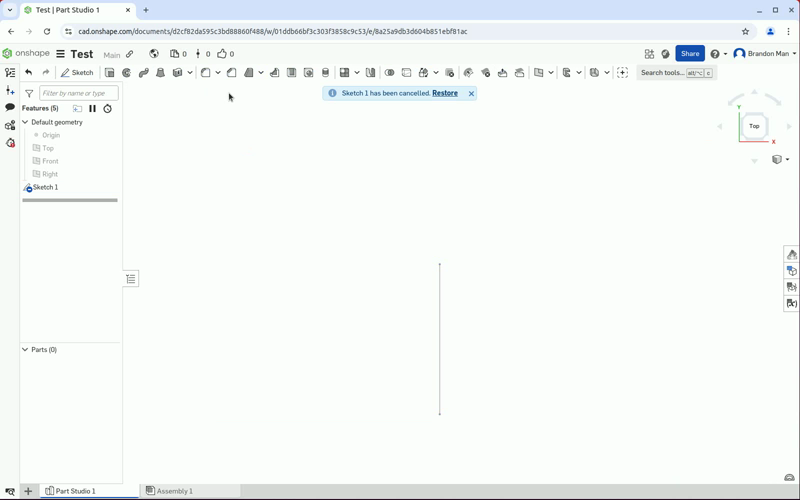
key(shift+h)
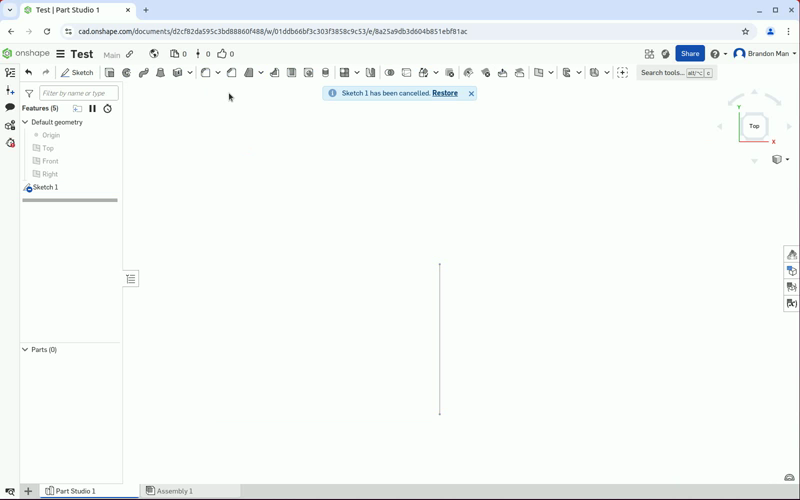
key(shift+s)
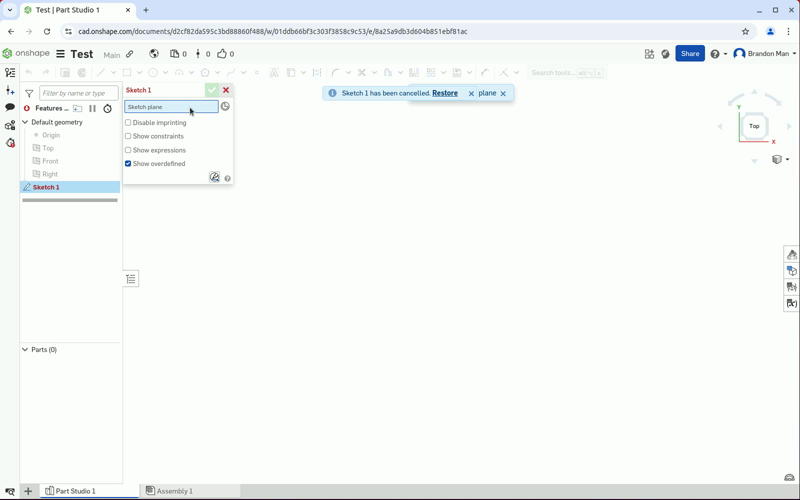
mouse_move(73, 150)
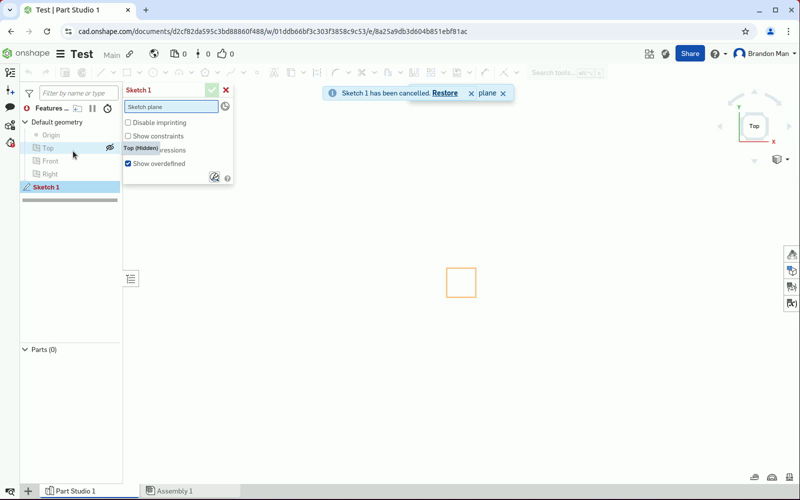
click(73, 150)
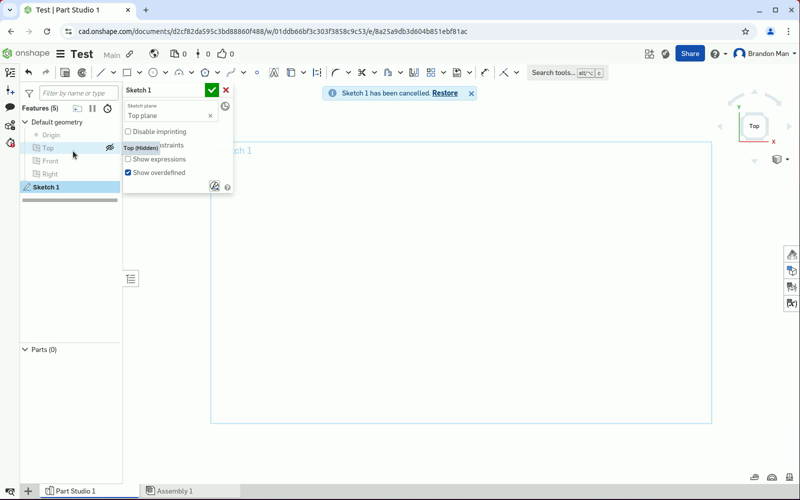
mouse_move(73, 352)
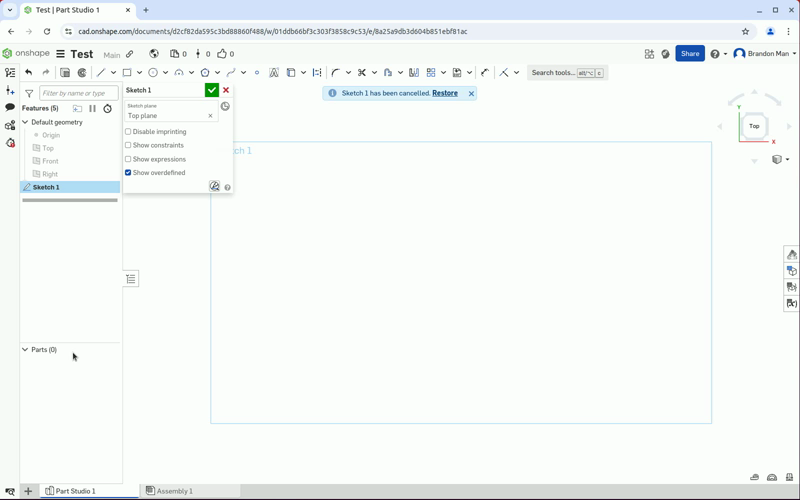
key(y)
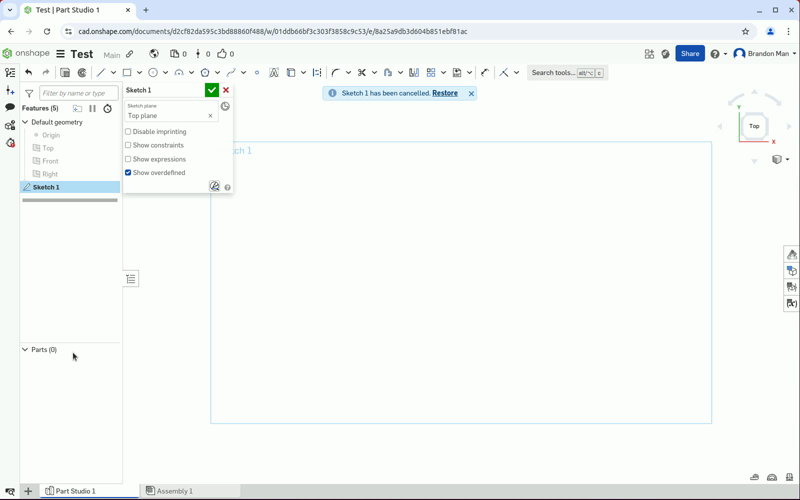
key(l)
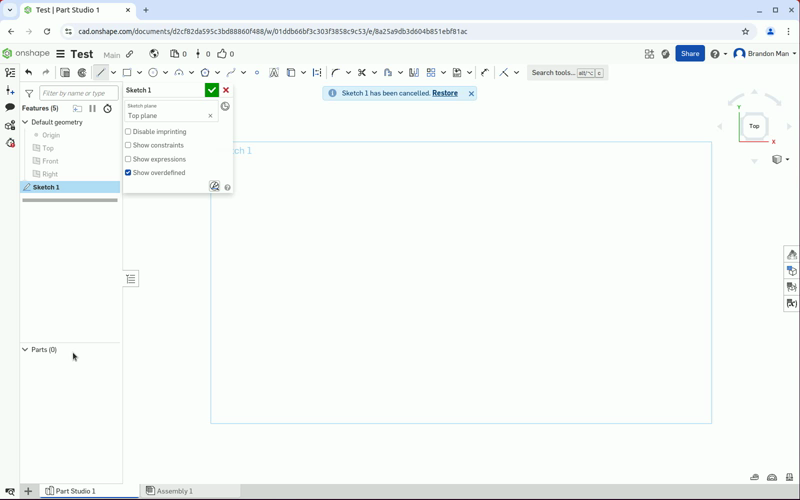
key_down(shift)
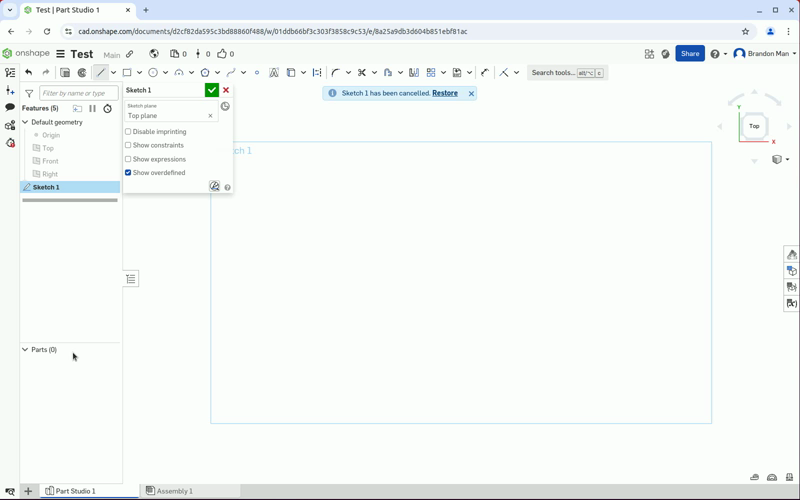
mouse_move(460, 282)
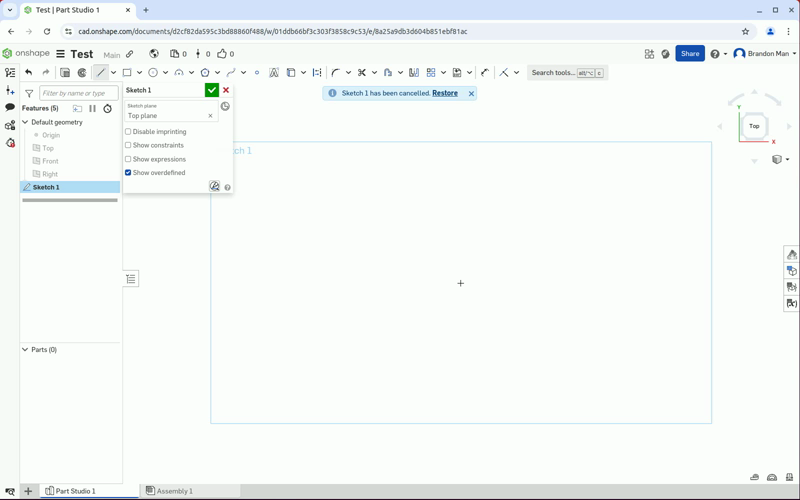
click(460, 282)
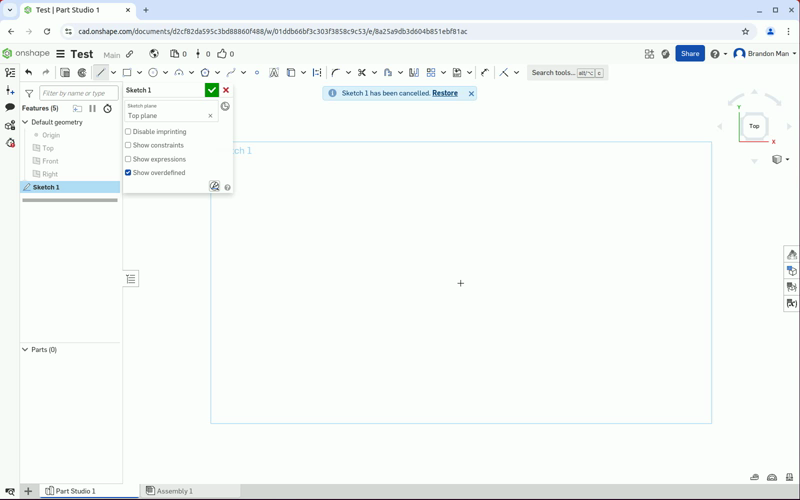
key_up(shift)
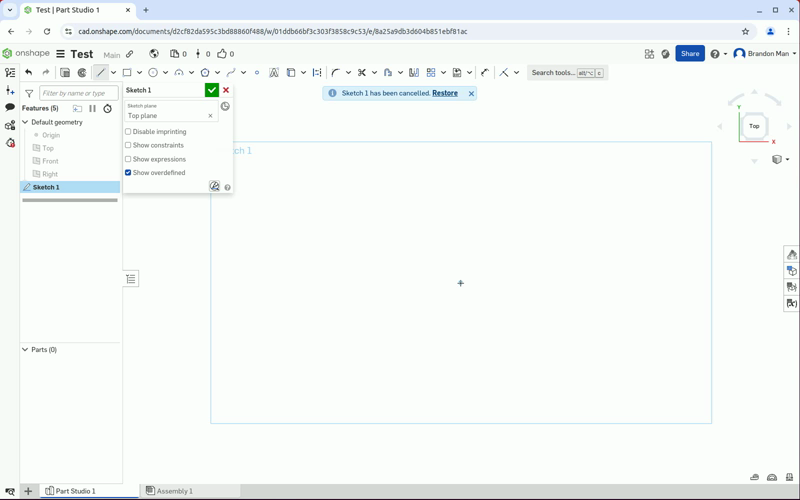
key_down(shift)
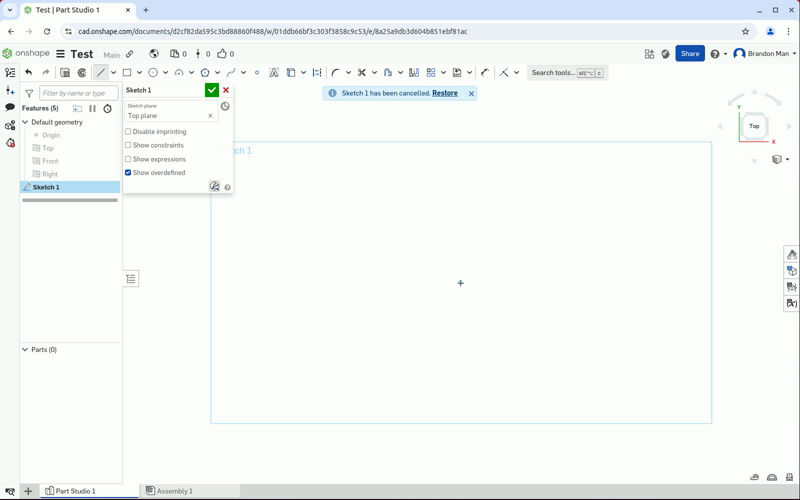
mouse_move(573, 282)
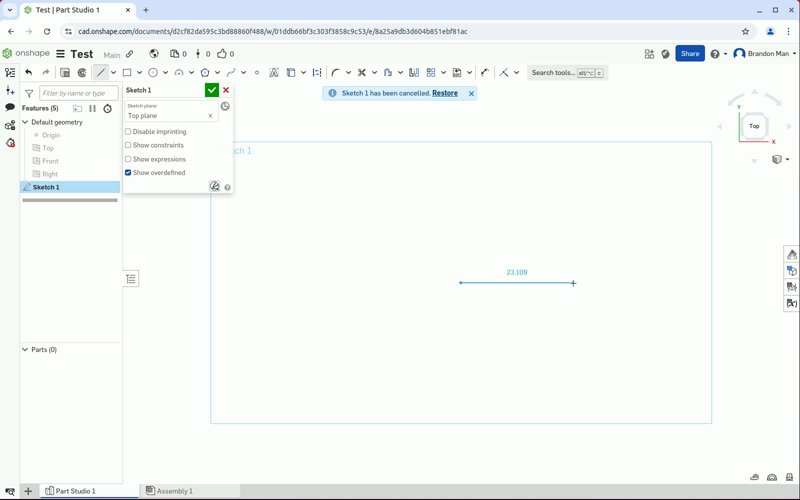
click(573, 282)
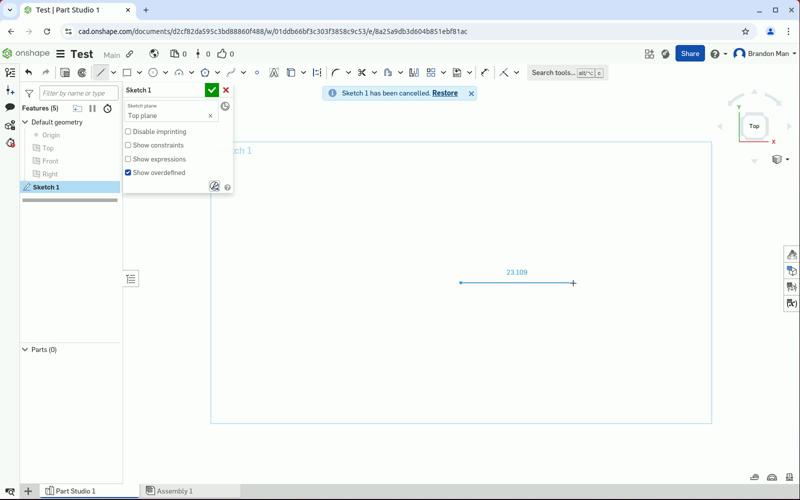
key_up(shift)
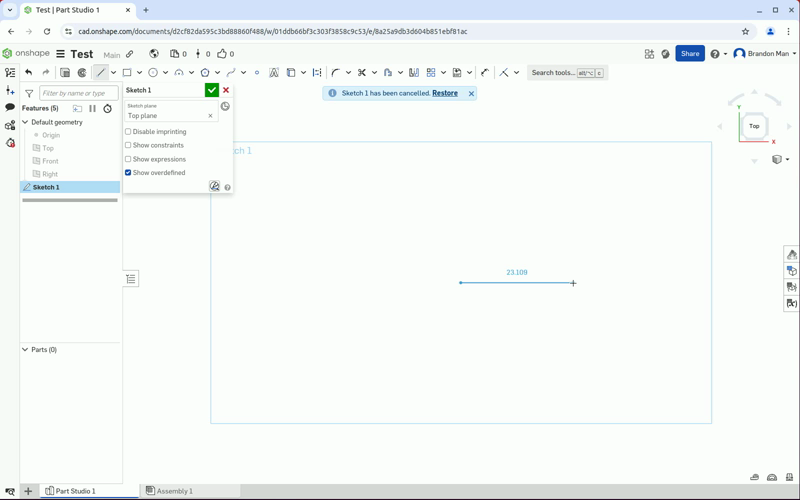
key_down(shift)
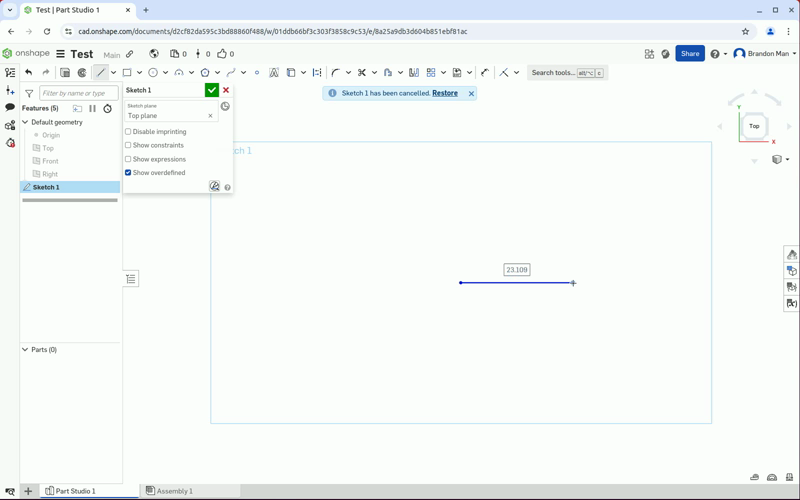
mouse_move(573, 170)
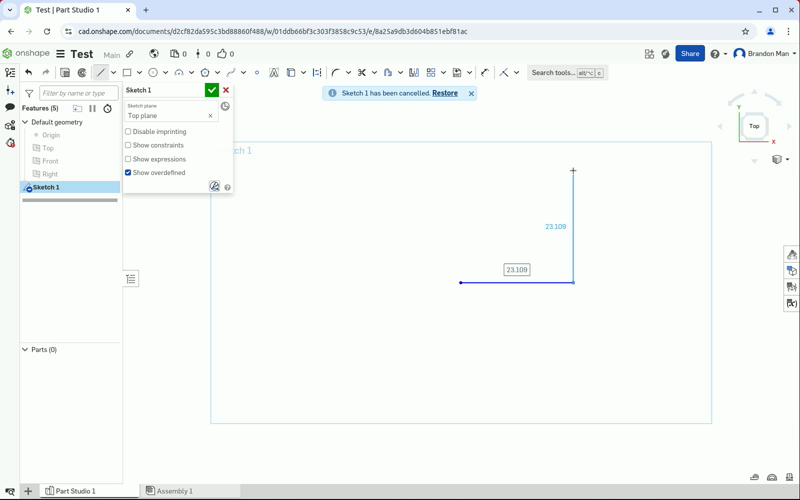
click(573, 170)
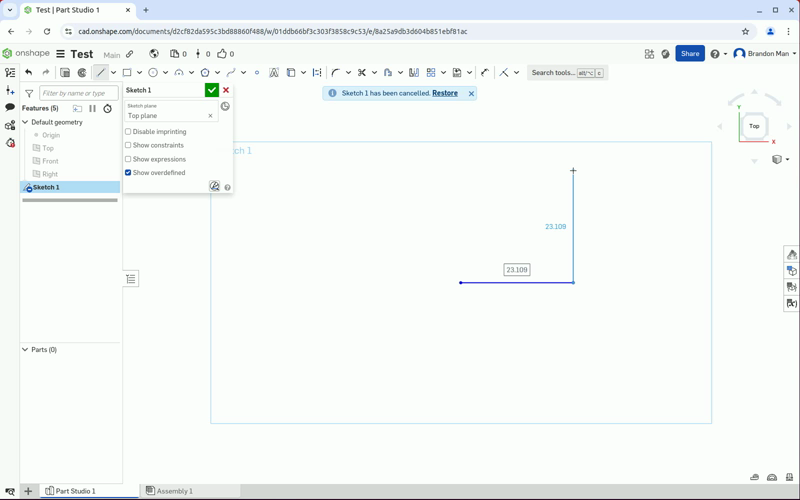
key_up(shift)
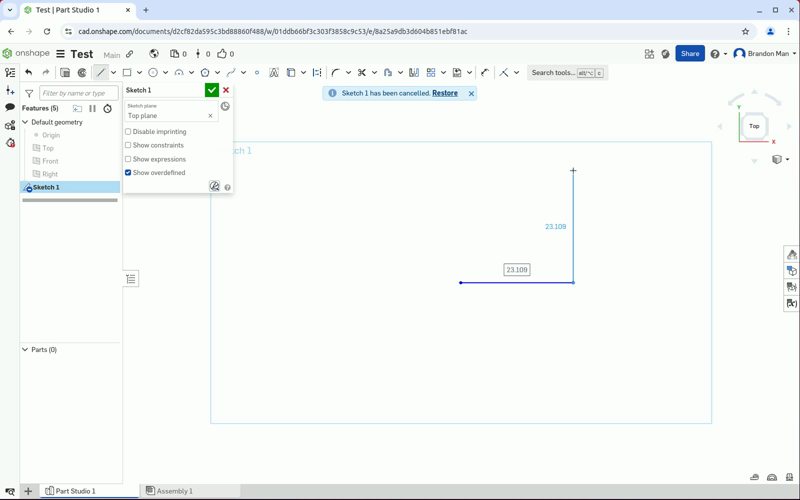
key_down(shift)
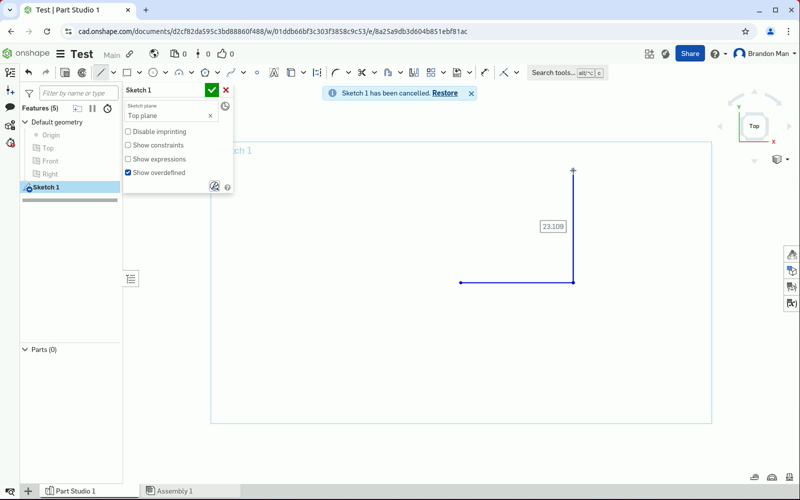
mouse_move(460, 170)
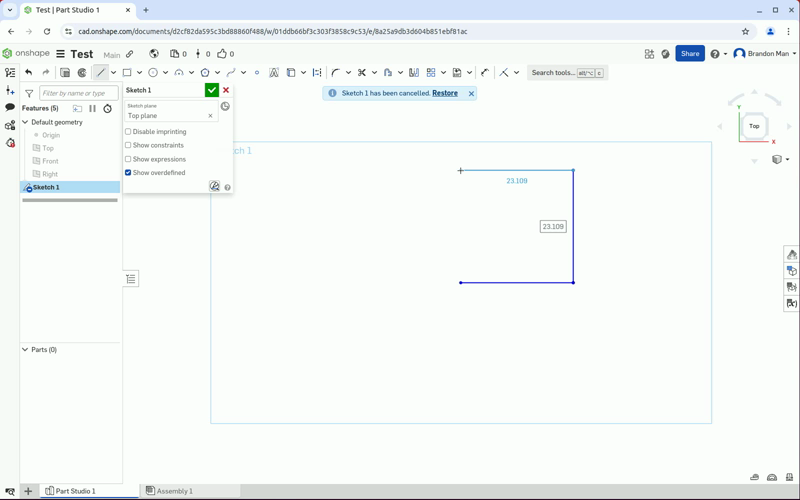
click(460, 170)
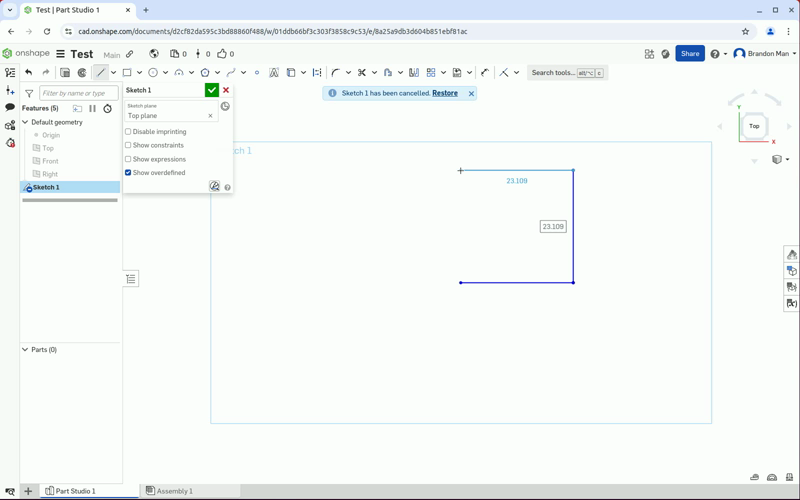
key_up(shift)
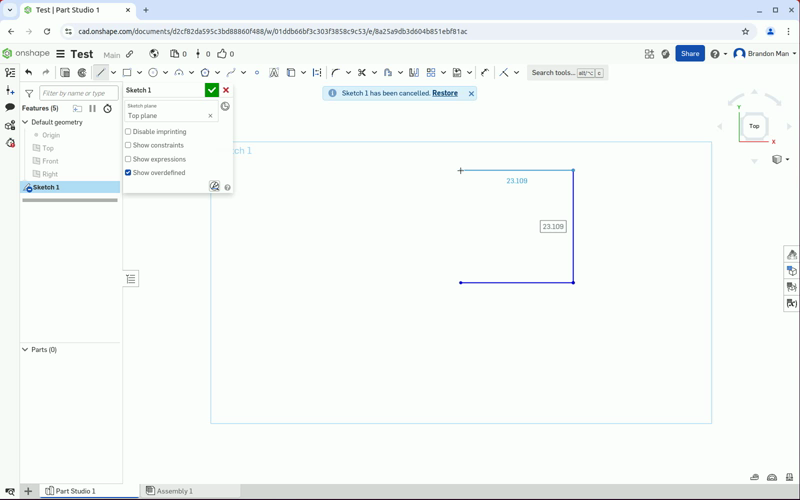
key_down(shift)
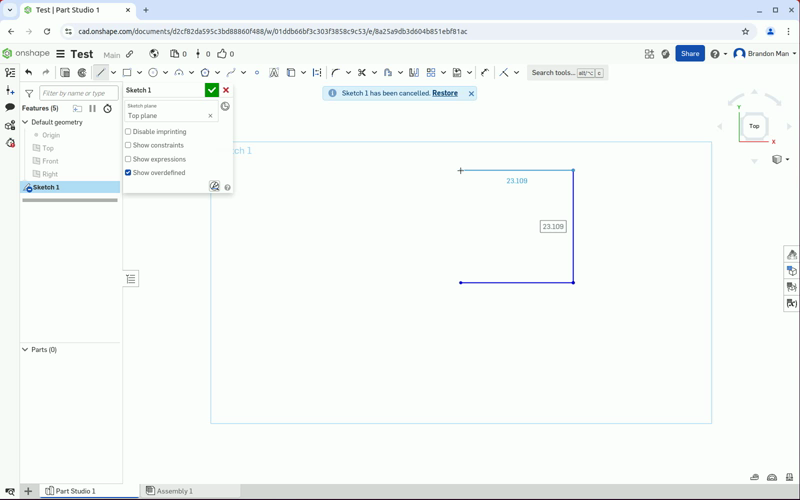
mouse_move(460, 282)
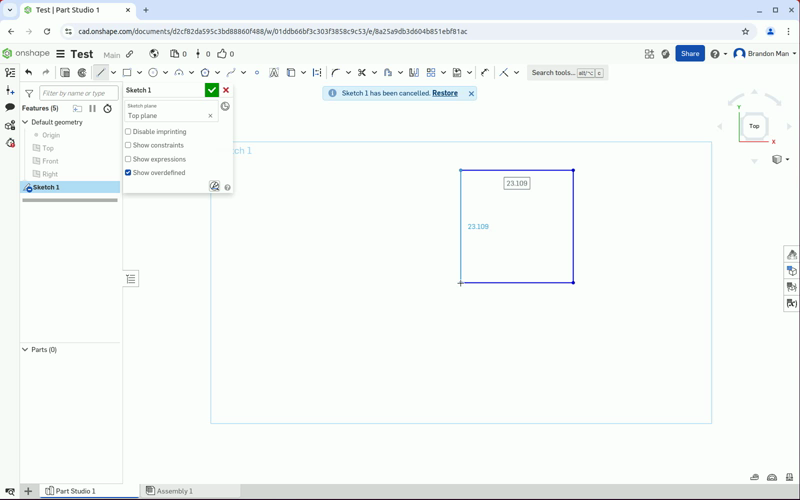
key_up(shift)
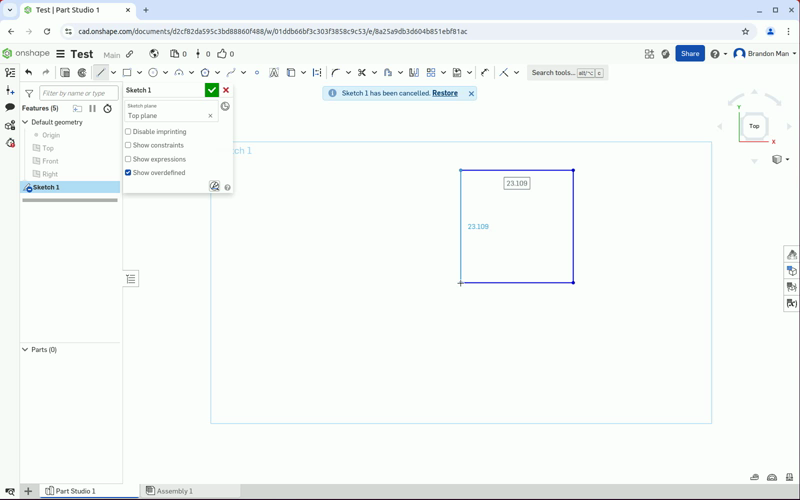
click(460, 282)
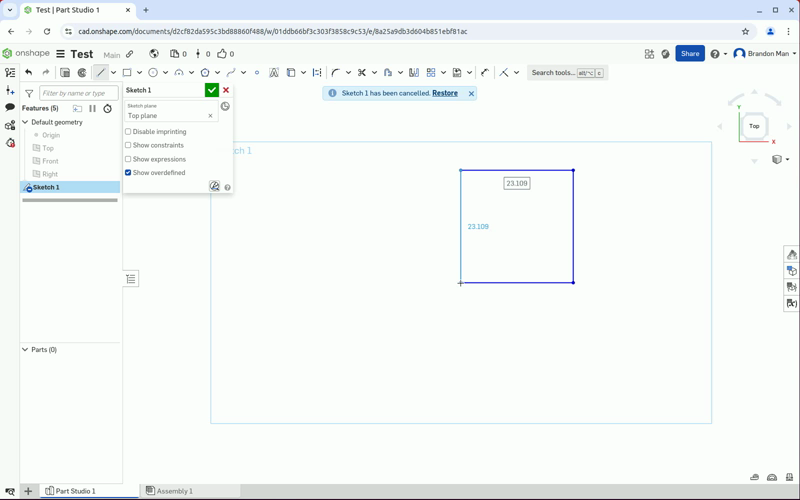
key(esc)
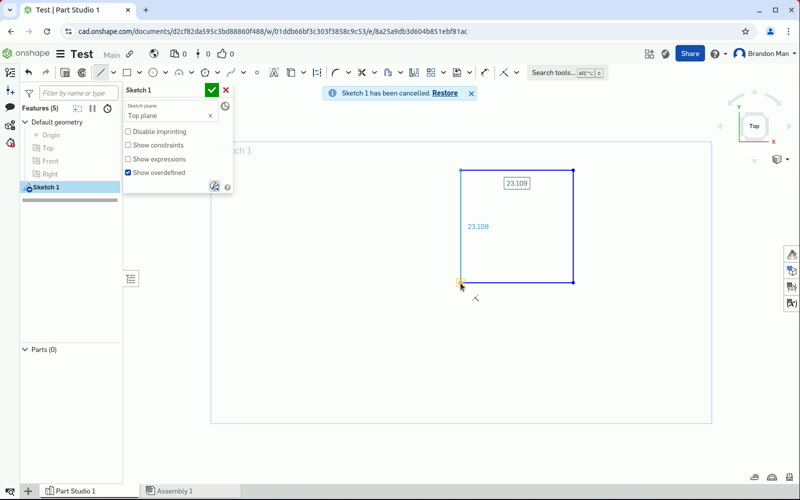
mouse_move(504, 195)
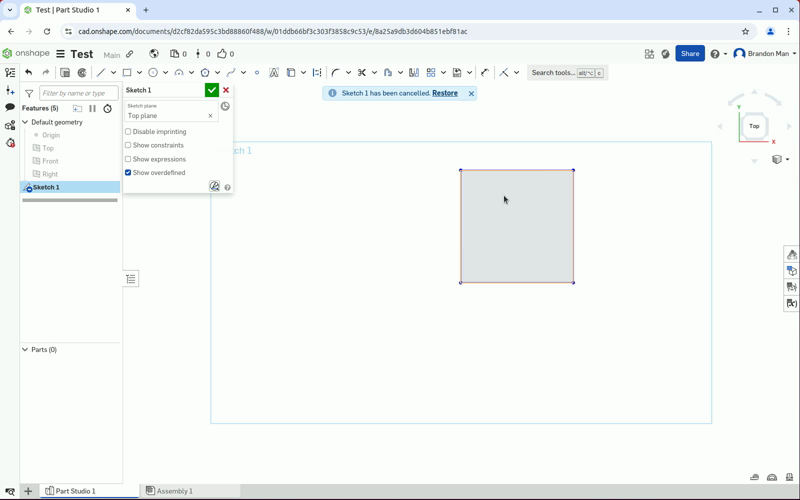
click(504, 195)
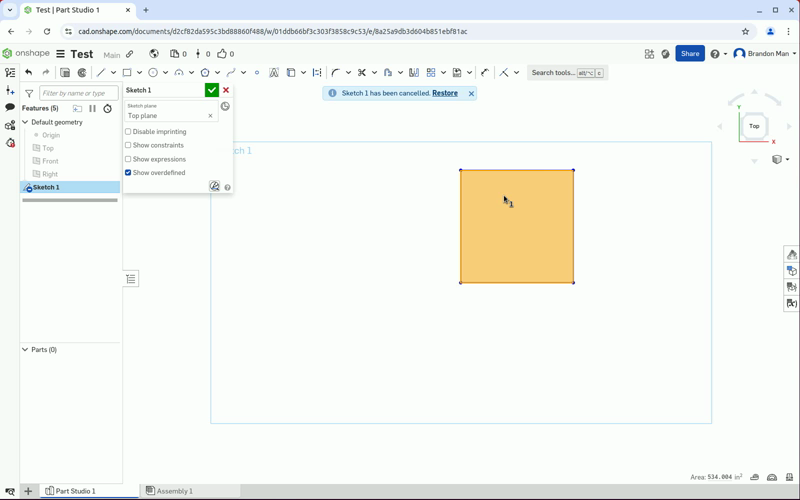
mouse_move(73, 352)
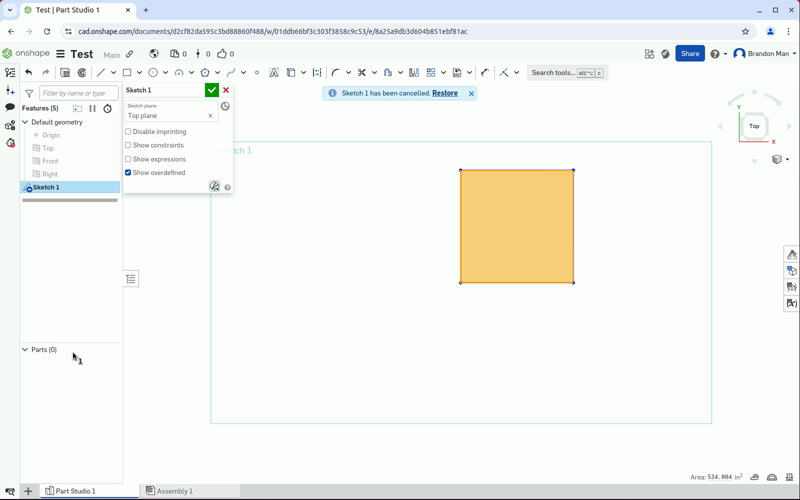
key(shift+y)
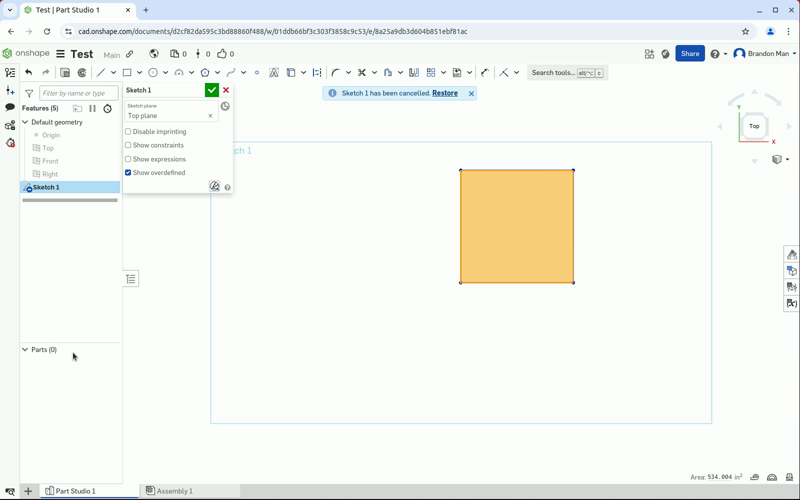
key(shift+e)
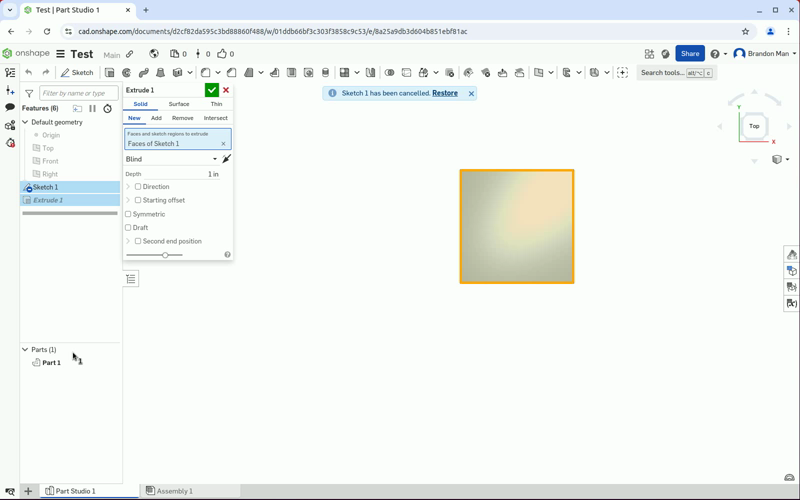
mouse_move(143, 106)
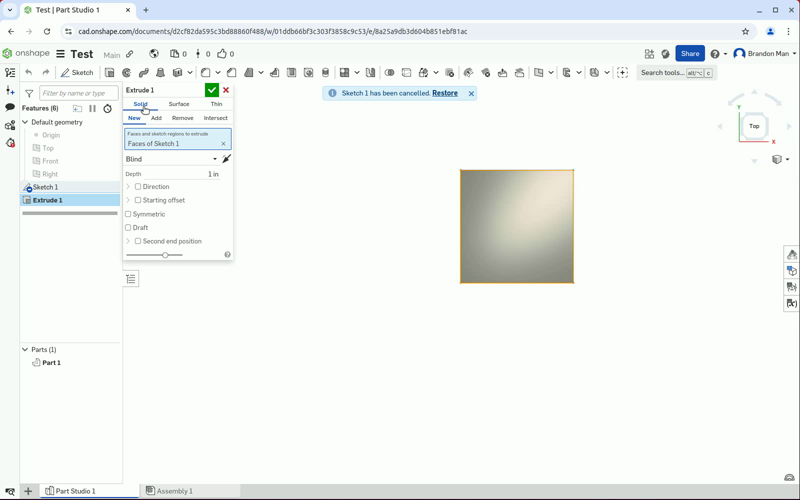
click(143, 106)
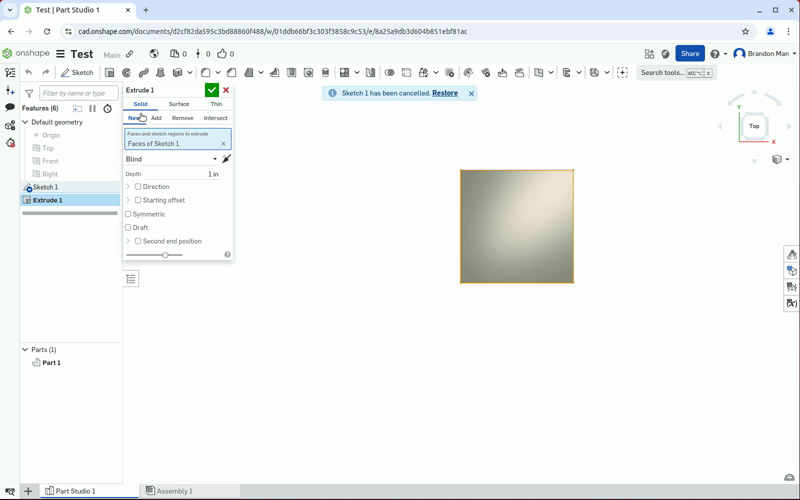
mouse_move(137, 120)
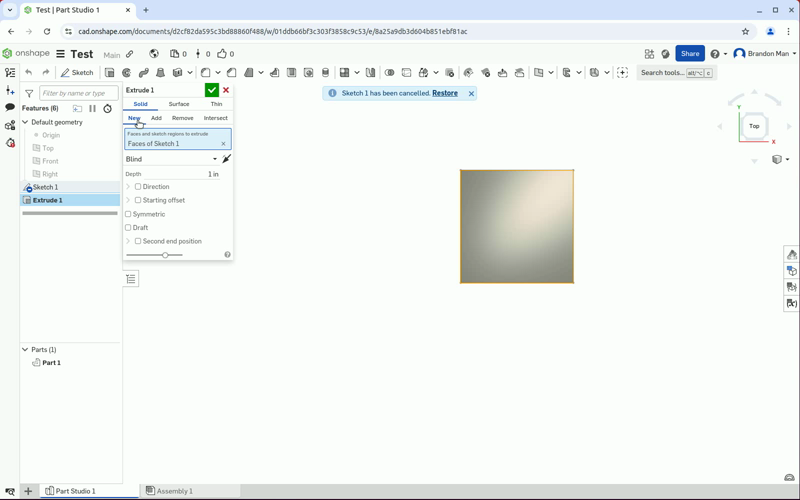
click(137, 120)
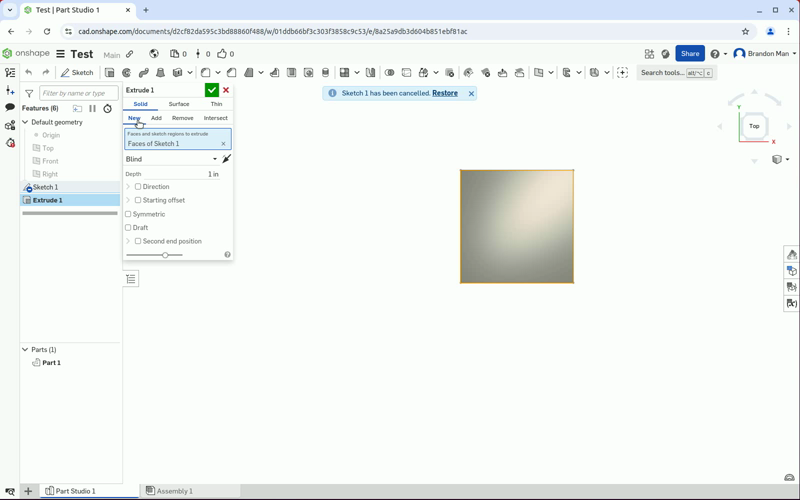
key(tab, 4)
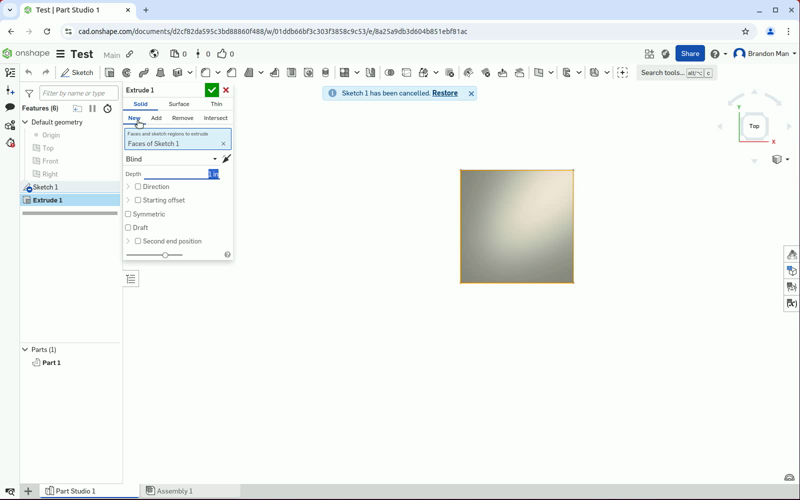
text(-0.241)
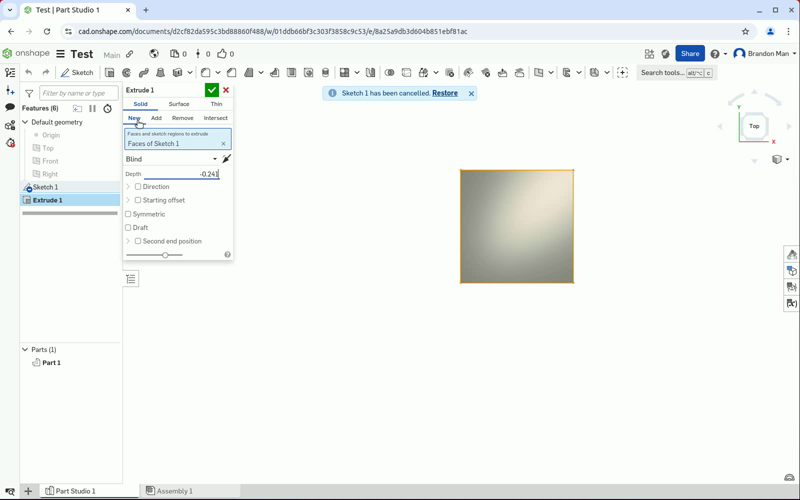
key(enter)
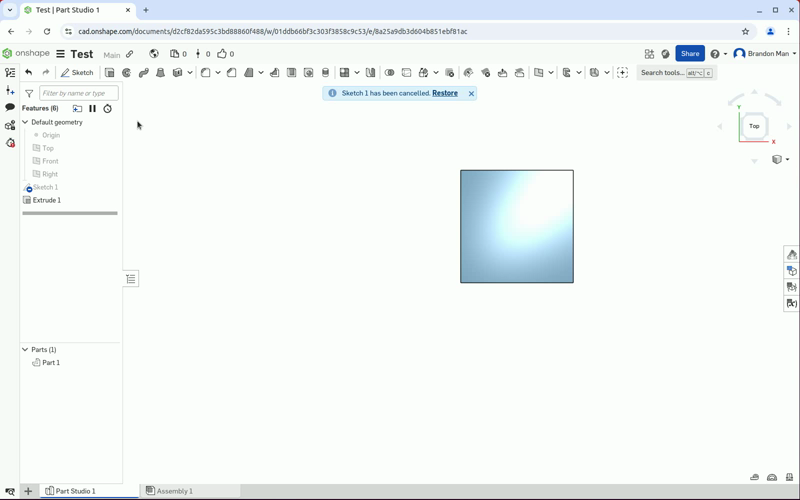
key(shift+h)
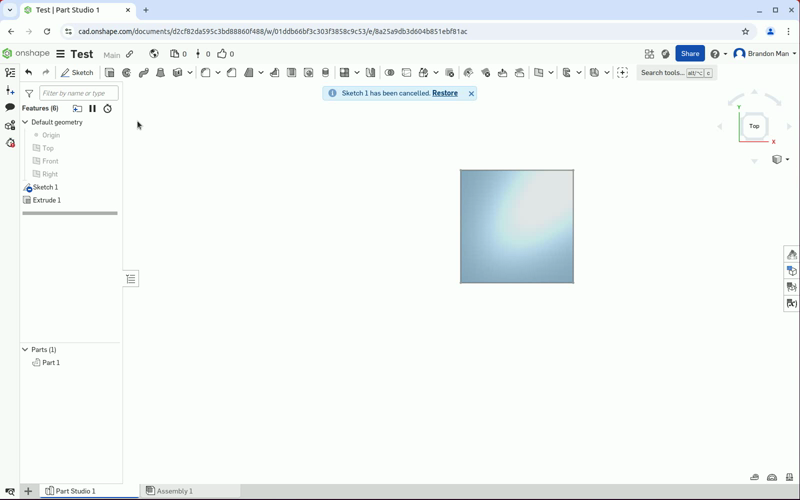
key(shift+h)
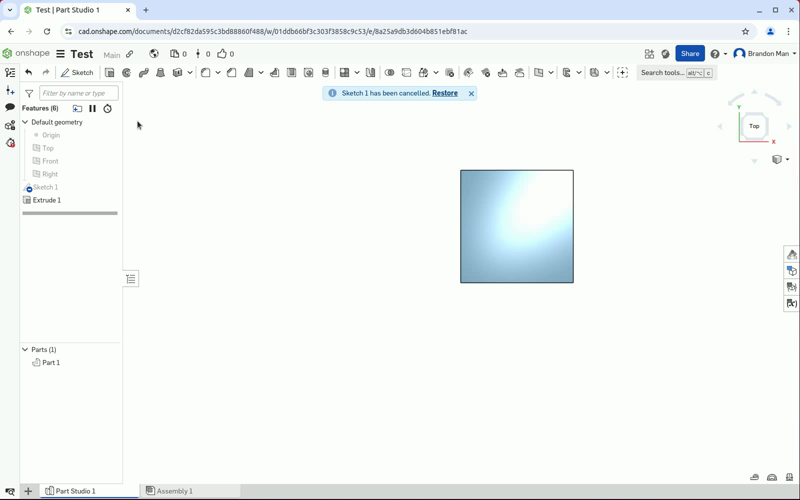
mouse_move(73, 189)
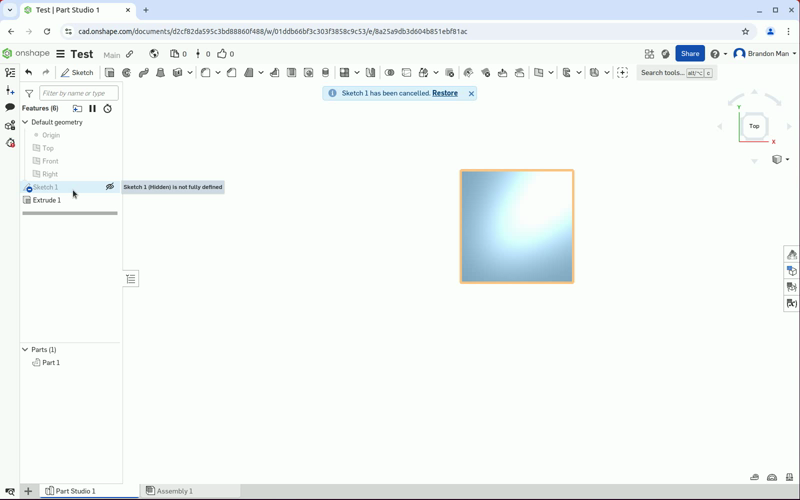
click(73, 189)
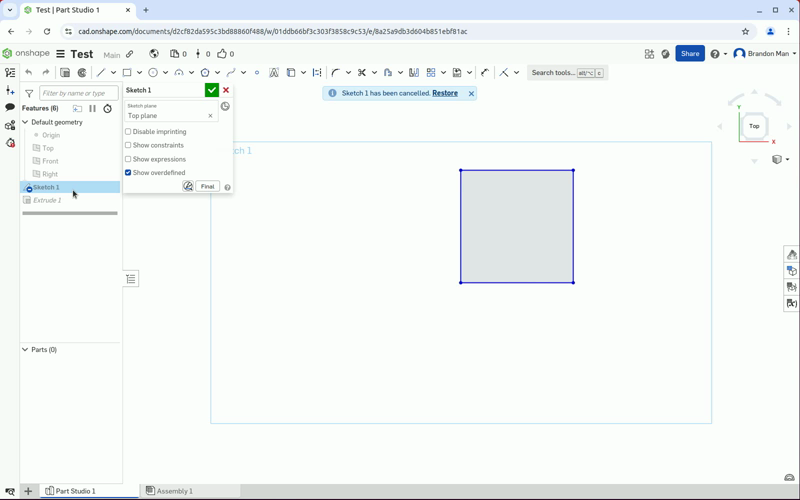
mouse_move(229, 92)
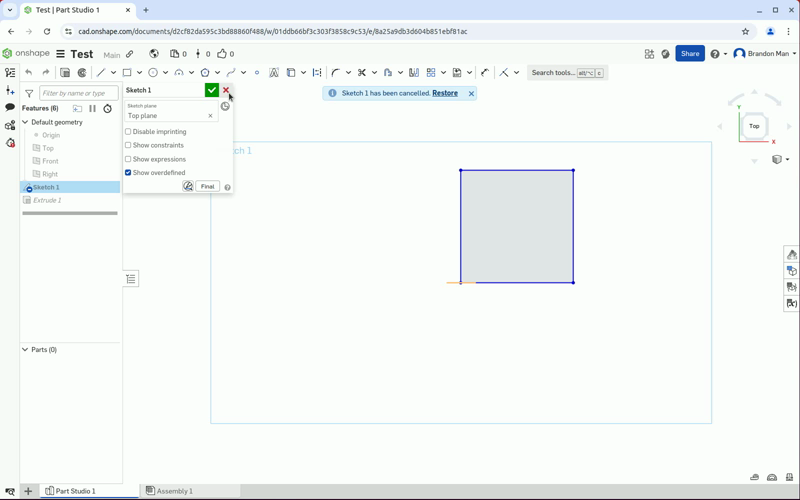
click(229, 92)
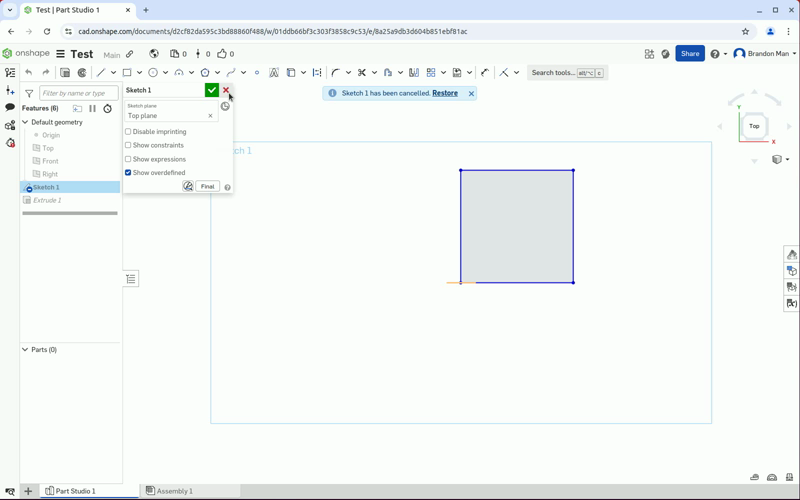
key(shift+s)
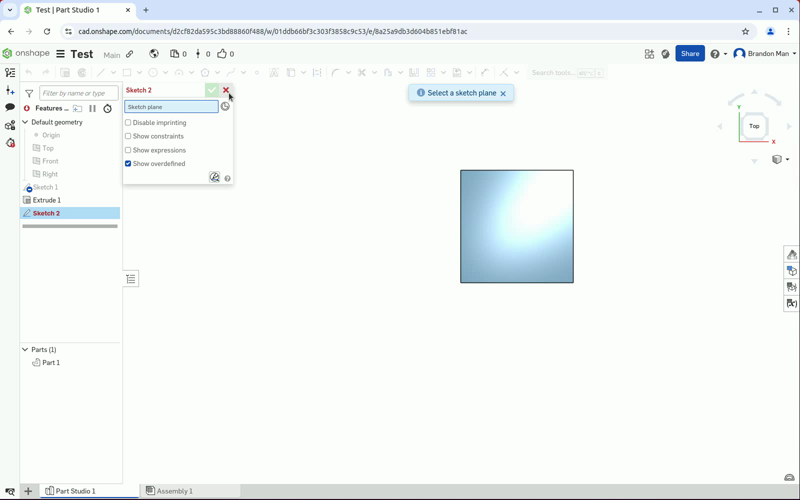
mouse_move(73, 150)
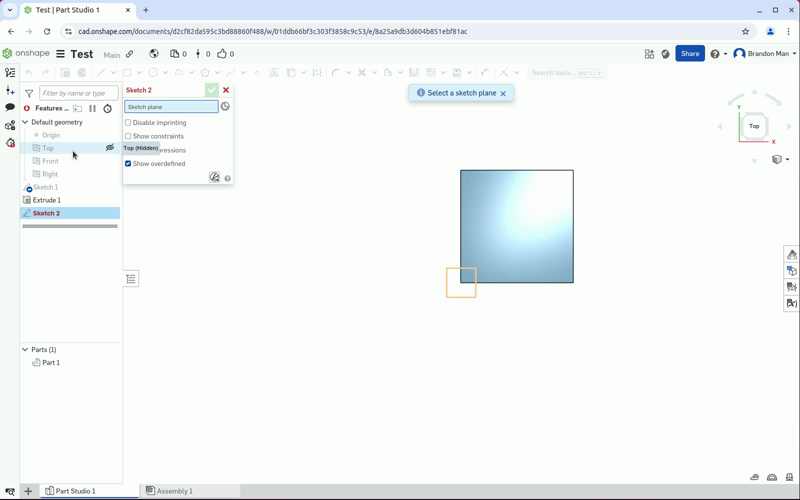
click(73, 150)
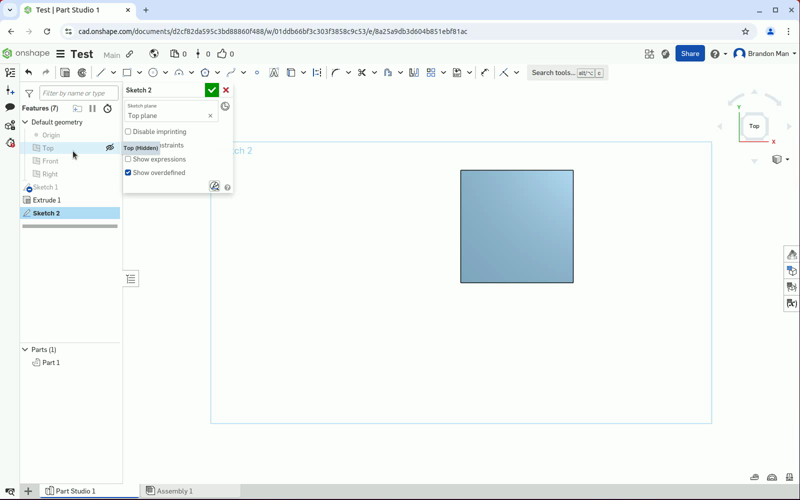
mouse_move(73, 352)
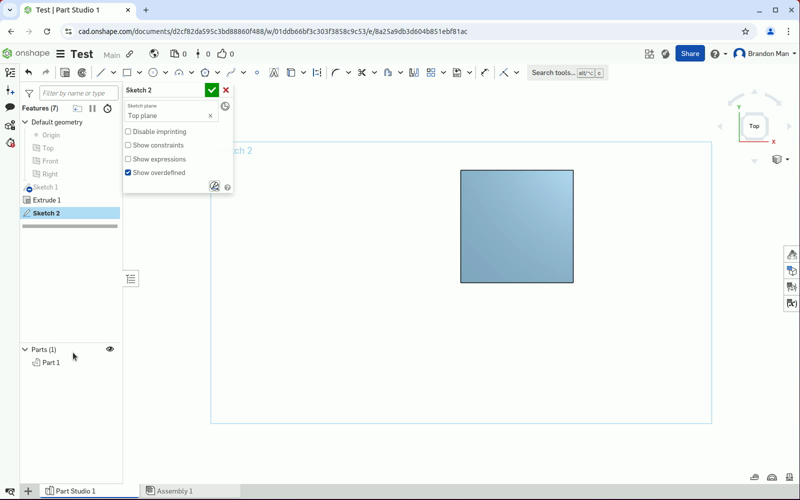
key(y)
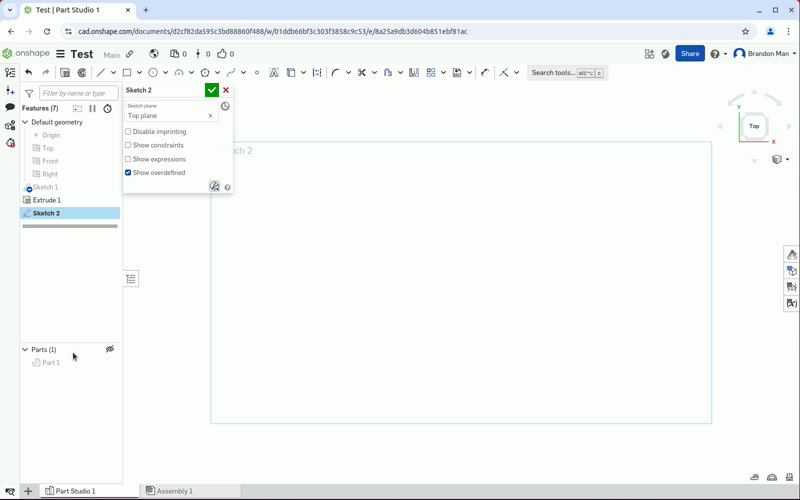
key(l)
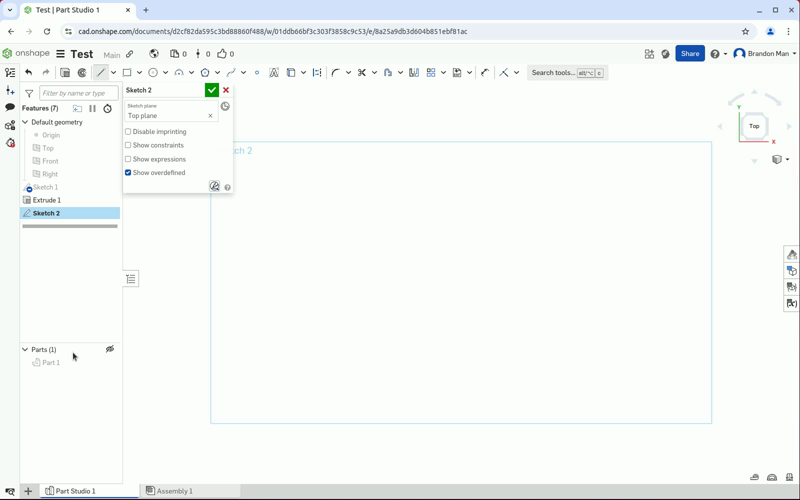
key_down(shift)
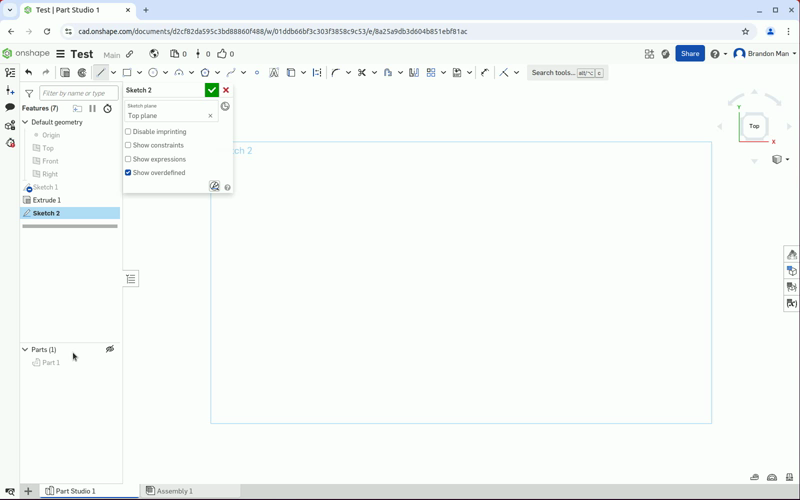
mouse_move(460, 282)
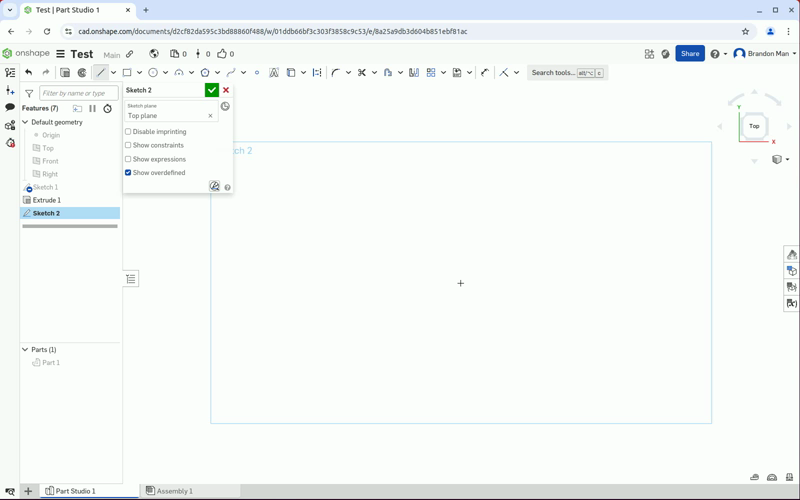
click(460, 282)
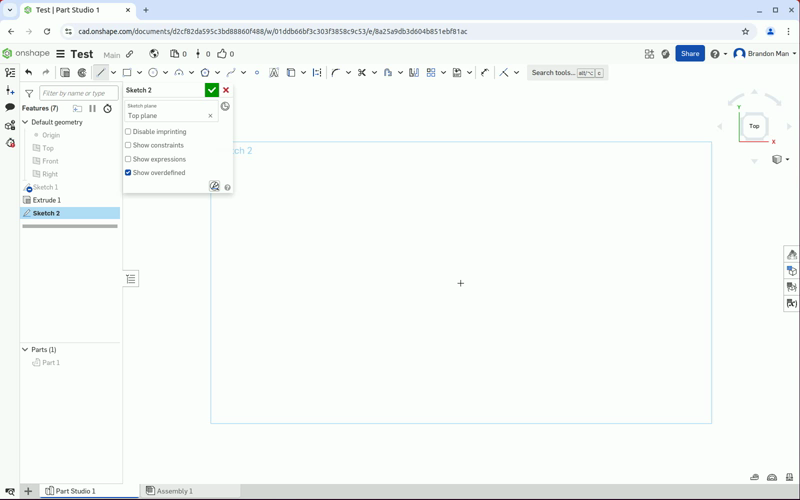
key_up(shift)
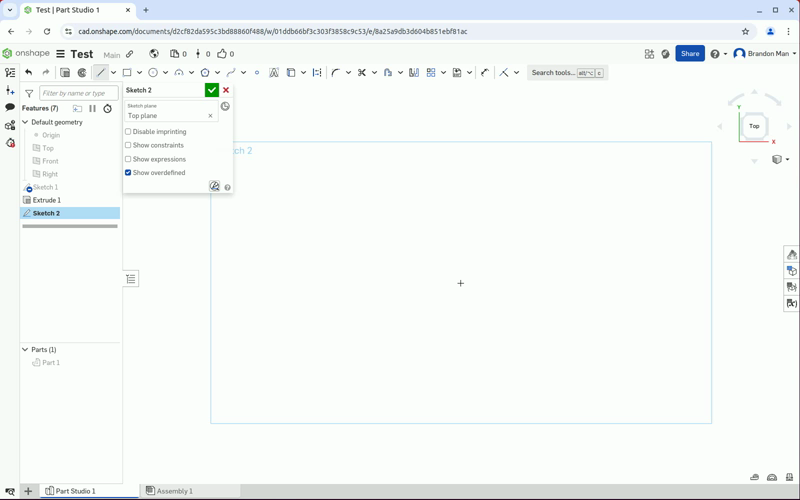
key_down(shift)
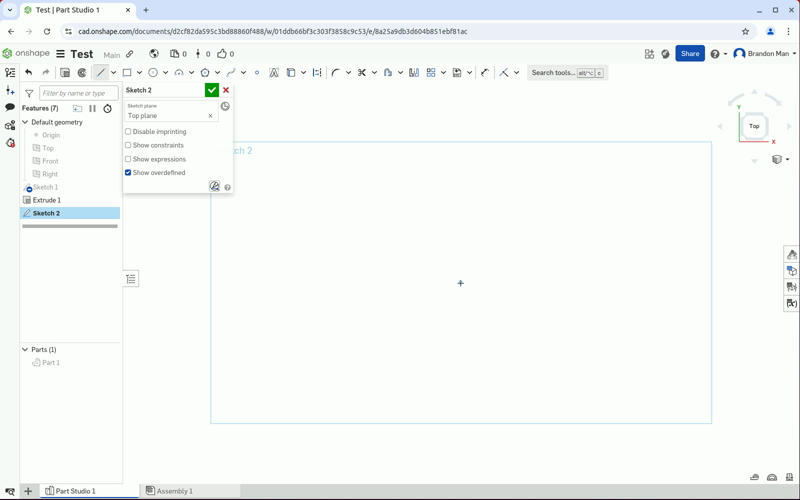
mouse_move(573, 282)
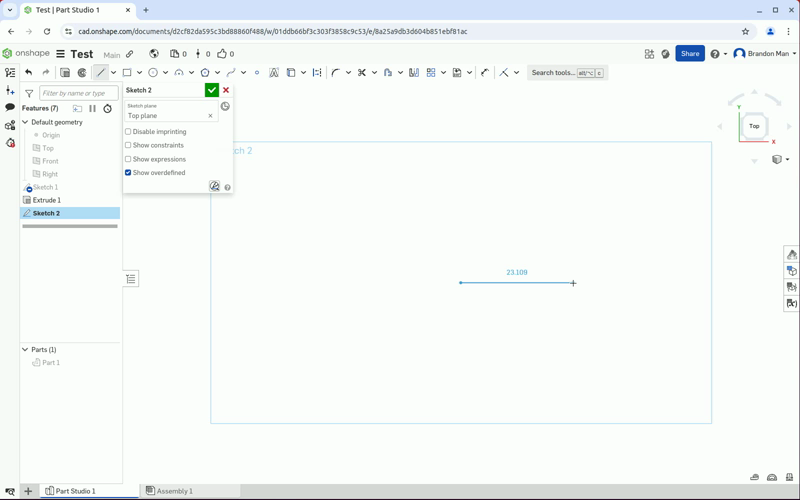
click(573, 282)
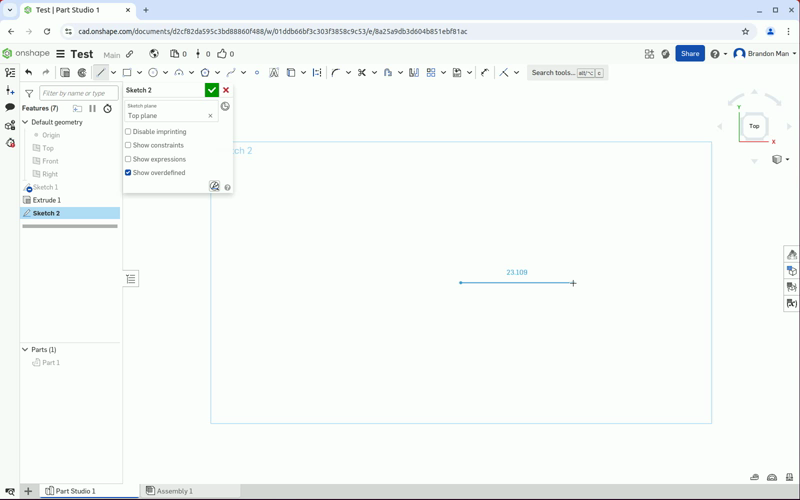
key_up(shift)
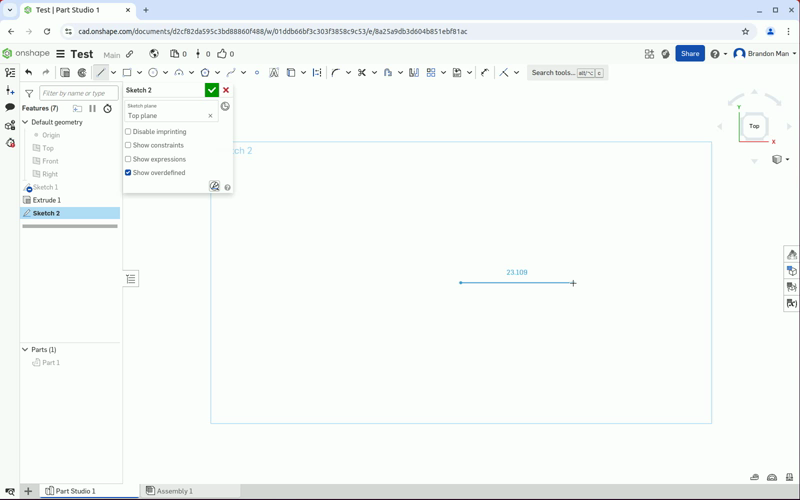
key_down(shift)
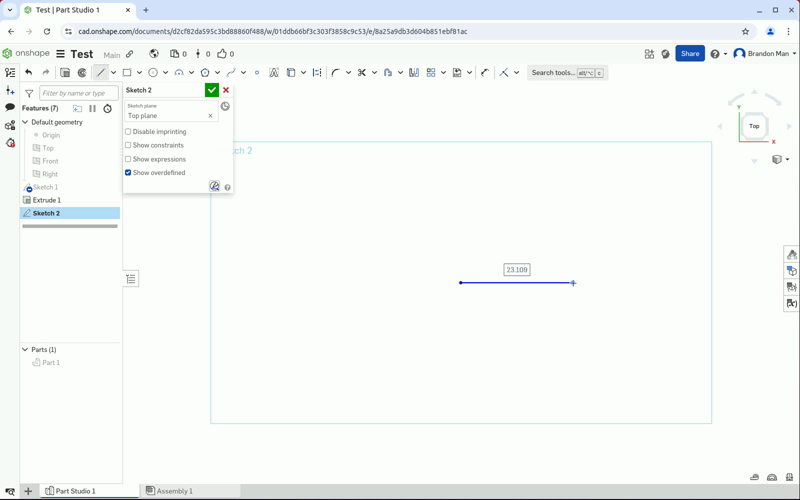
mouse_move(573, 170)
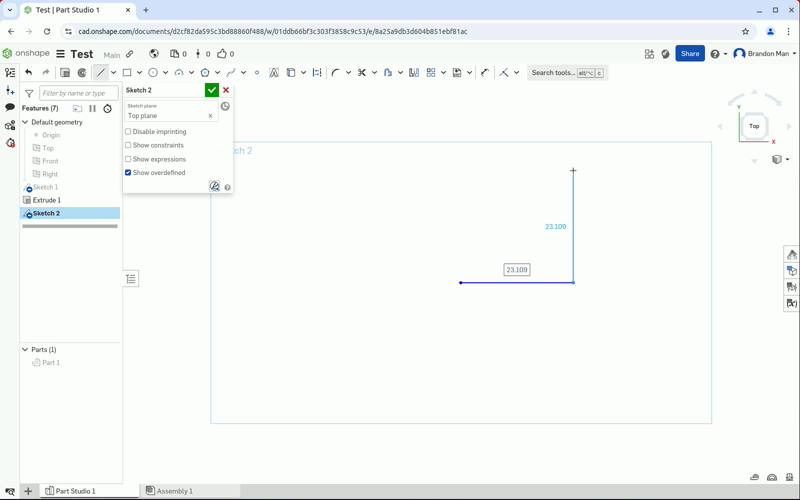
click(573, 170)
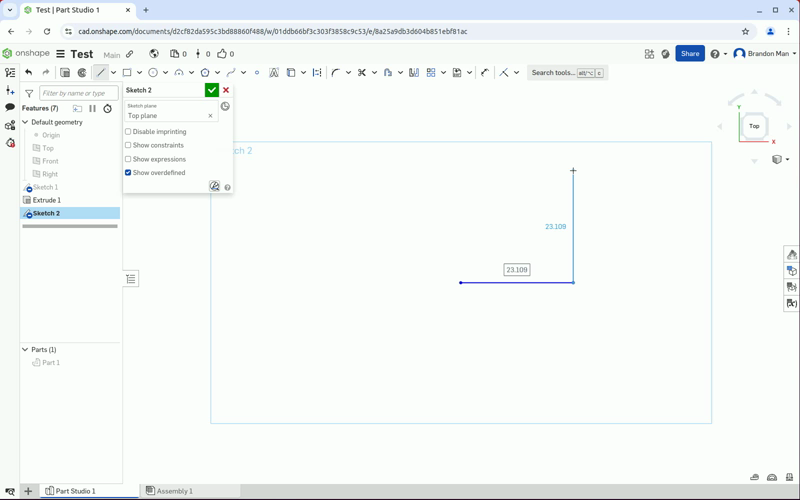
key_up(shift)
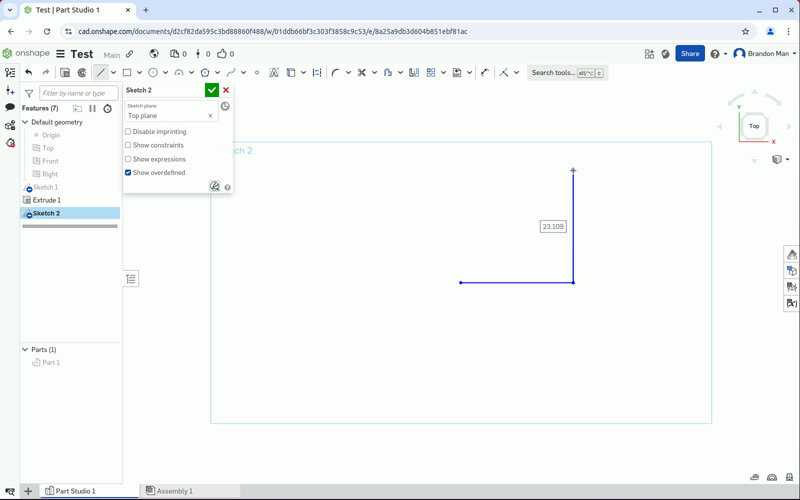
key_down(shift)
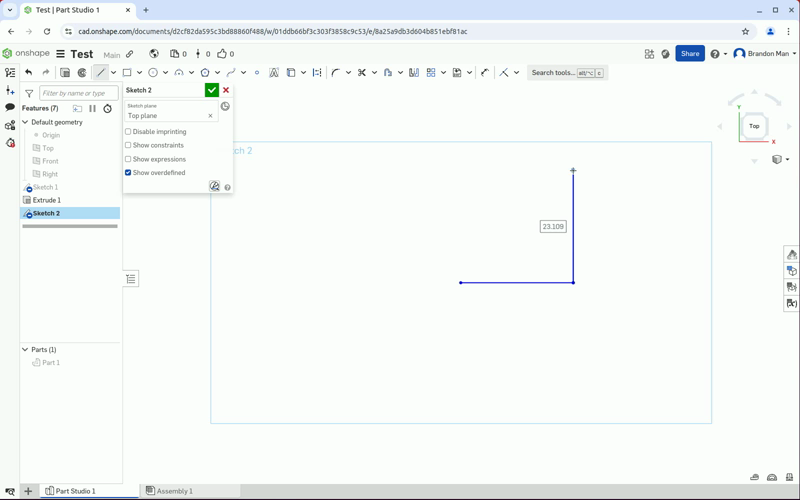
mouse_move(460, 170)
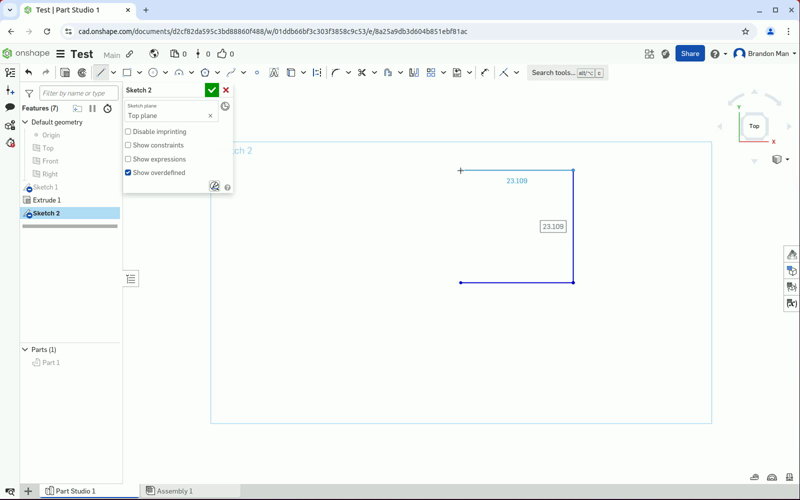
click(460, 170)
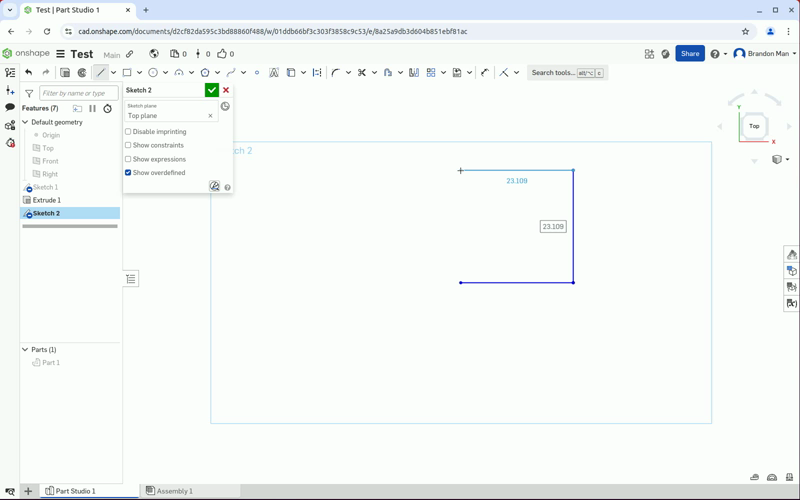
key_up(shift)
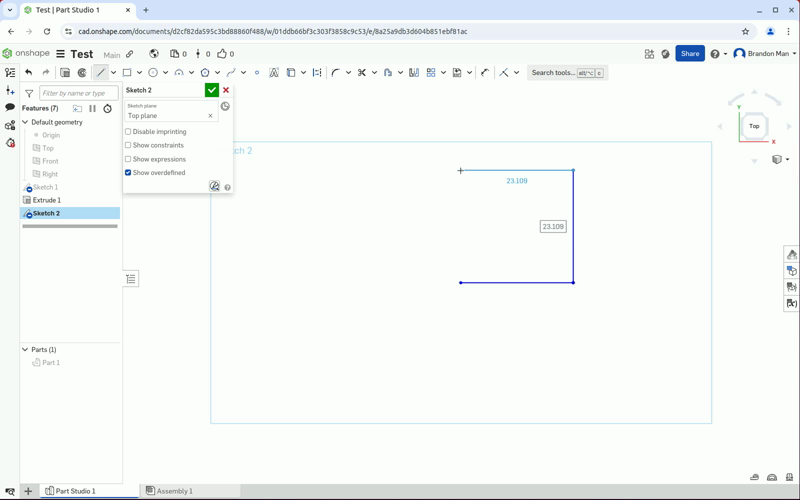
key_down(shift)
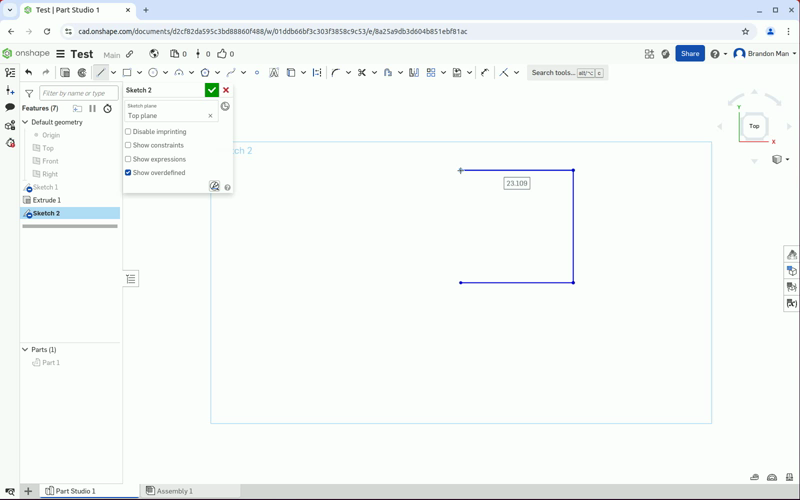
mouse_move(460, 282)
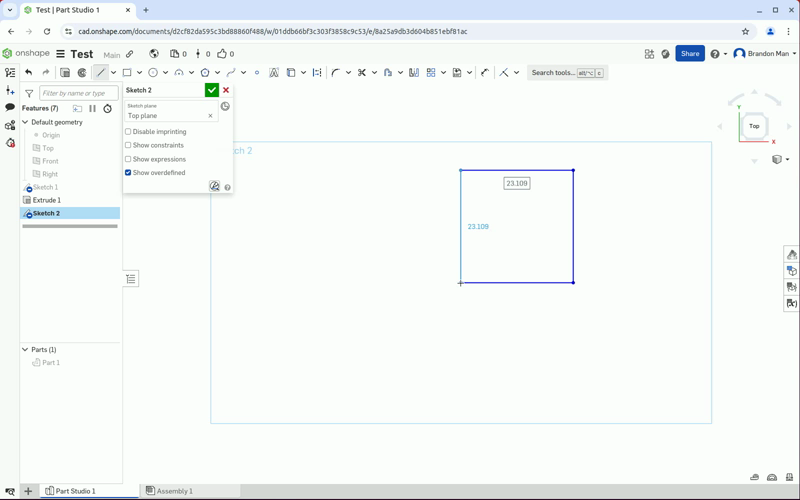
key_up(shift)
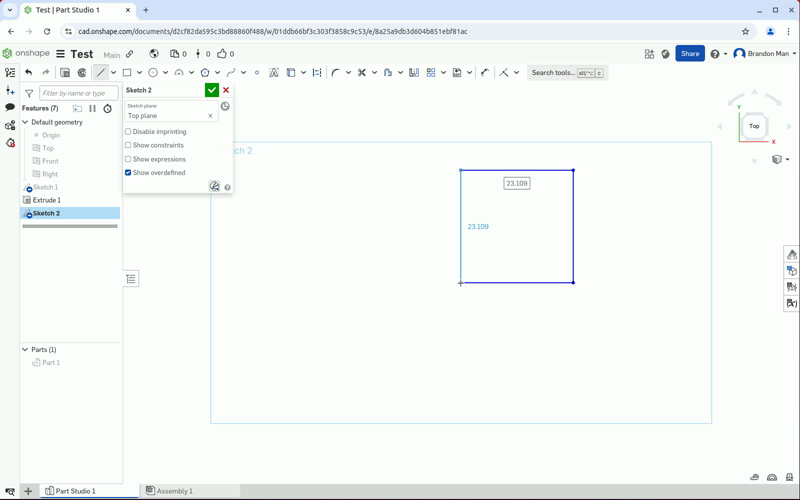
click(460, 282)
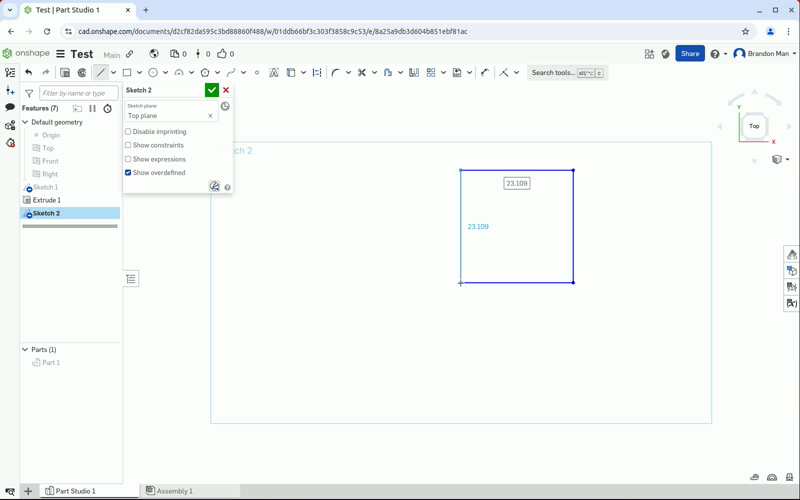
key(esc)
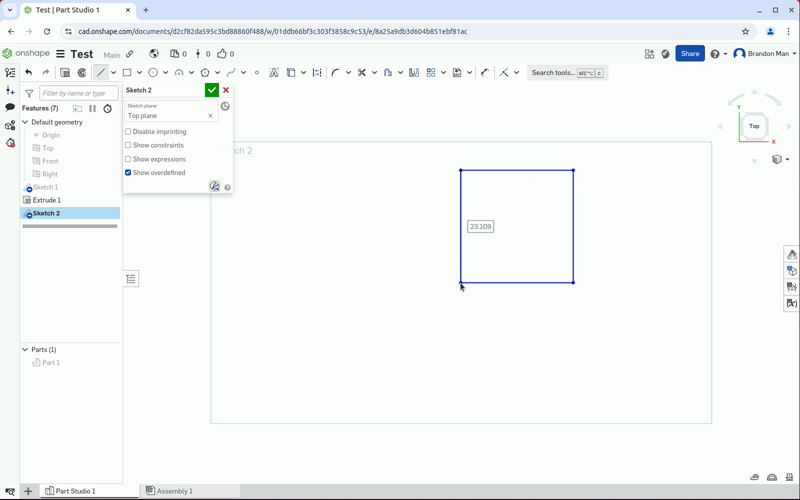
key(l)
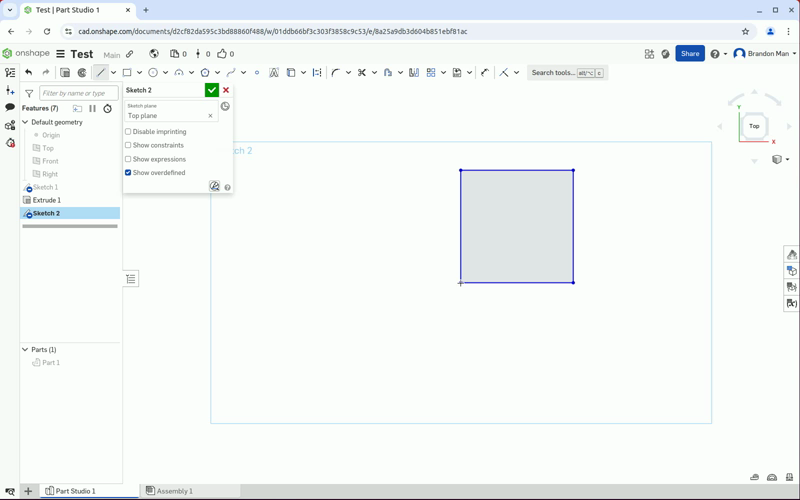
key_down(shift)
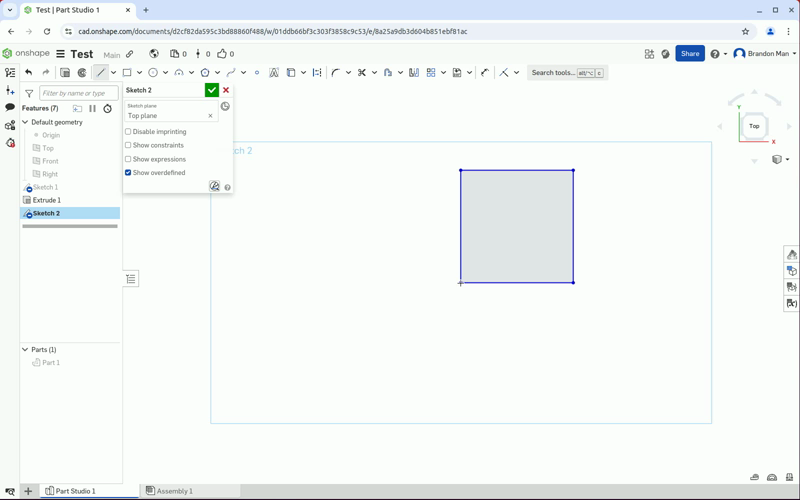
mouse_move(461, 281)
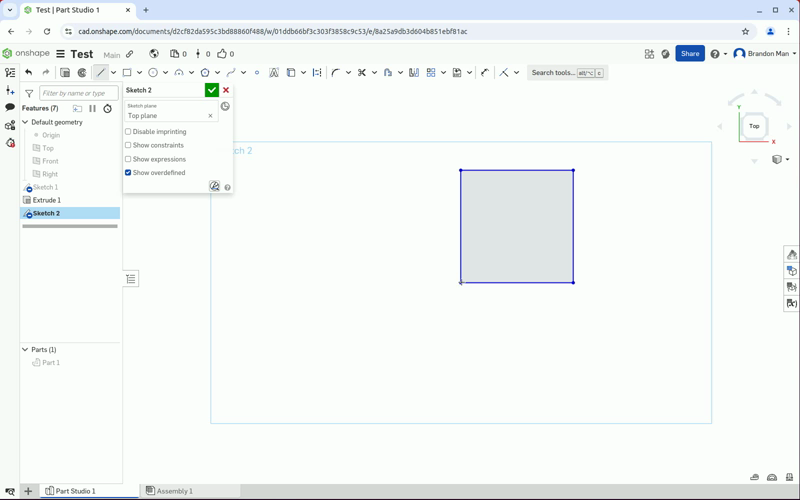
scroll(6)
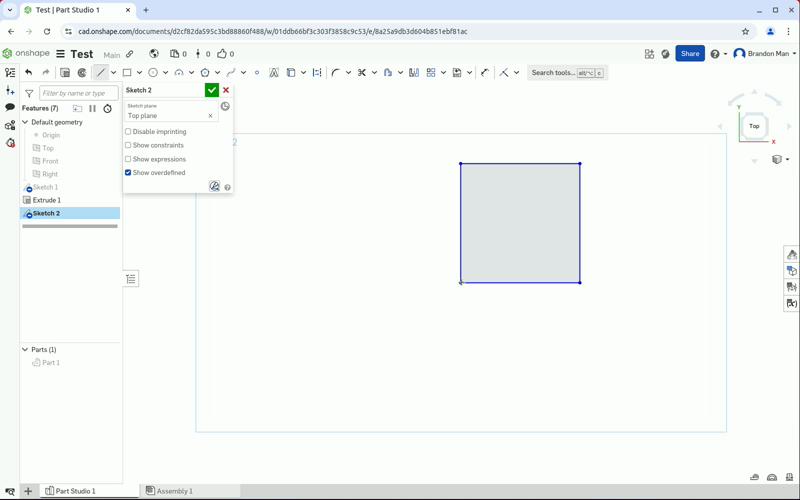
scroll(6)
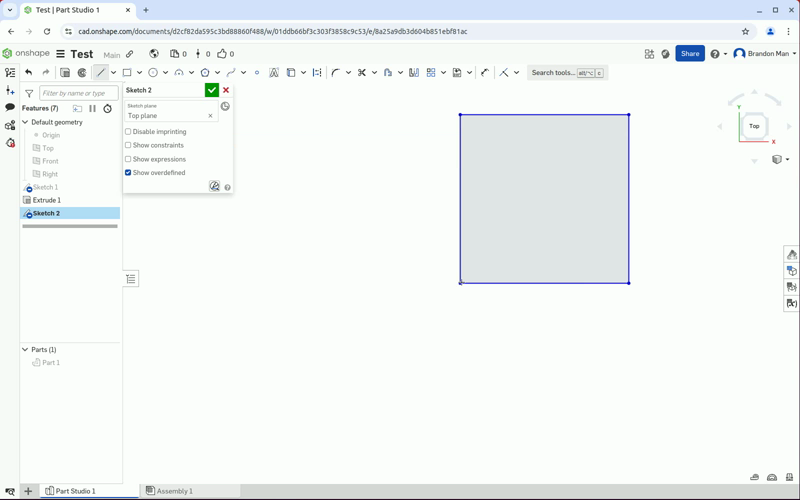
scroll(6)
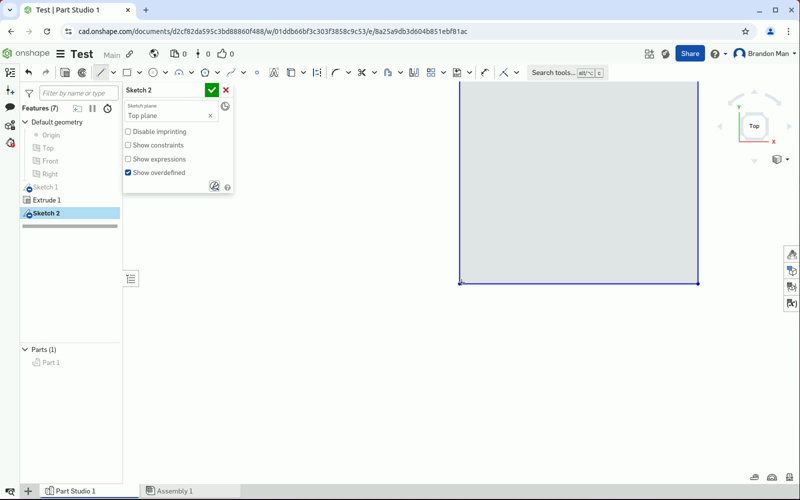
scroll(6)
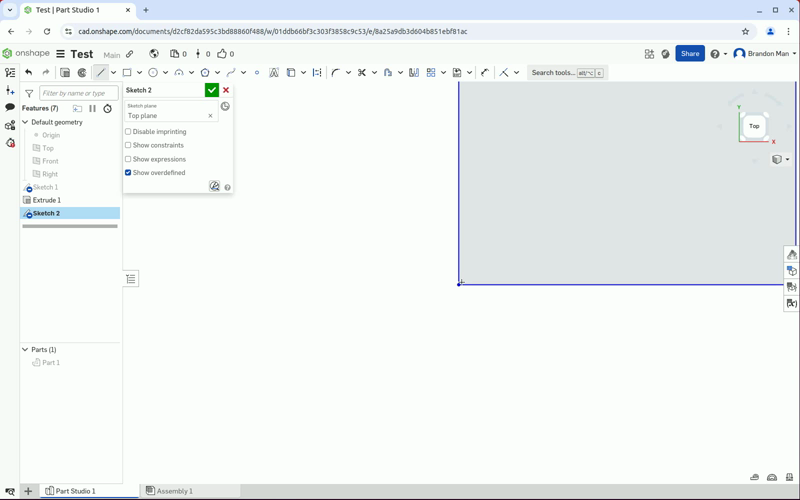
scroll(6)
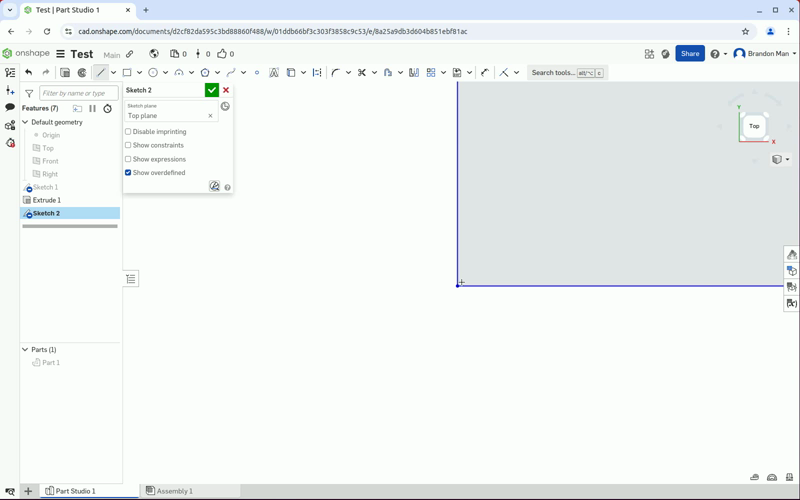
scroll(6)
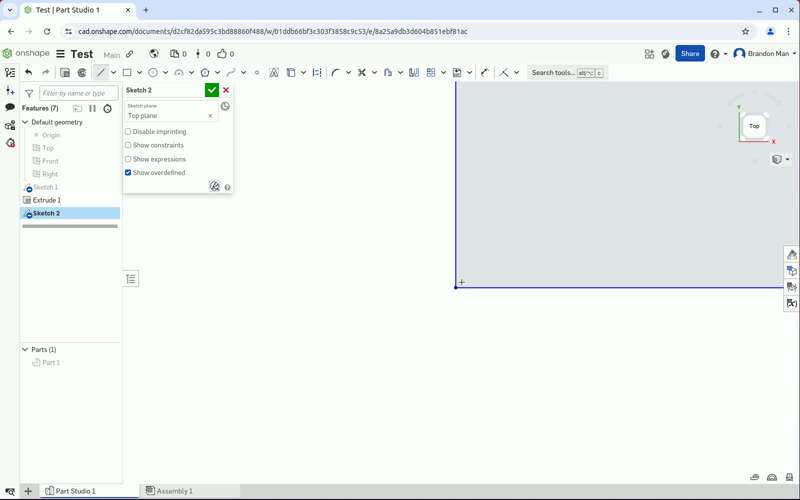
scroll(6)
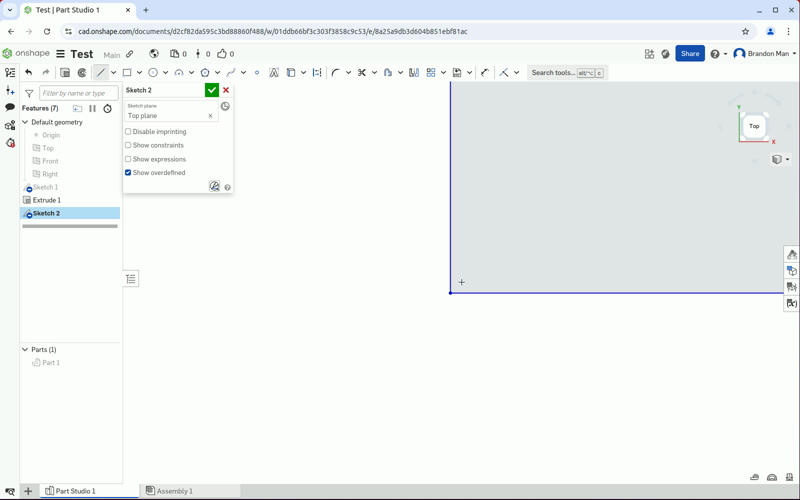
click(461, 281)
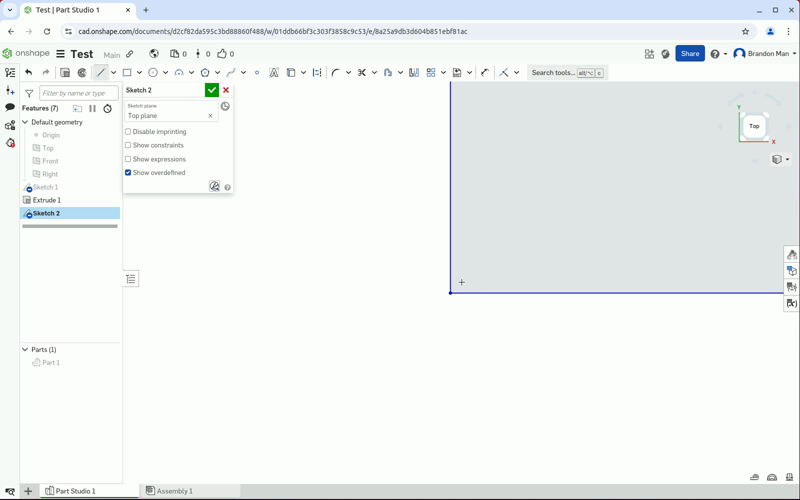
scroll(-6)
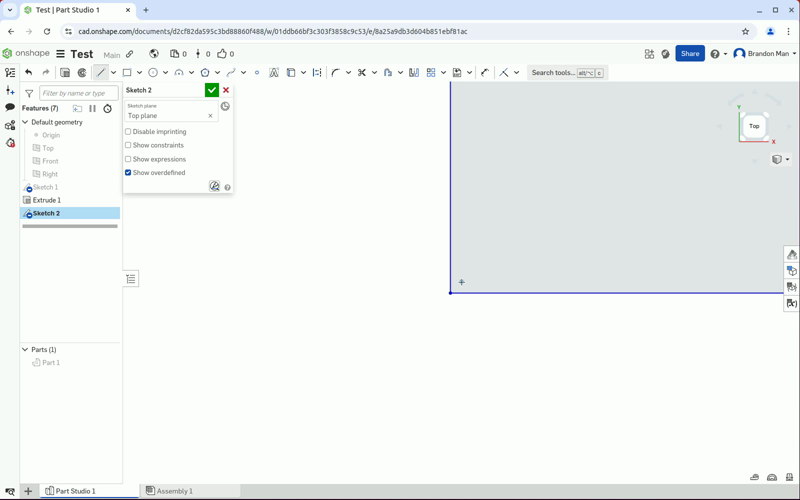
scroll(-6)
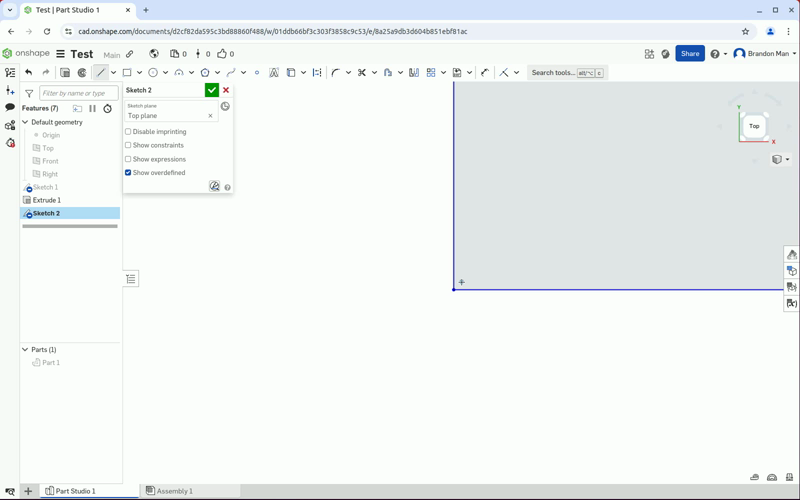
scroll(-6)
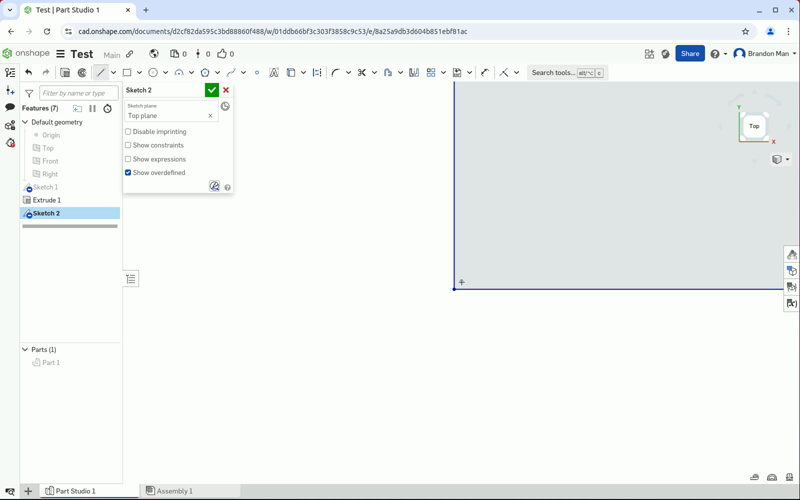
scroll(-6)
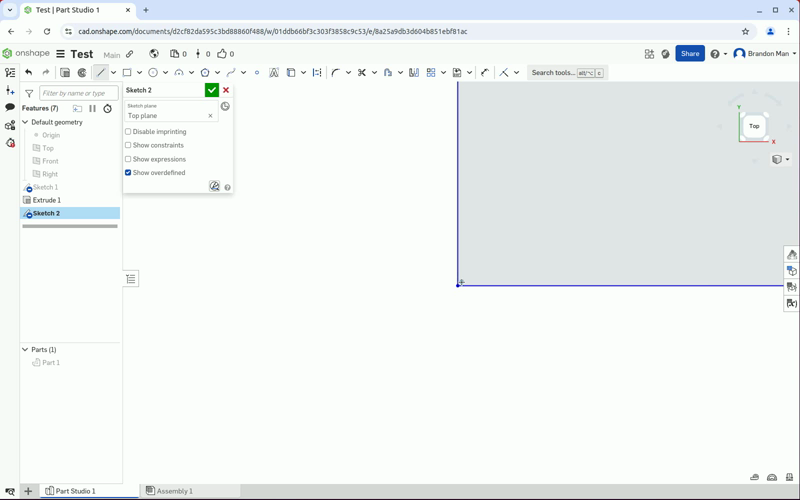
scroll(-6)
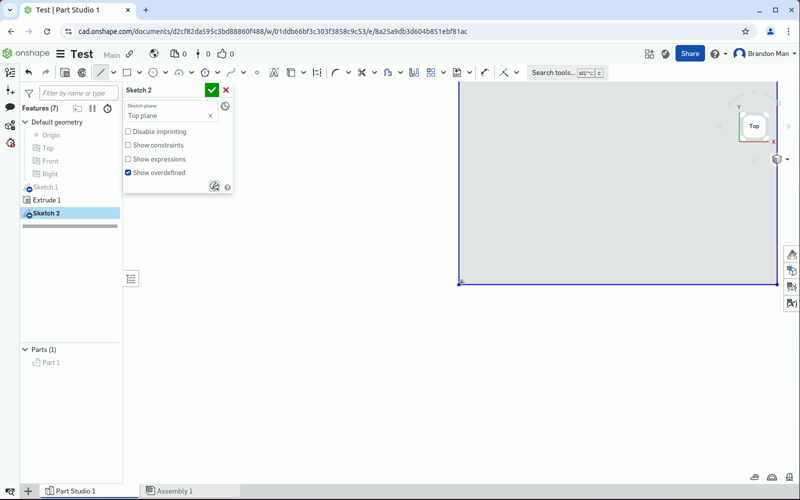
scroll(-6)
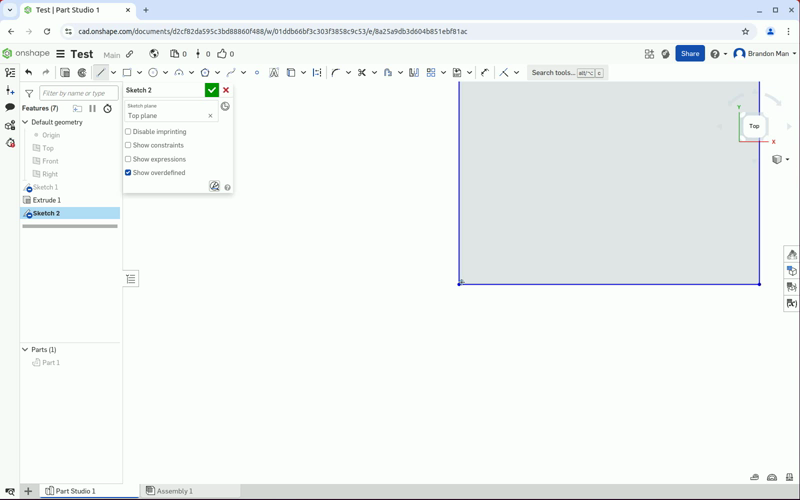
scroll(-6)
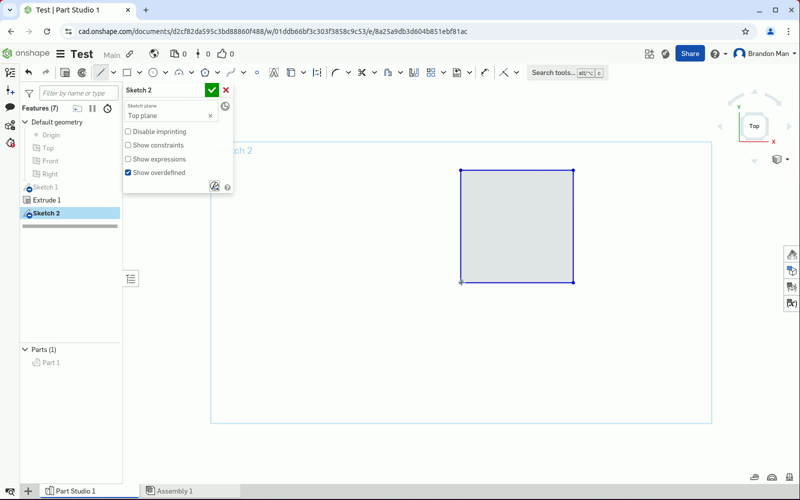
key_up(shift)
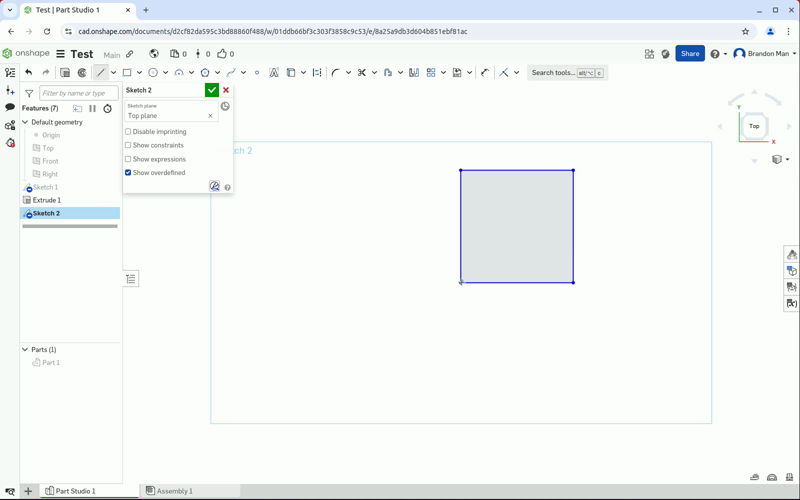
key_down(shift)
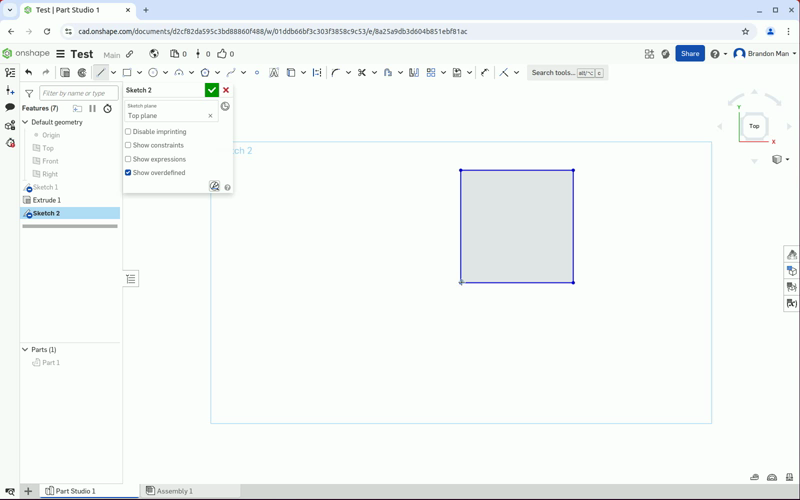
mouse_move(572, 281)
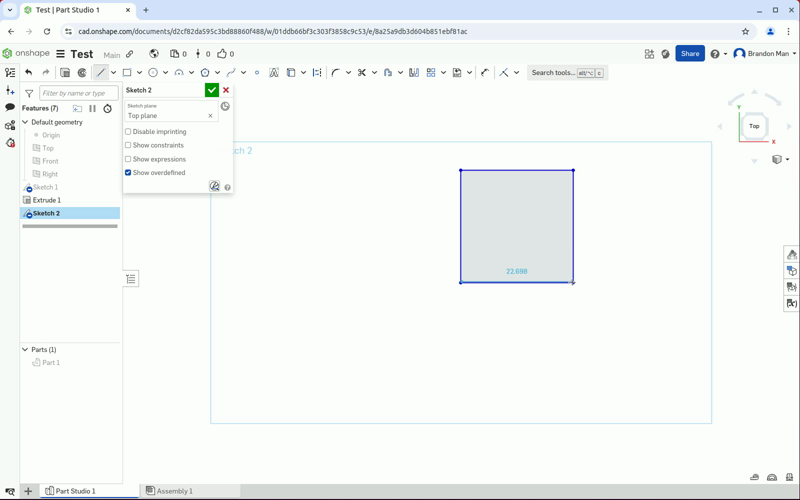
scroll(6)
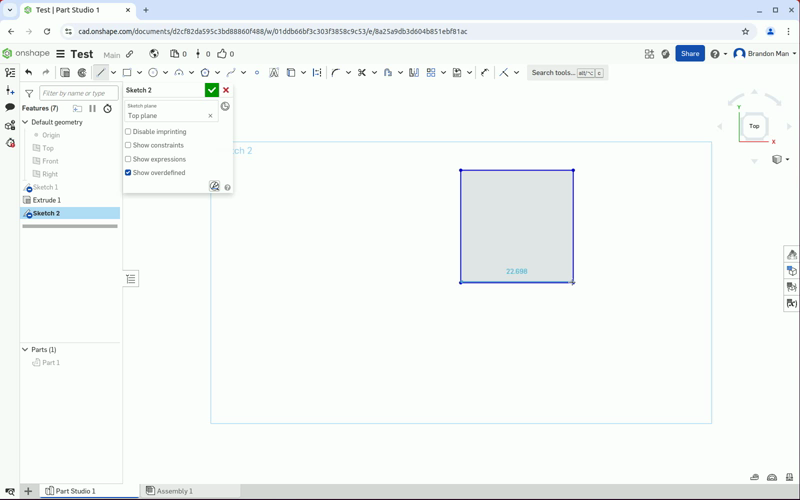
scroll(6)
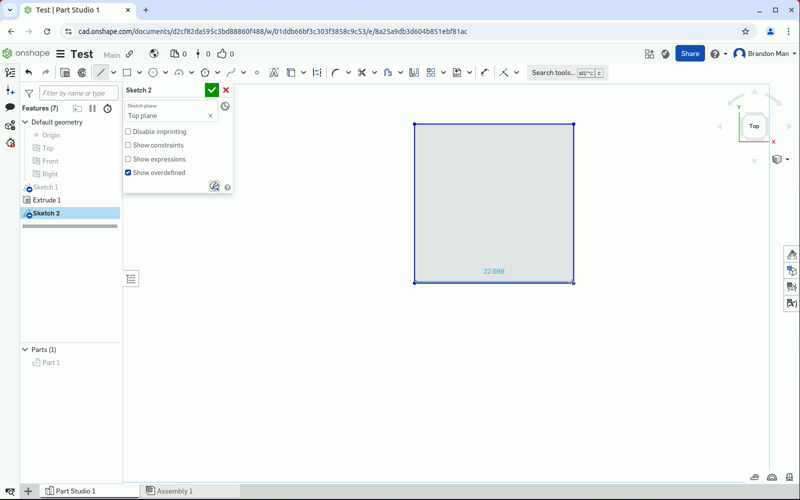
scroll(6)
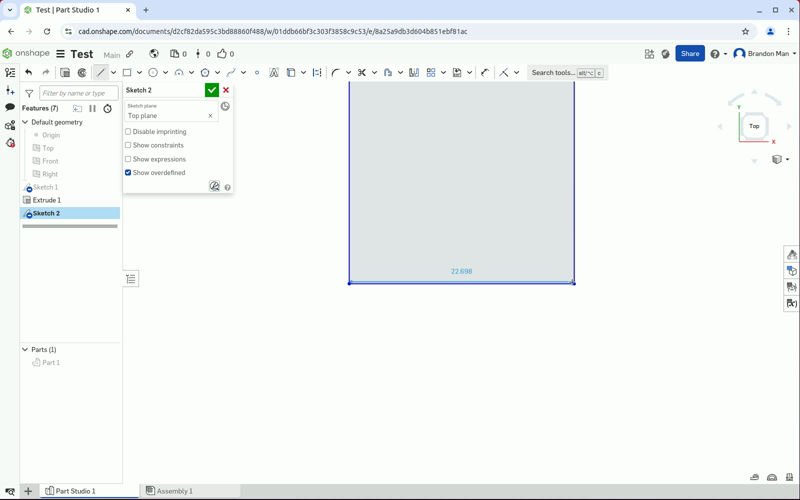
scroll(6)
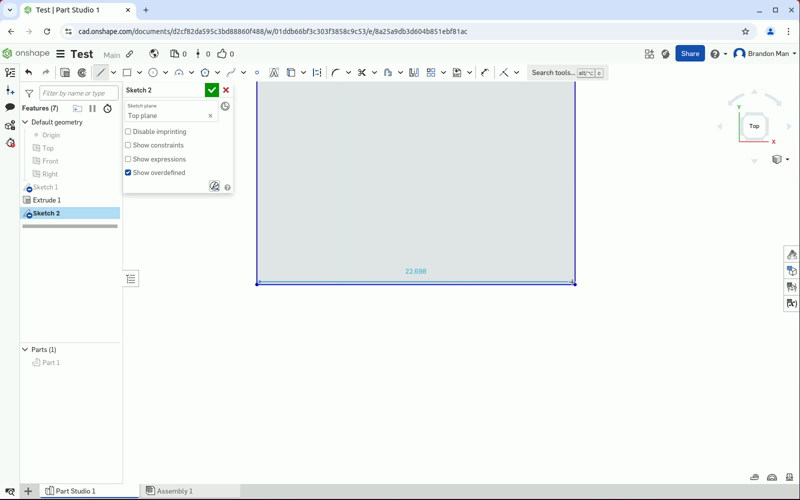
scroll(6)
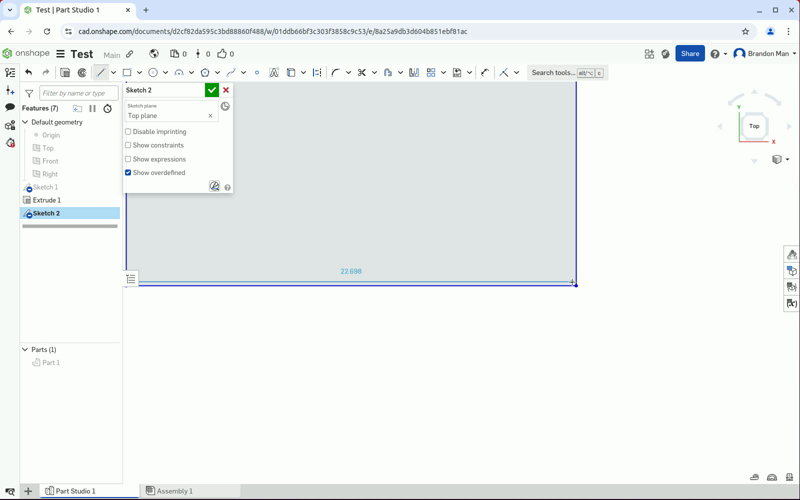
scroll(6)
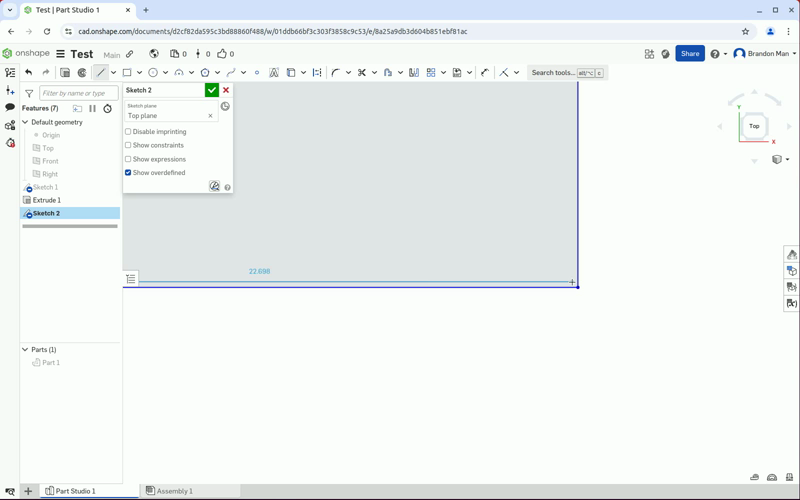
scroll(6)
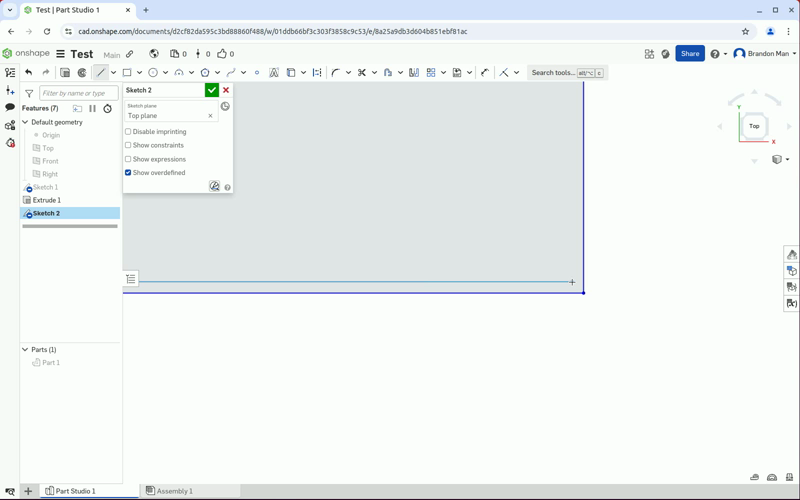
click(572, 281)
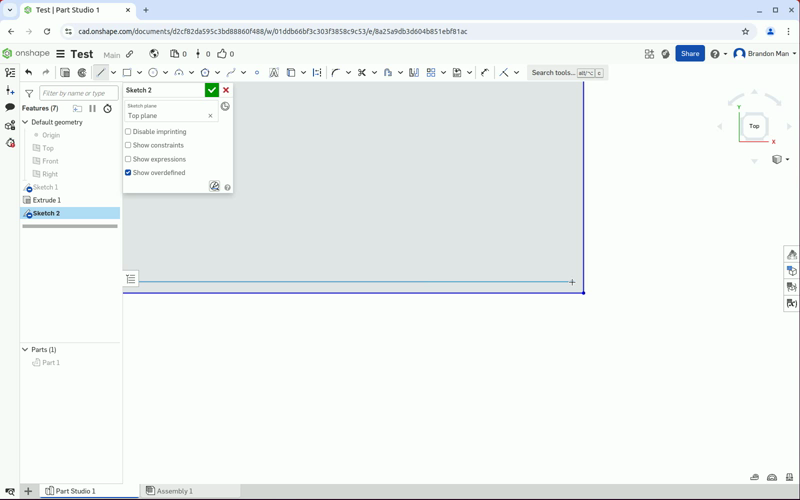
scroll(-6)
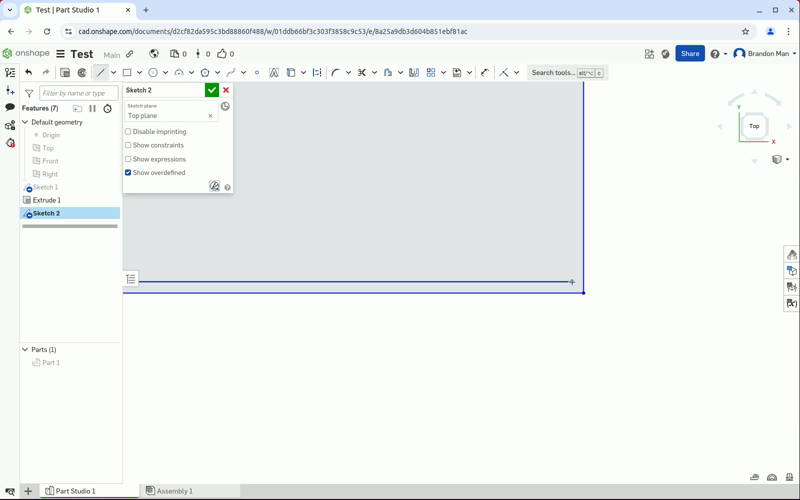
scroll(-6)
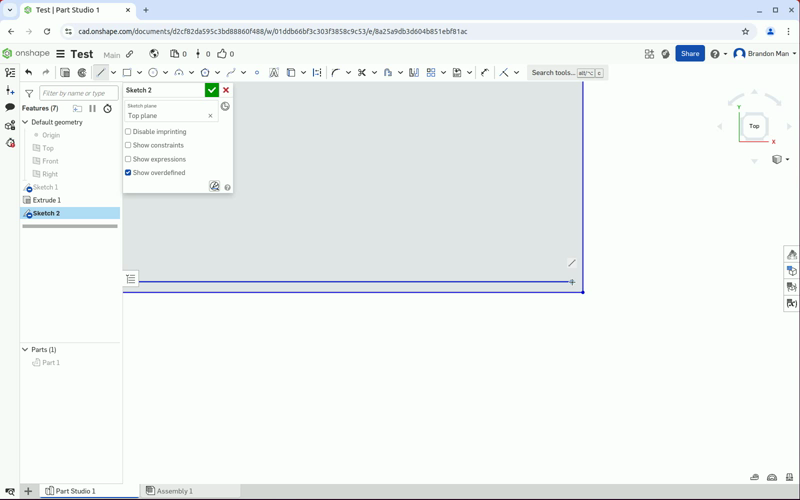
scroll(-6)
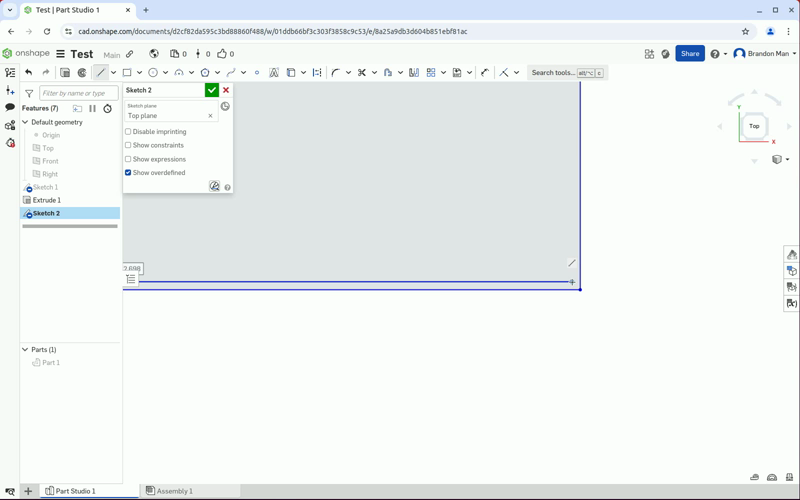
scroll(-6)
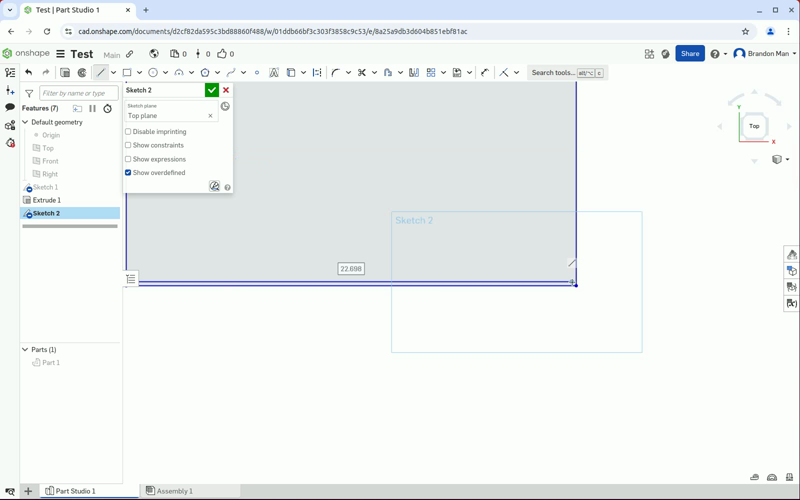
scroll(-6)
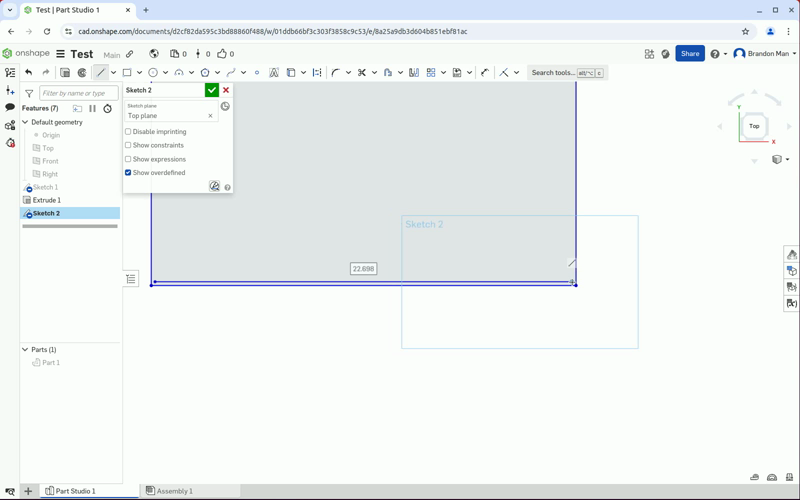
scroll(-6)
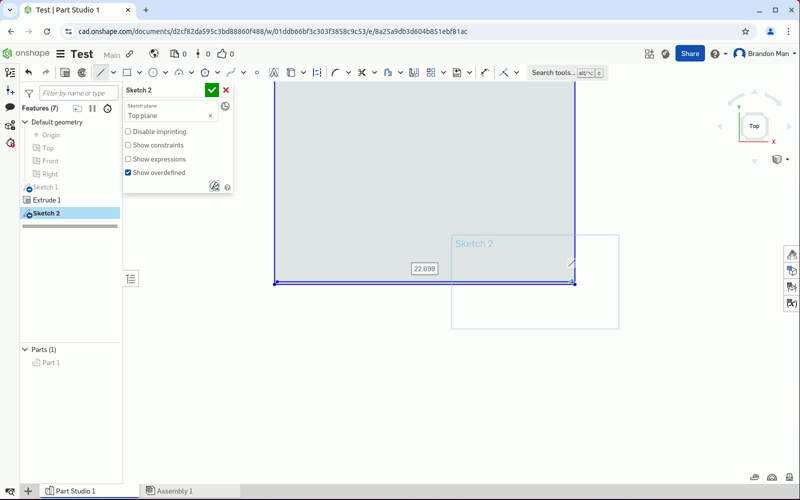
scroll(-6)
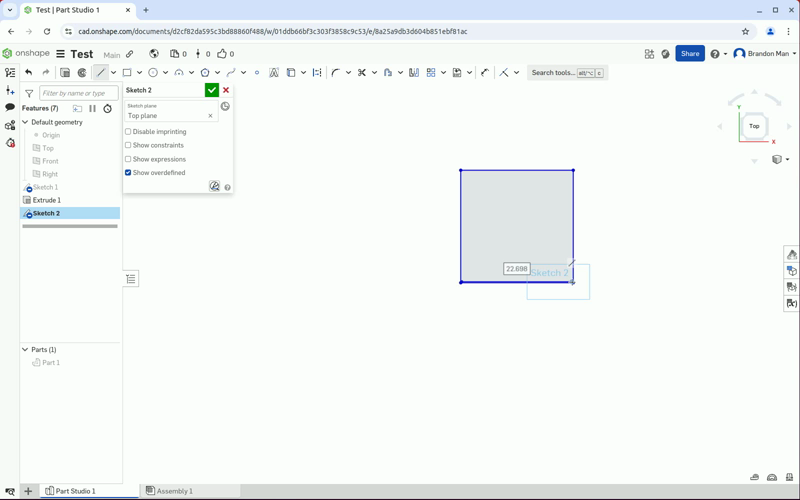
key_up(shift)
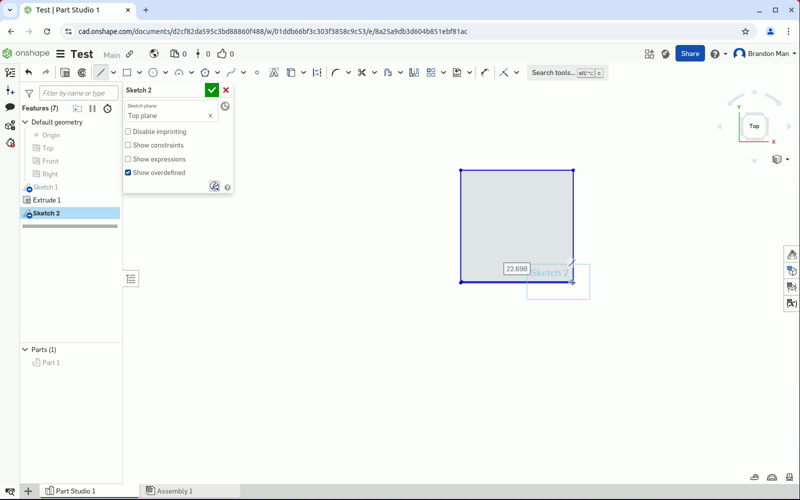
key_down(shift)
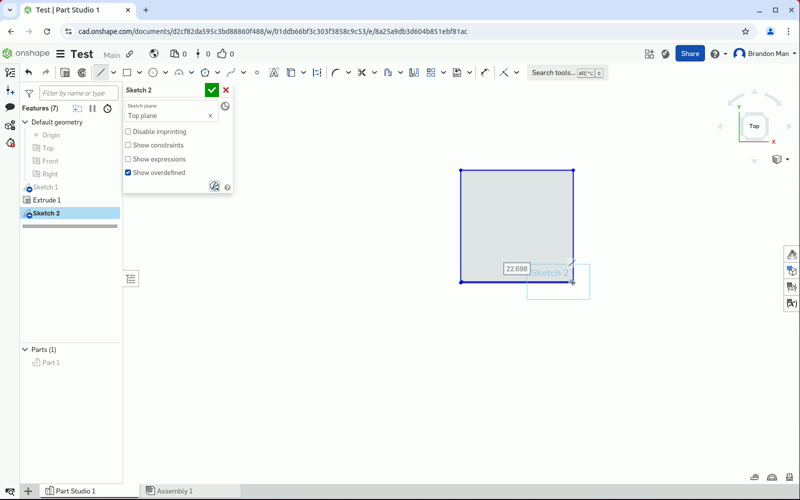
mouse_move(572, 171)
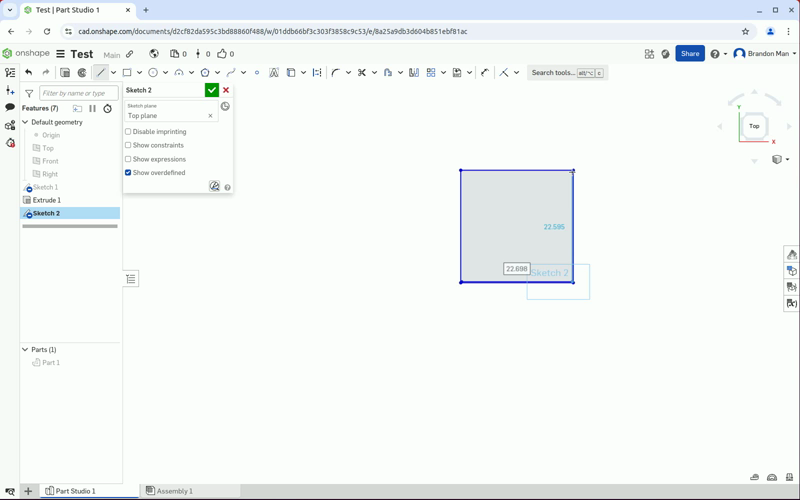
scroll(6)
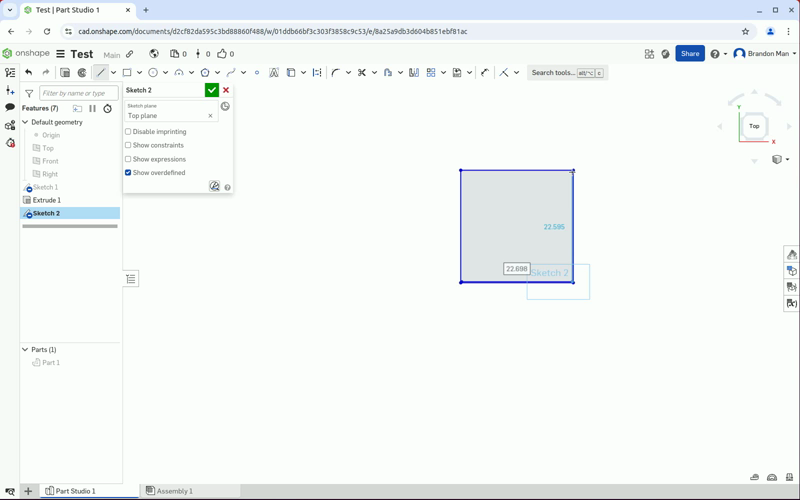
scroll(6)
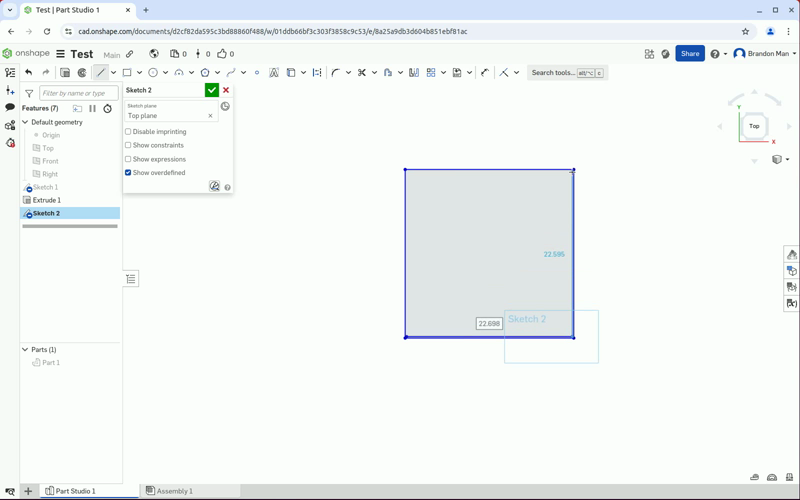
scroll(6)
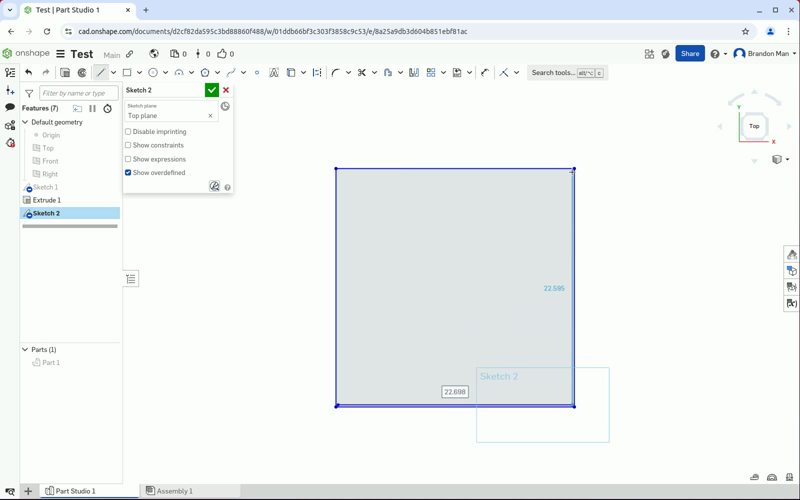
scroll(6)
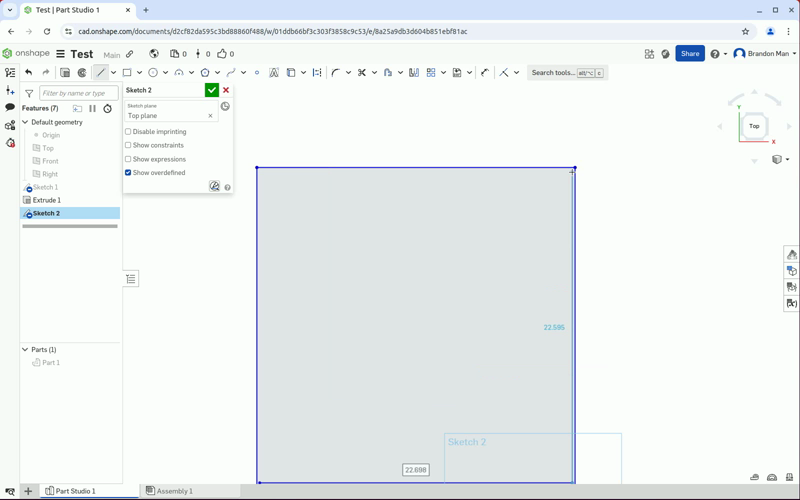
scroll(6)
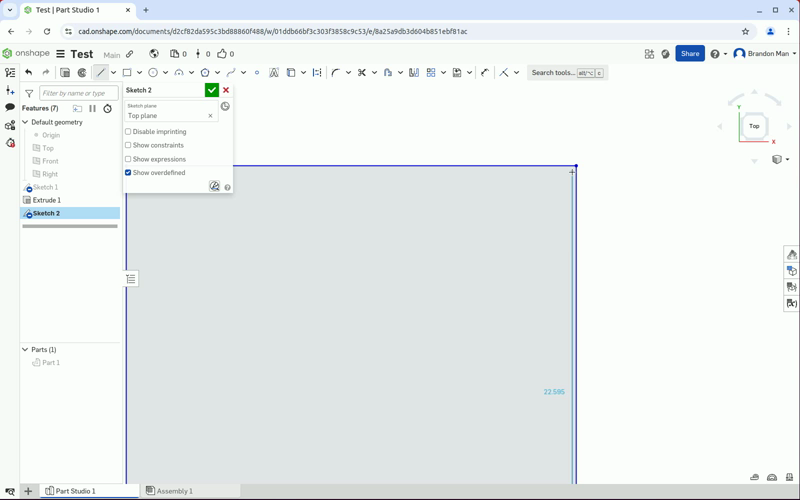
scroll(6)
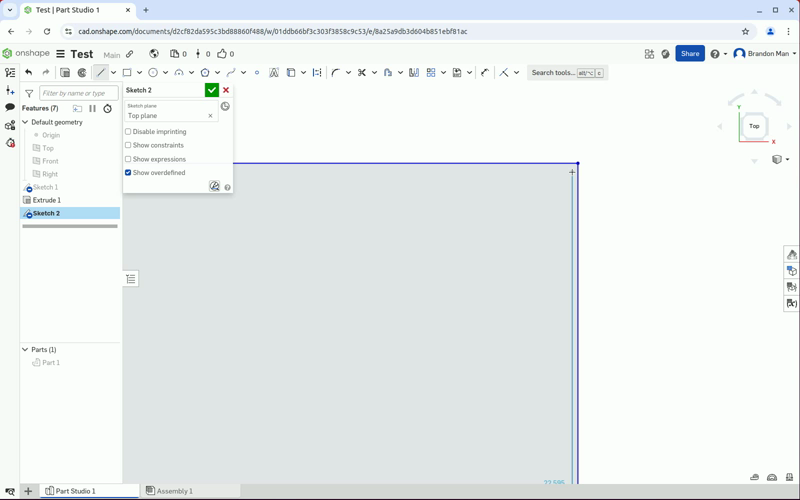
scroll(6)
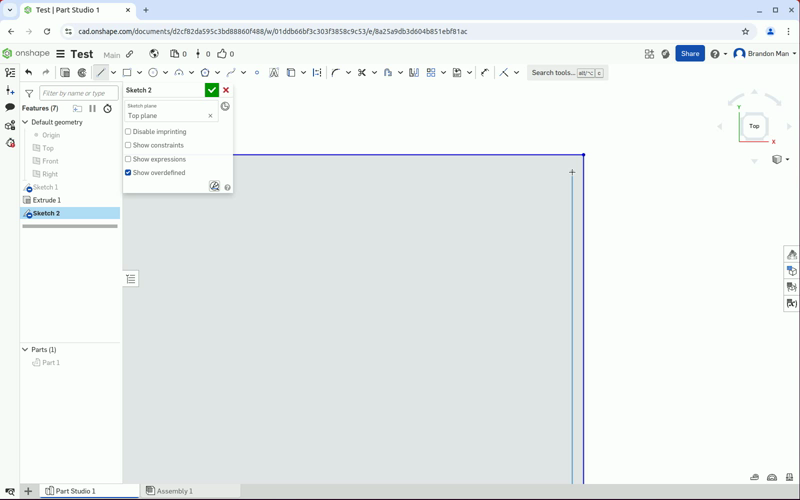
click(572, 171)
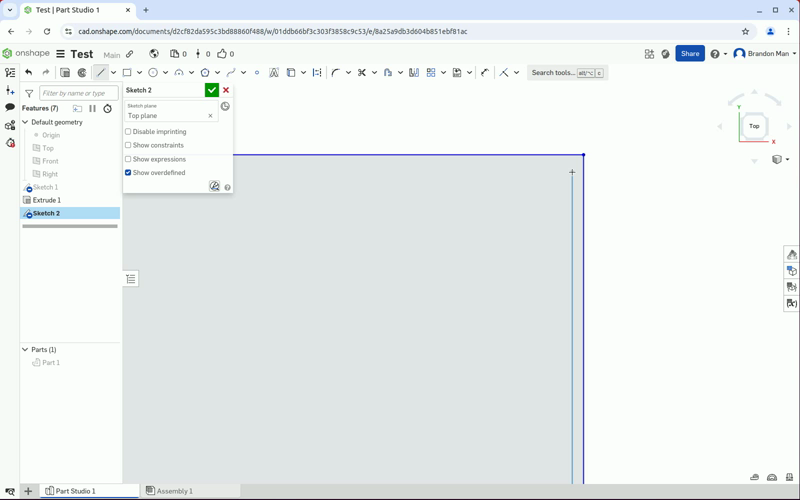
scroll(-6)
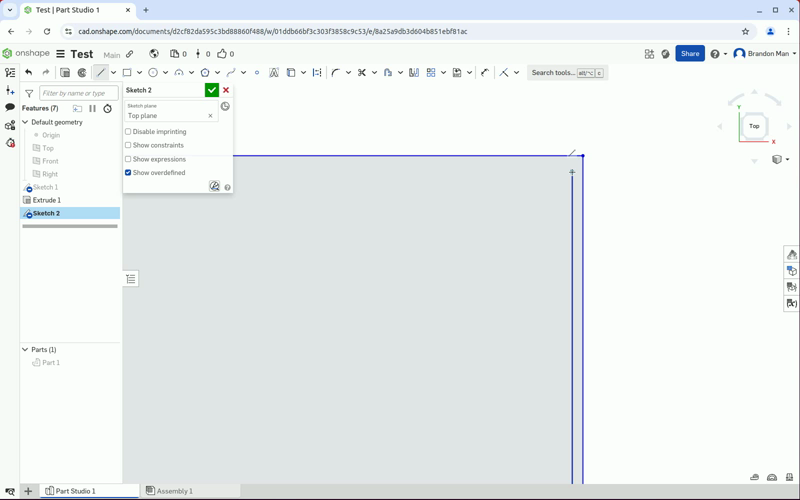
scroll(-6)
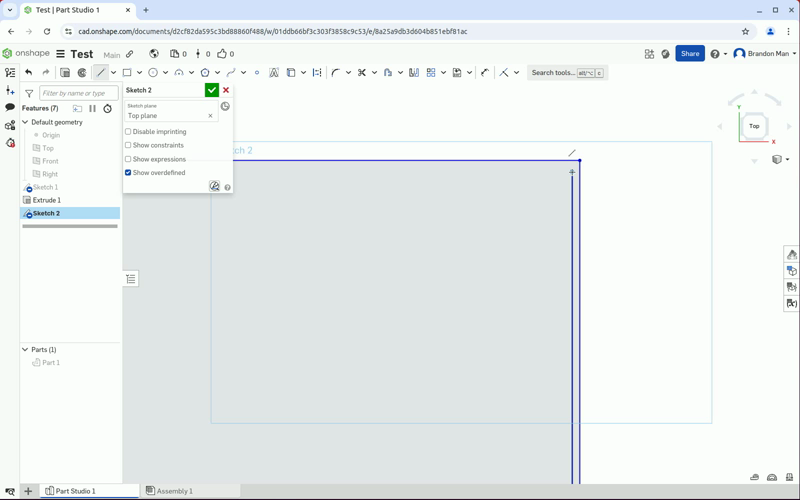
scroll(-6)
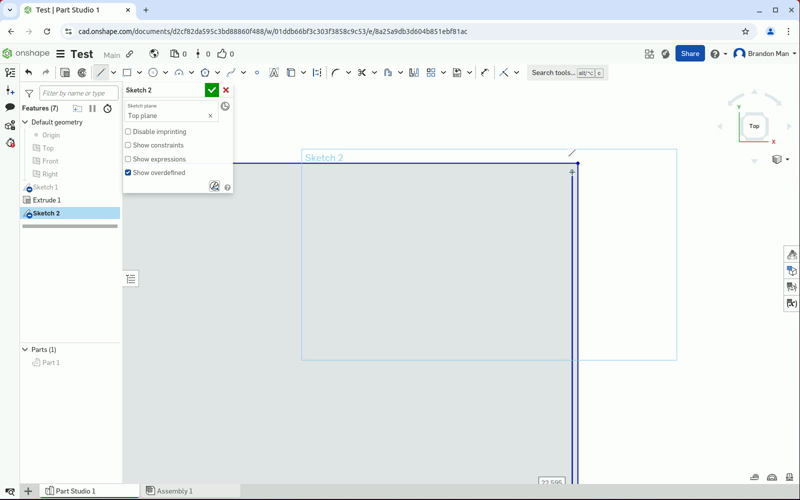
scroll(-6)
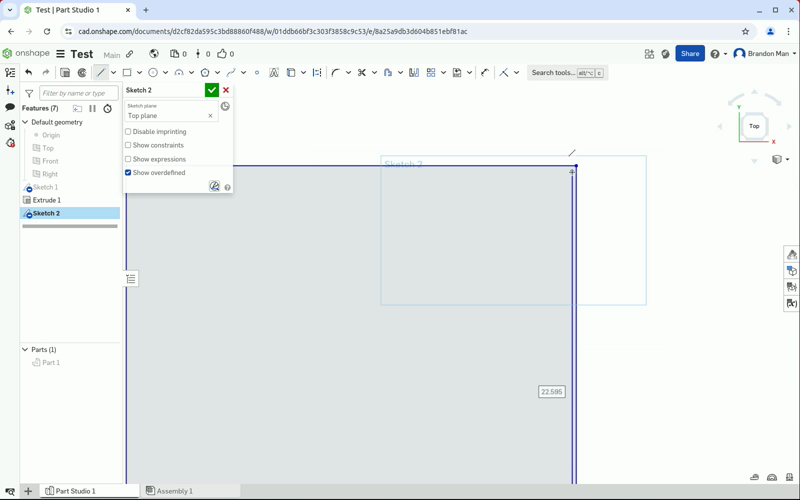
scroll(-6)
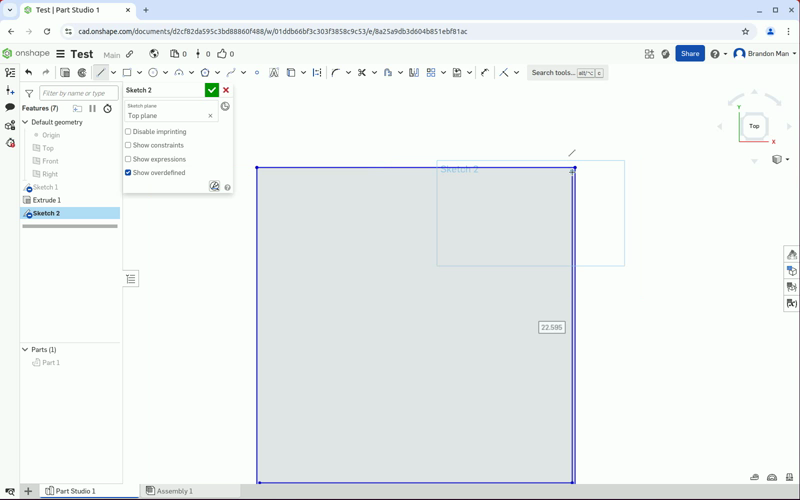
scroll(-6)
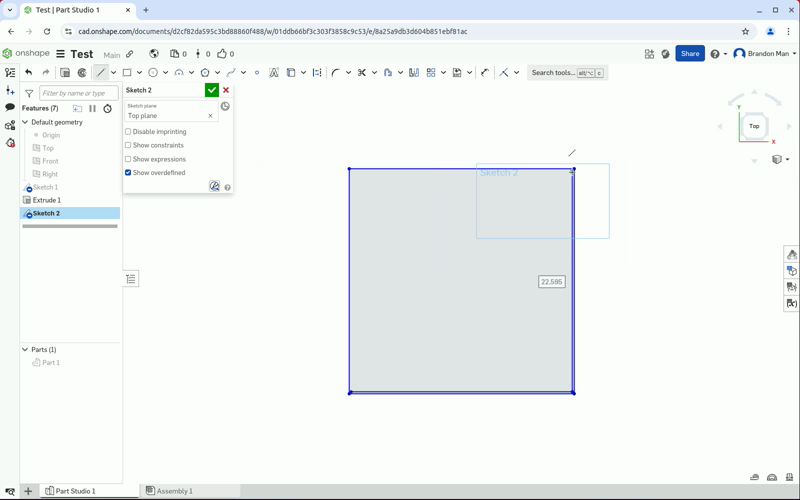
scroll(-6)
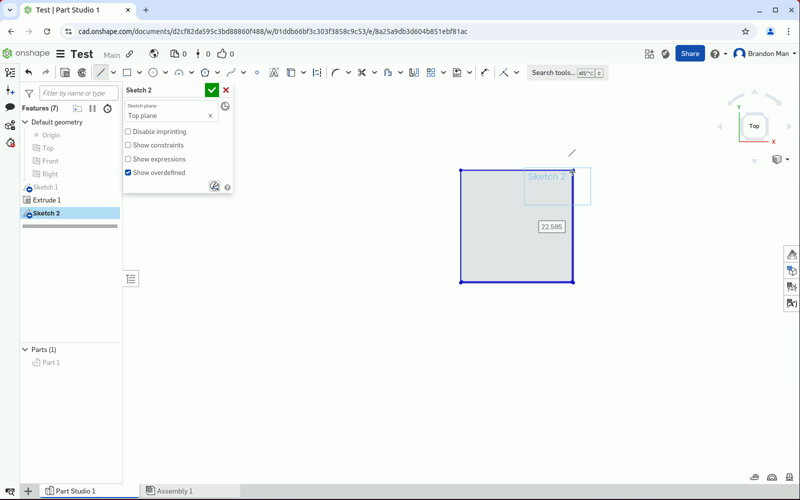
key_up(shift)
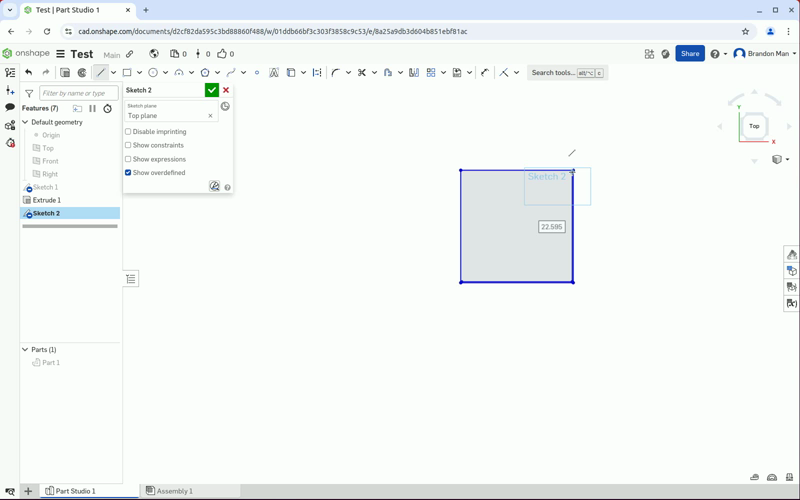
key_down(shift)
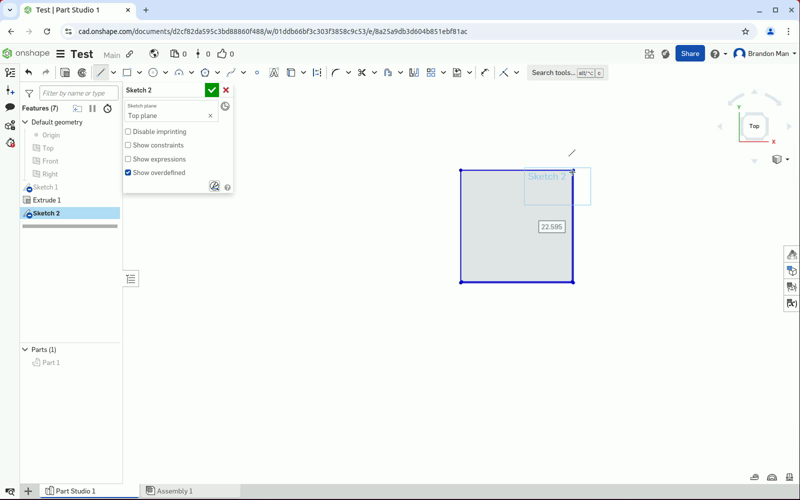
mouse_move(461, 171)
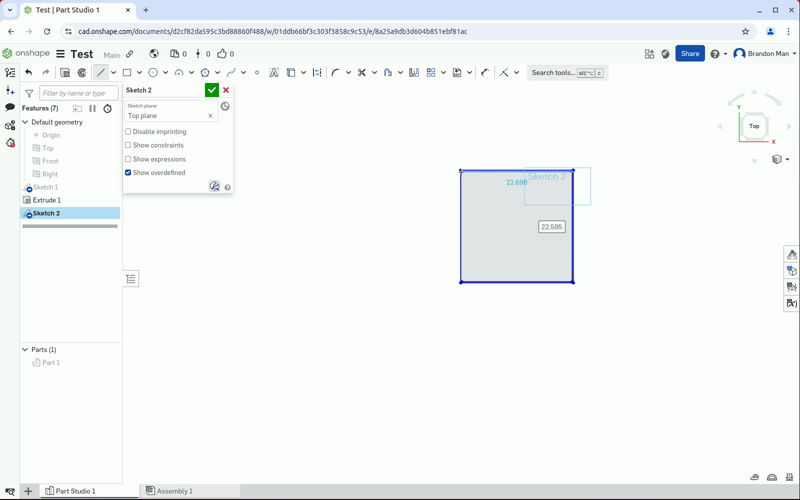
scroll(6)
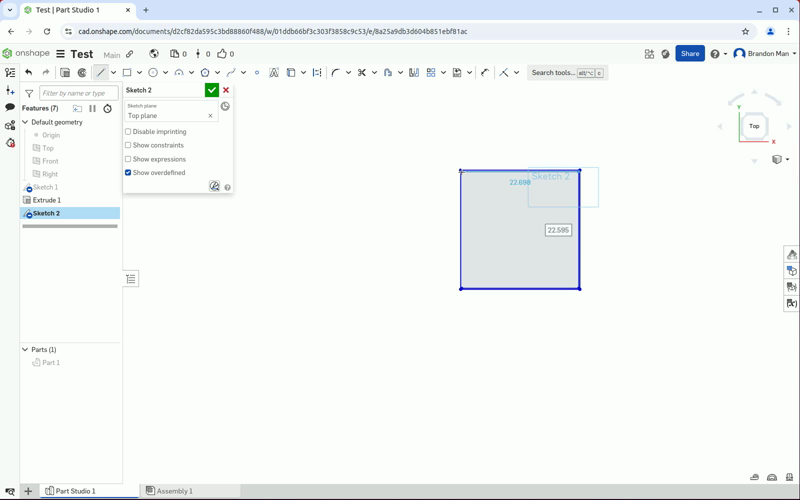
scroll(6)
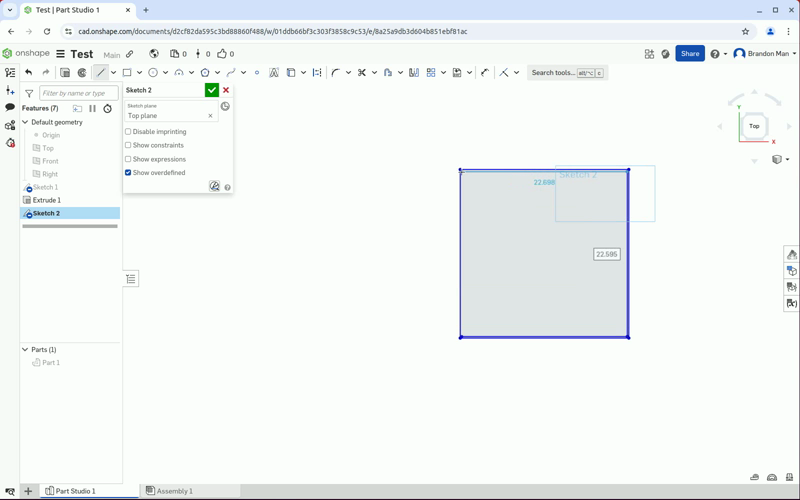
scroll(6)
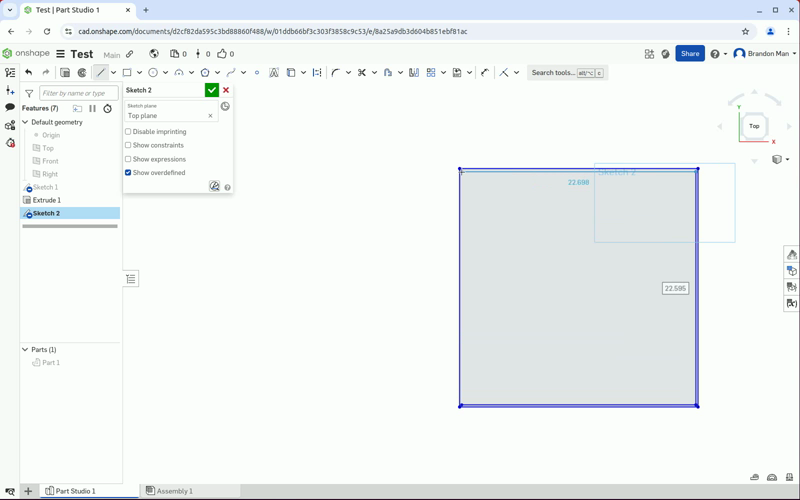
scroll(6)
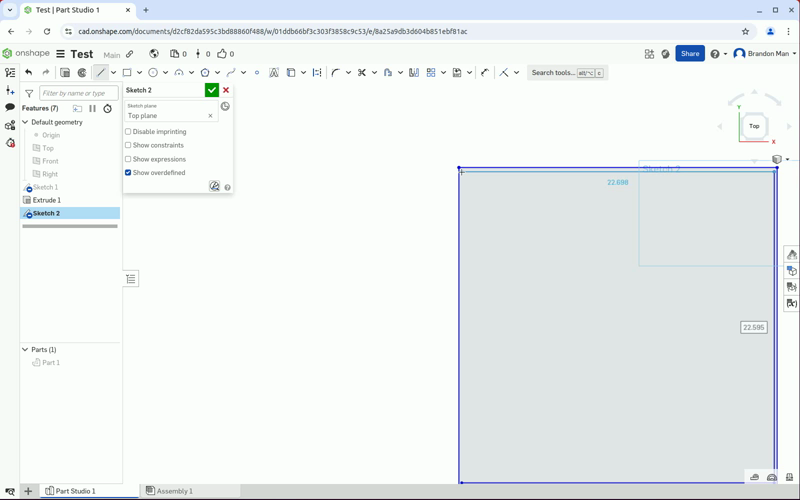
scroll(6)
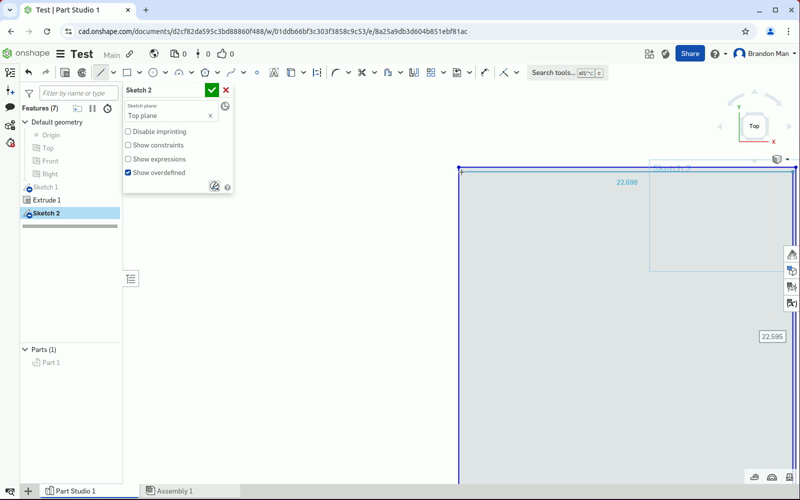
scroll(6)
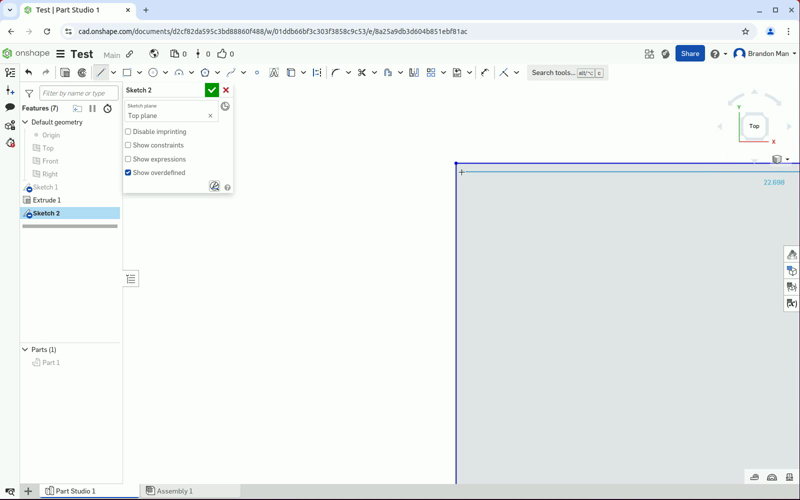
scroll(6)
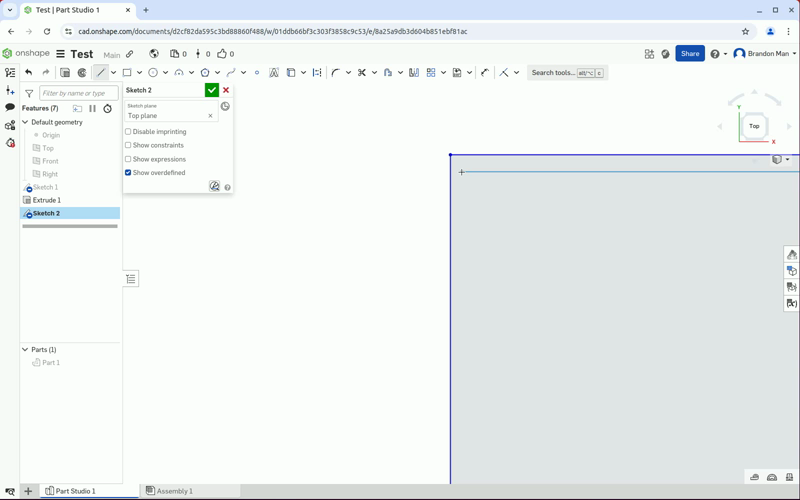
click(461, 171)
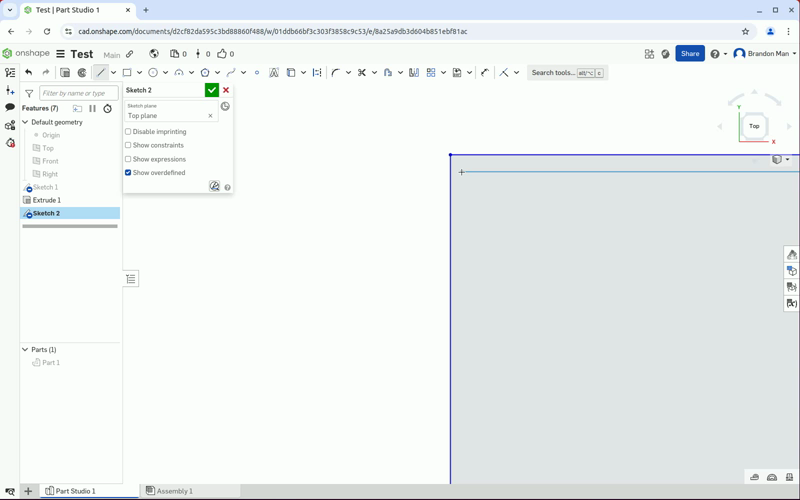
scroll(-6)
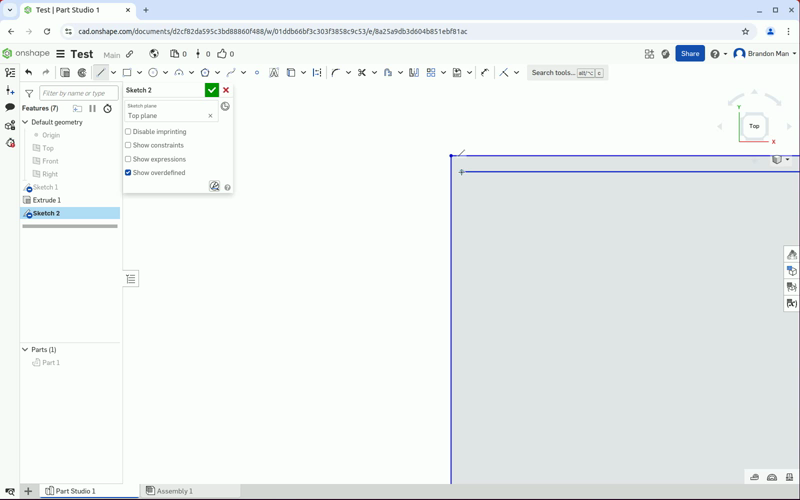
scroll(-6)
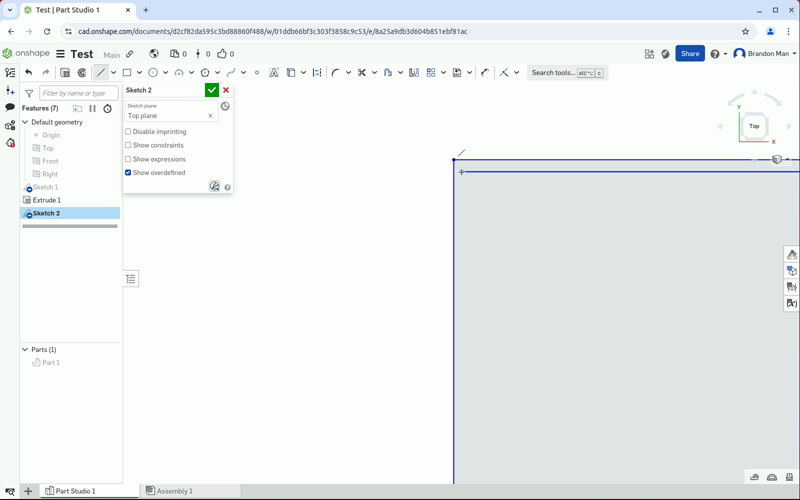
scroll(-6)
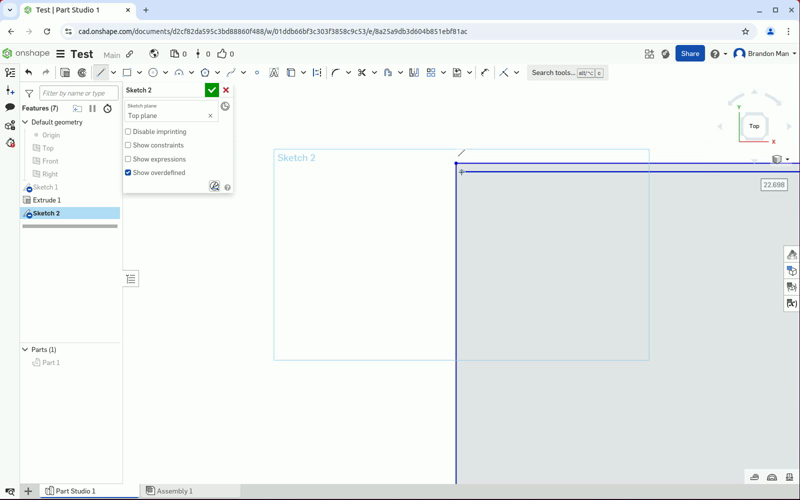
scroll(-6)
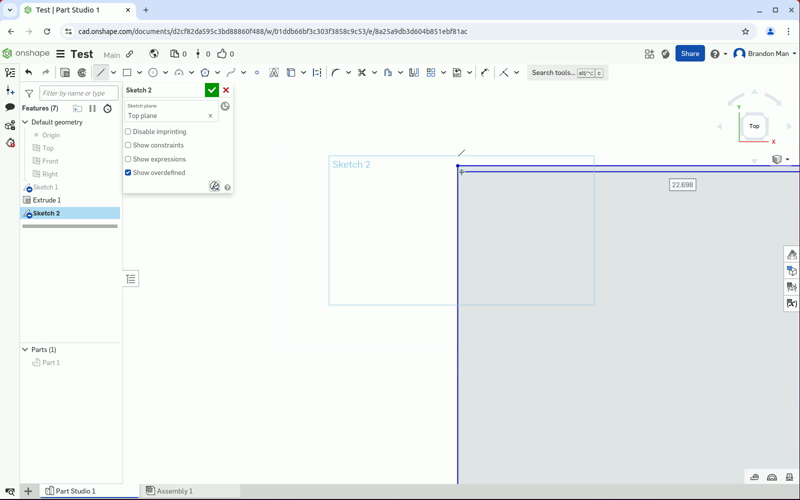
scroll(-6)
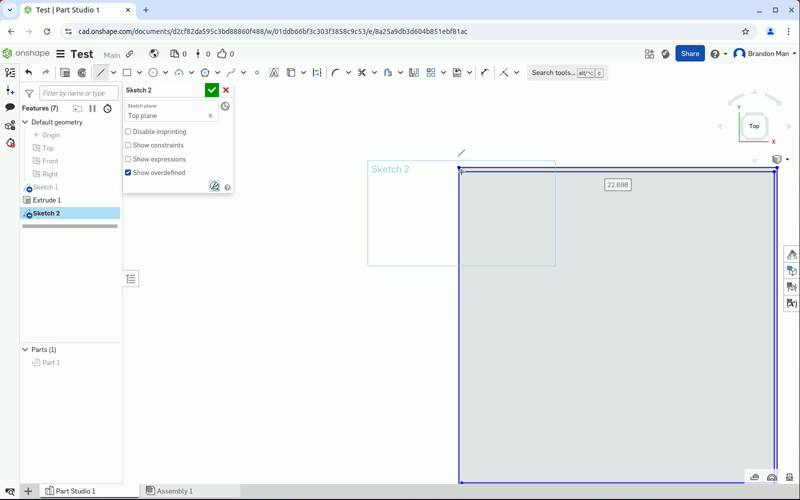
scroll(-6)
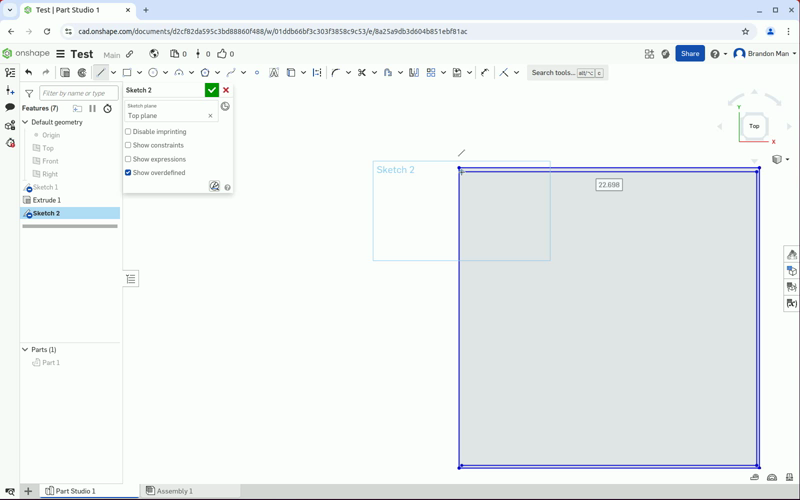
scroll(-6)
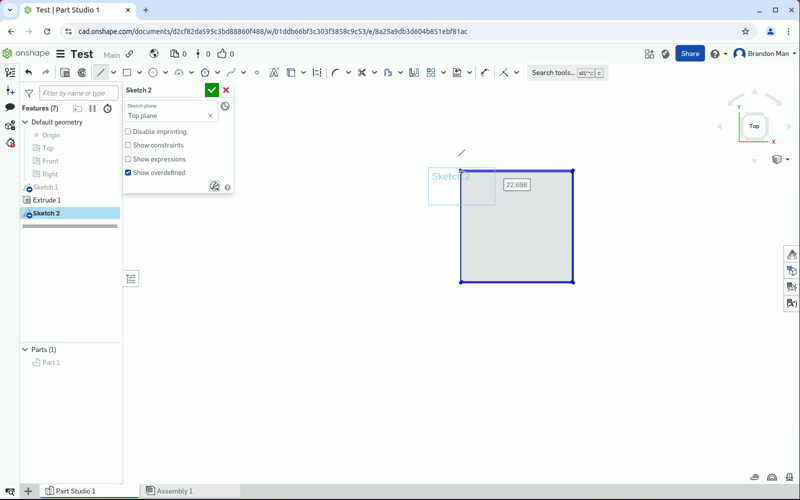
key_up(shift)
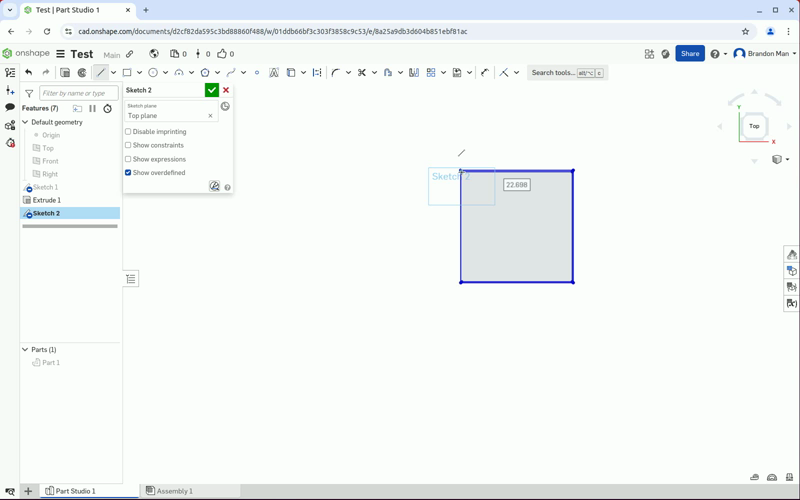
key_down(shift)
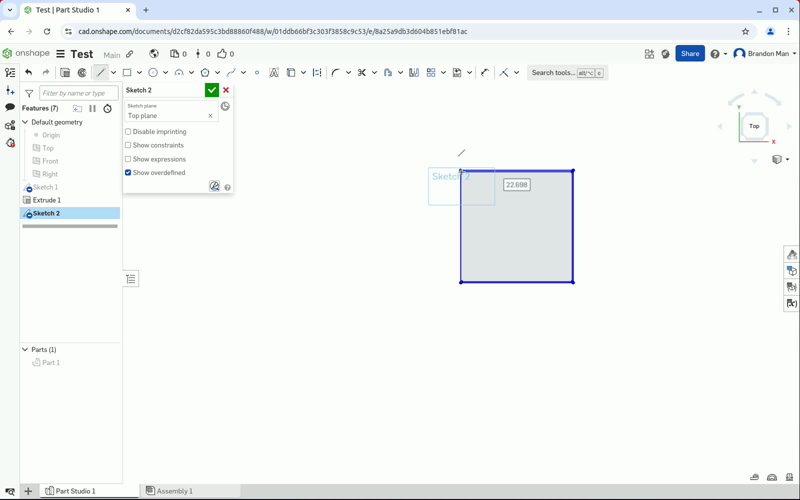
mouse_move(461, 281)
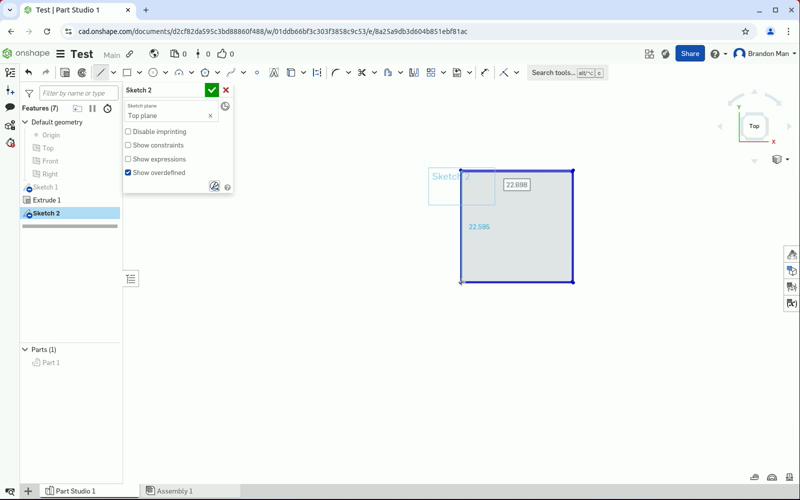
scroll(6)
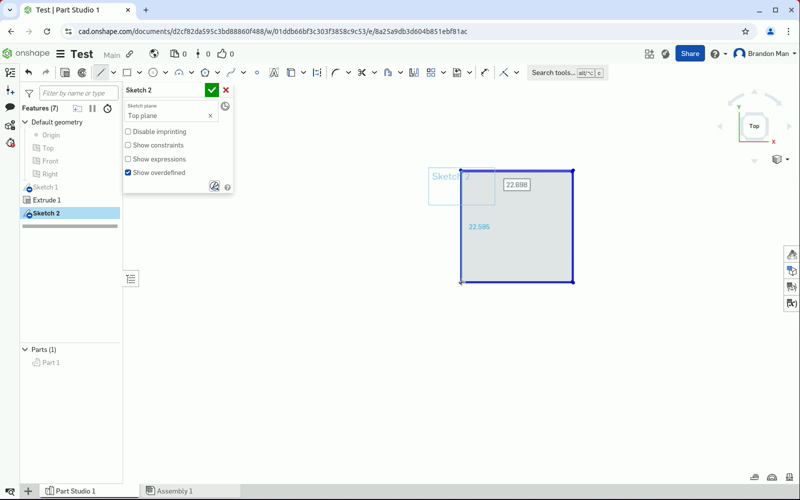
scroll(6)
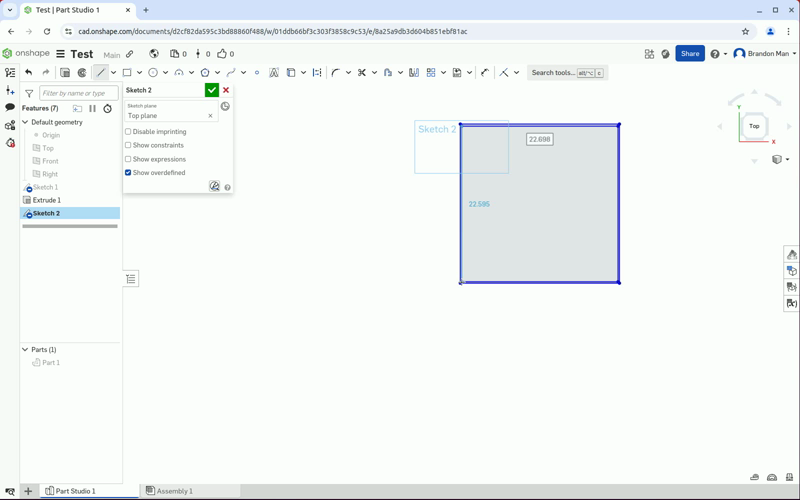
scroll(6)
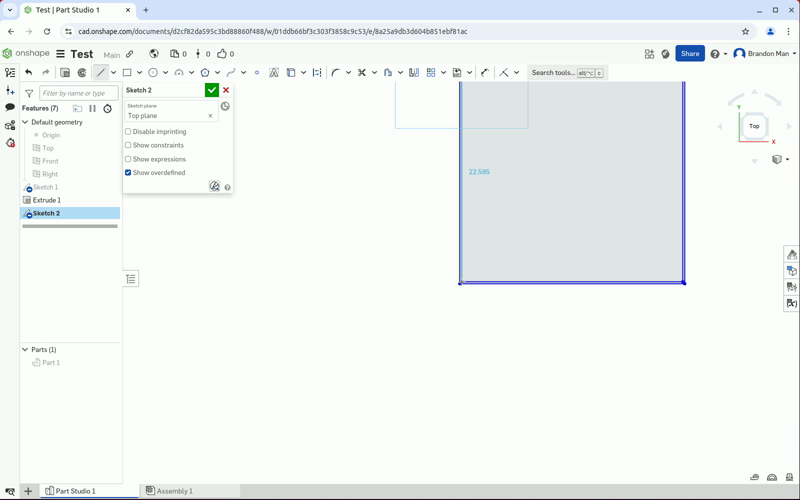
scroll(6)
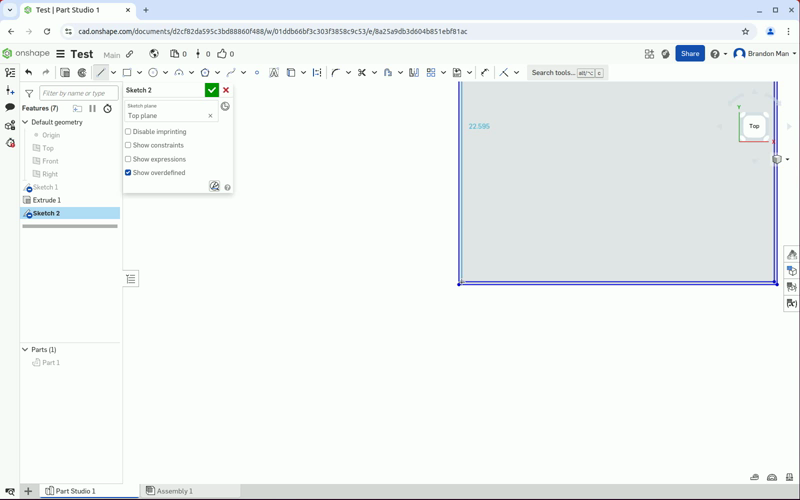
scroll(6)
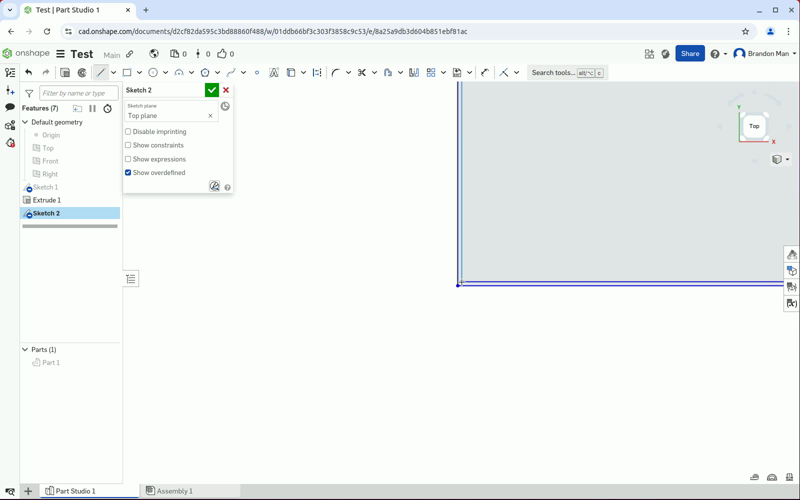
scroll(6)
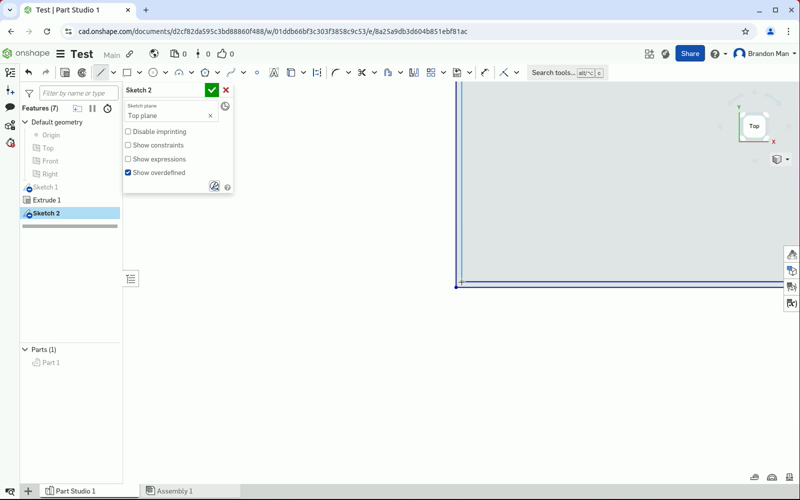
scroll(6)
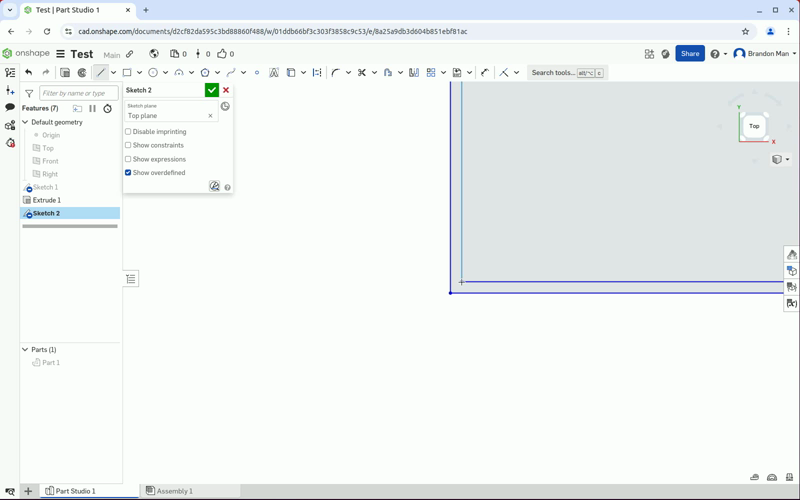
key_up(shift)
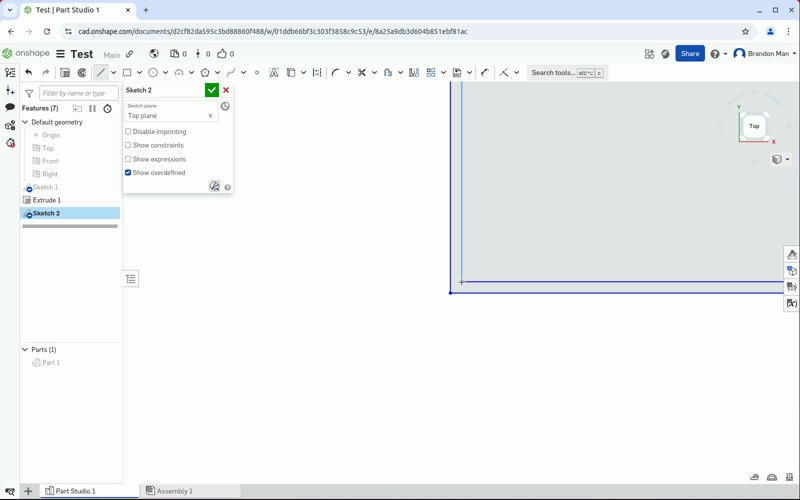
click(461, 281)
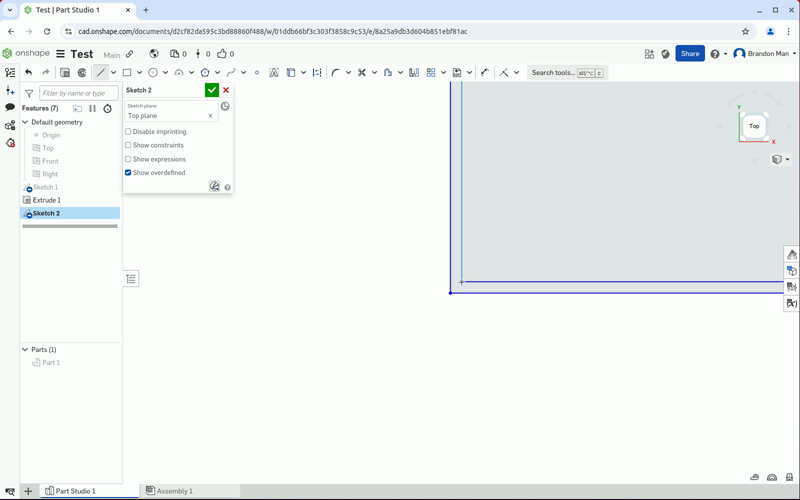
scroll(-6)
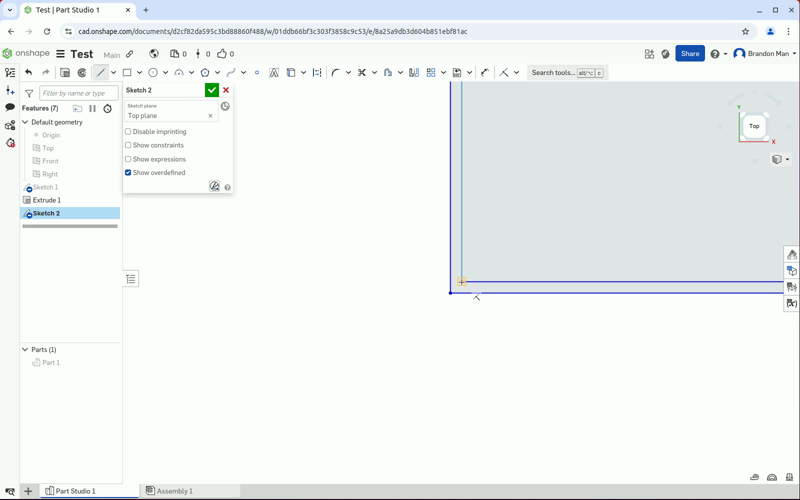
scroll(-6)
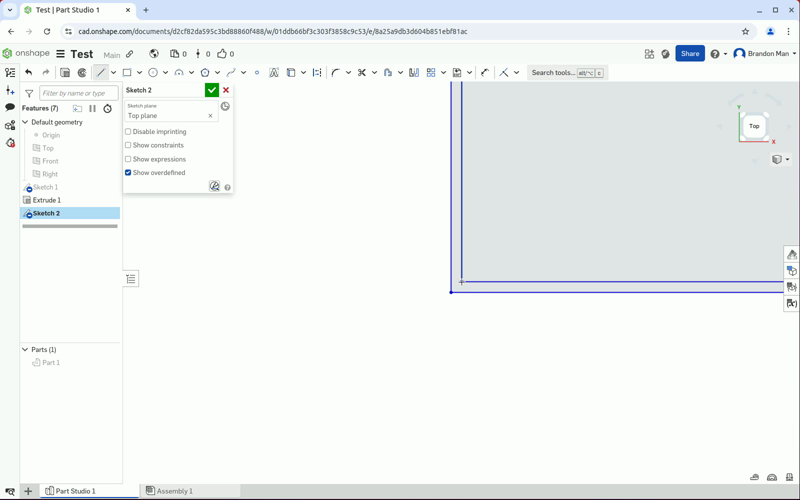
scroll(-6)
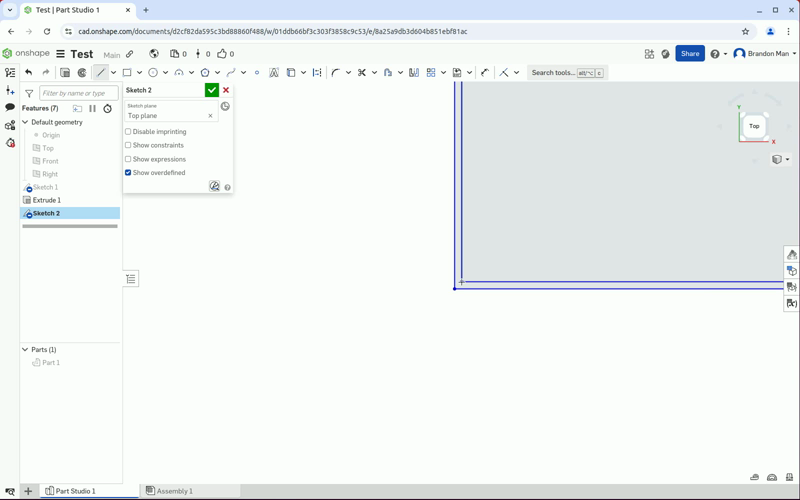
scroll(-6)
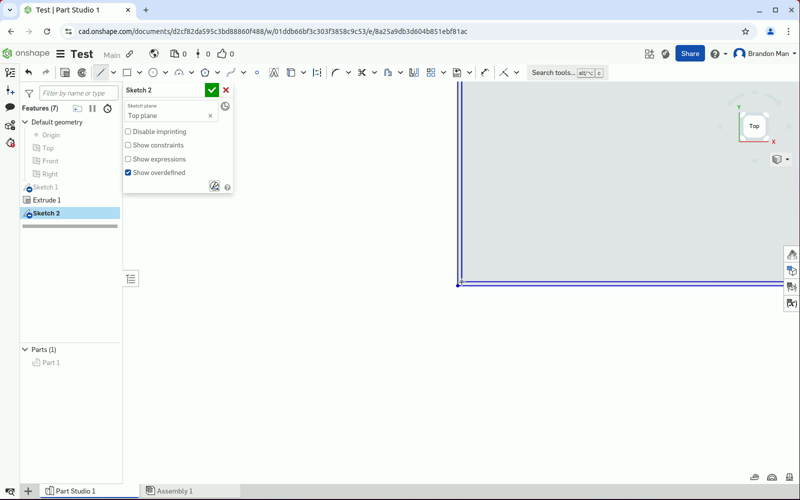
scroll(-6)
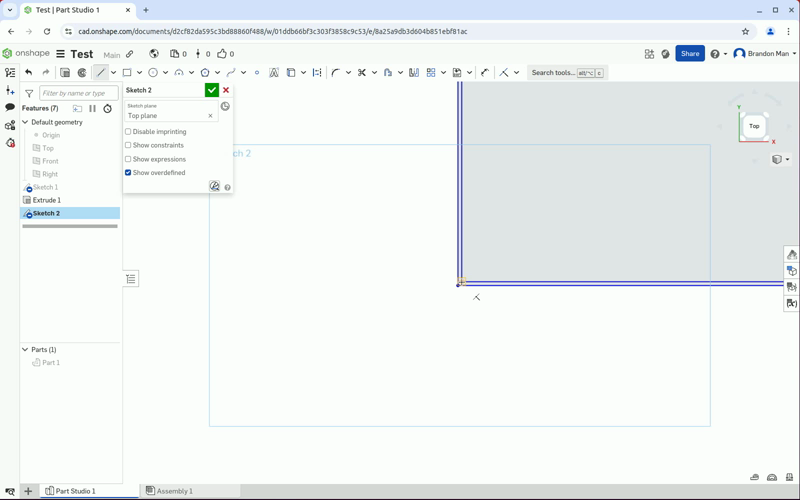
scroll(-6)
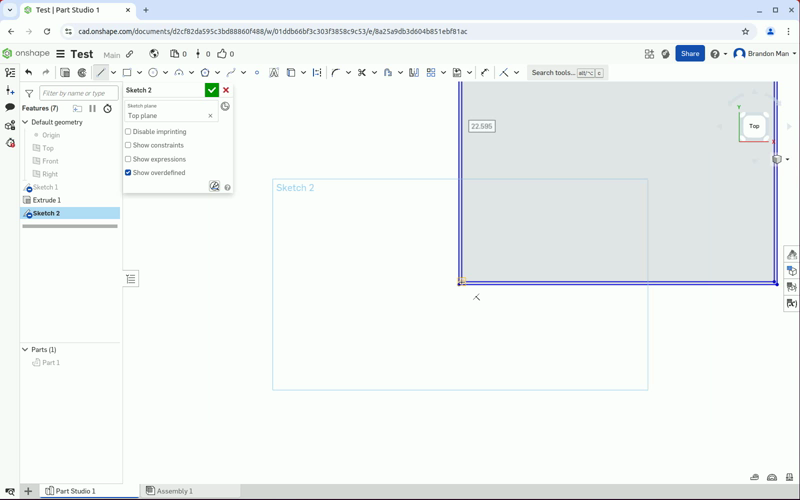
scroll(-6)
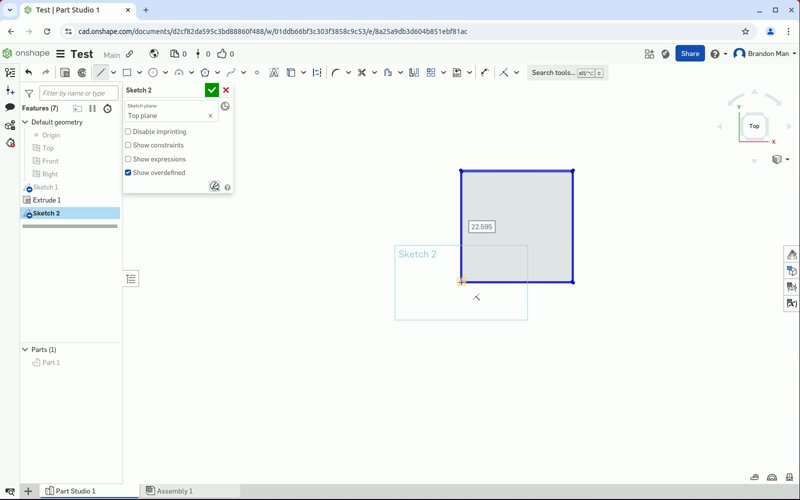
key(esc)
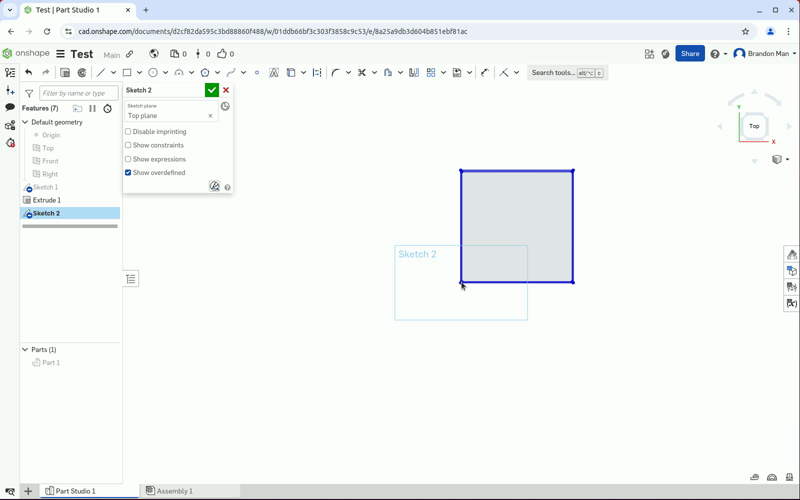
mouse_move(467, 282)
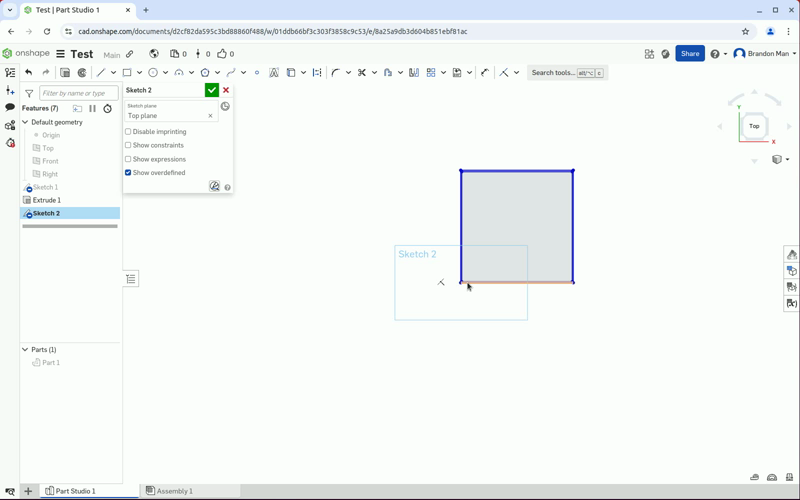
scroll(6)
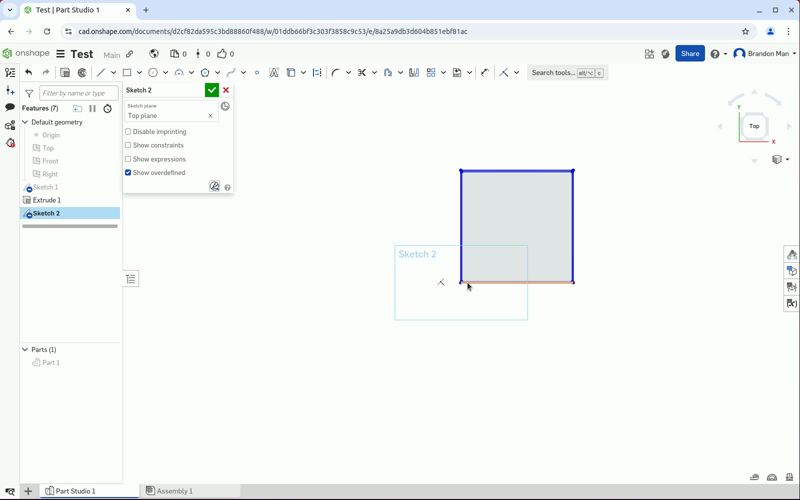
scroll(6)
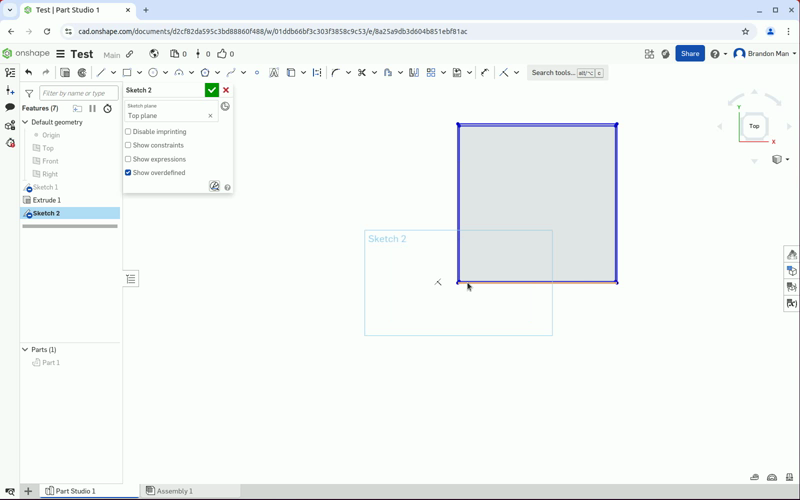
scroll(6)
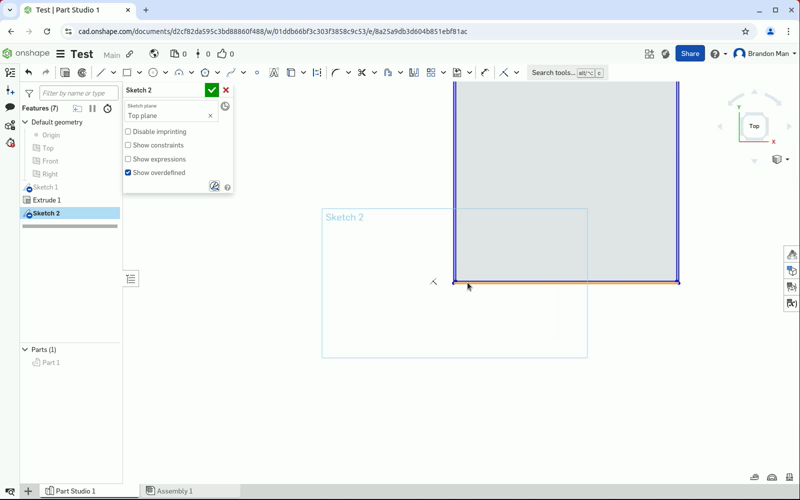
scroll(6)
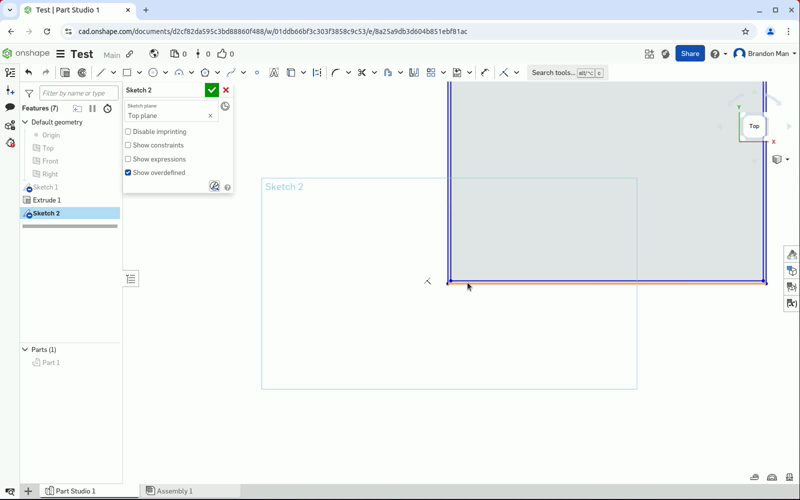
scroll(6)
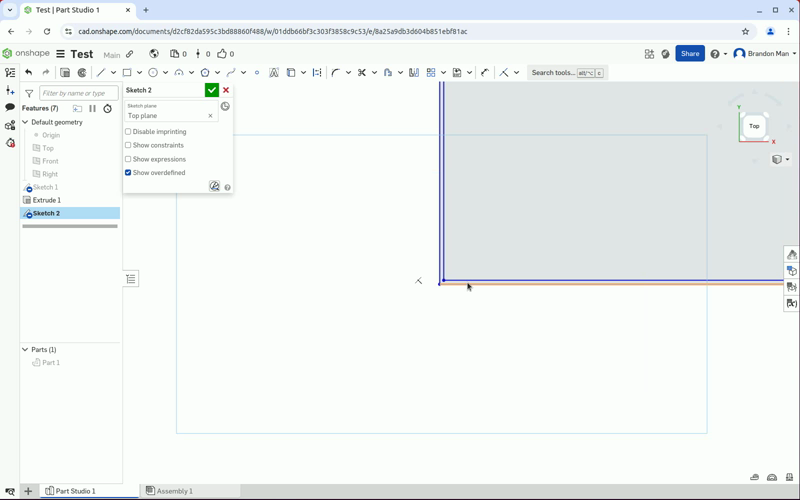
scroll(6)
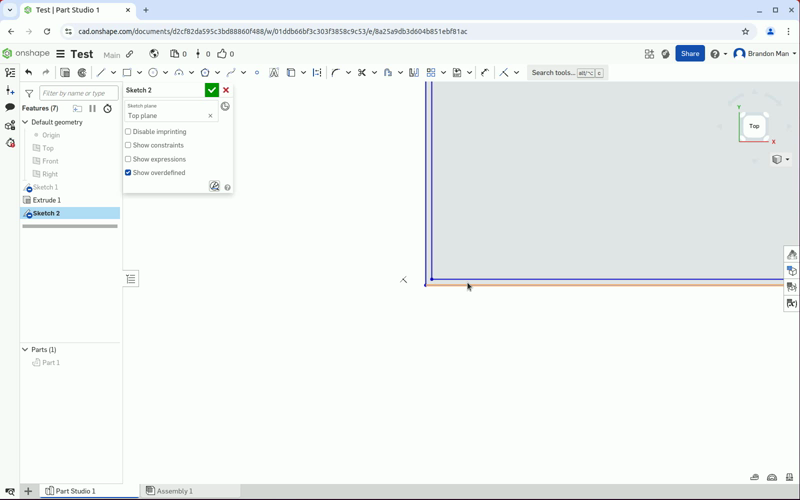
scroll(6)
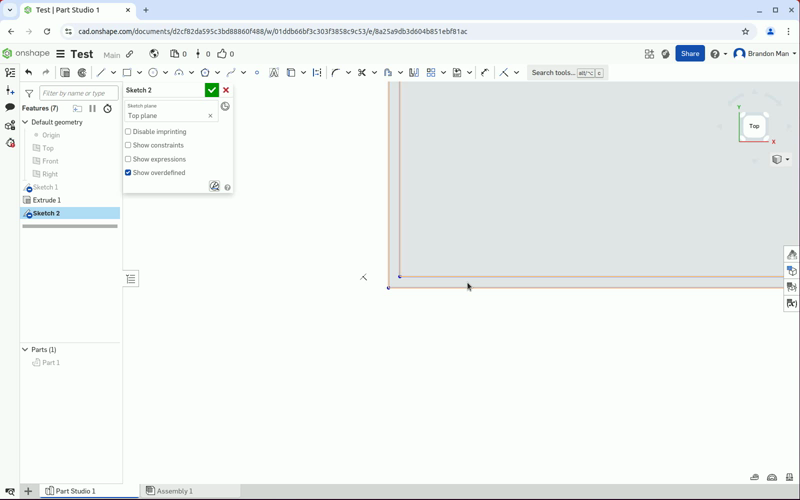
click(467, 282)
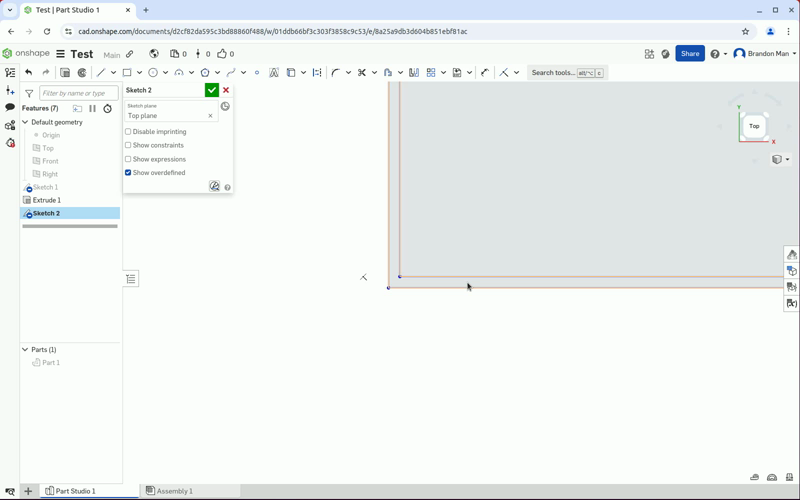
scroll(-6)
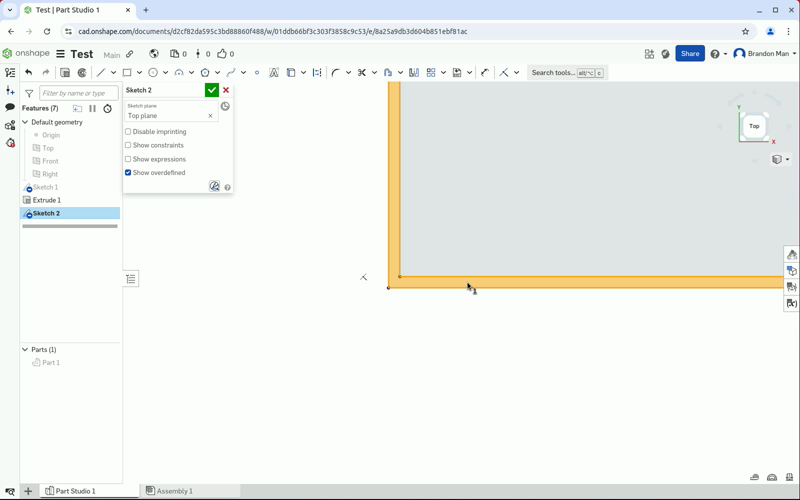
scroll(-6)
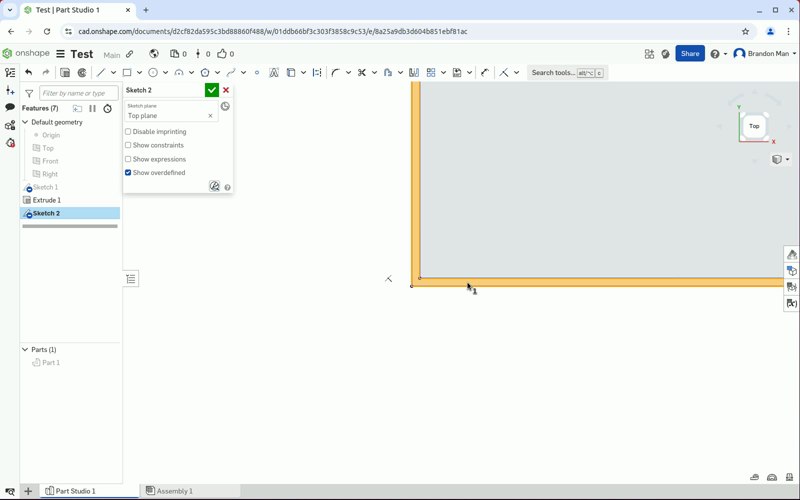
scroll(-6)
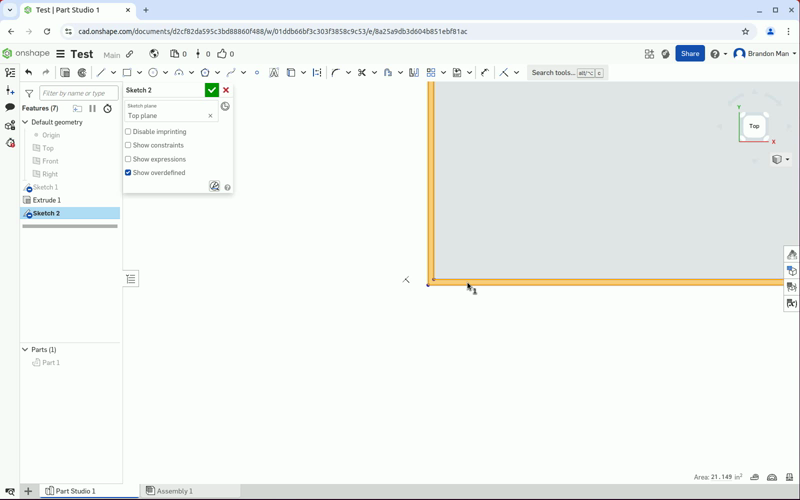
scroll(-6)
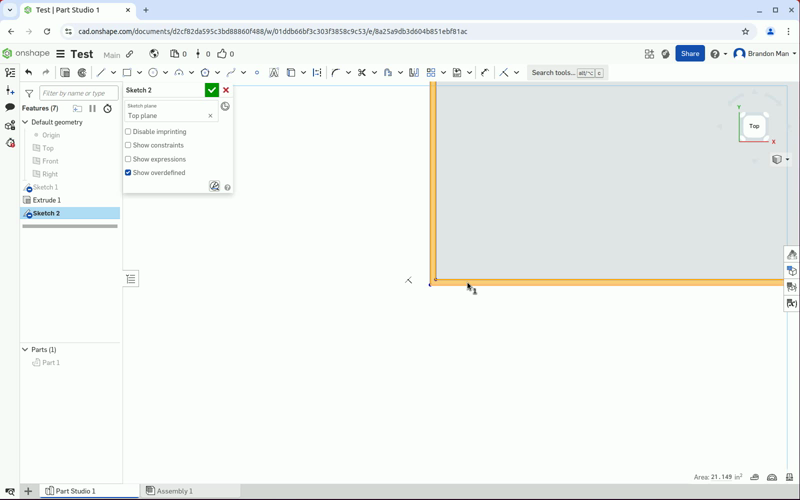
scroll(-6)
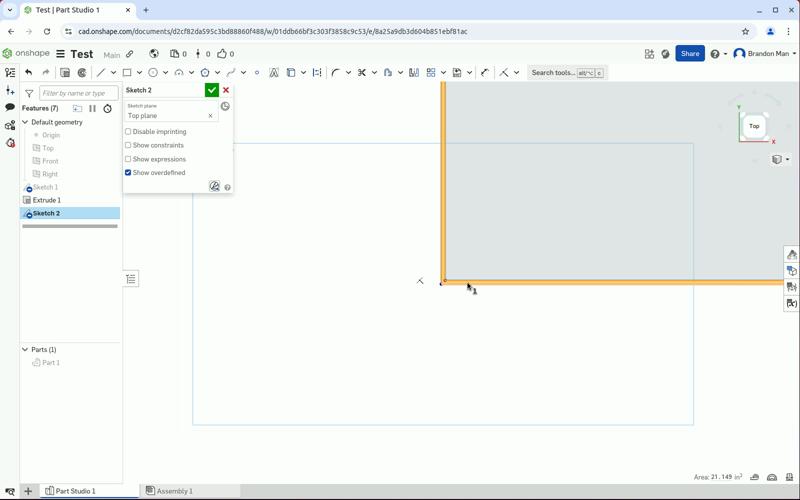
scroll(-6)
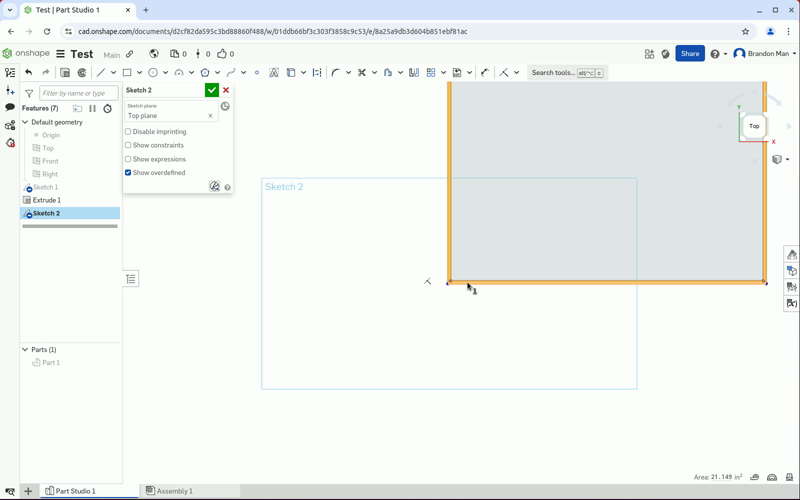
scroll(-6)
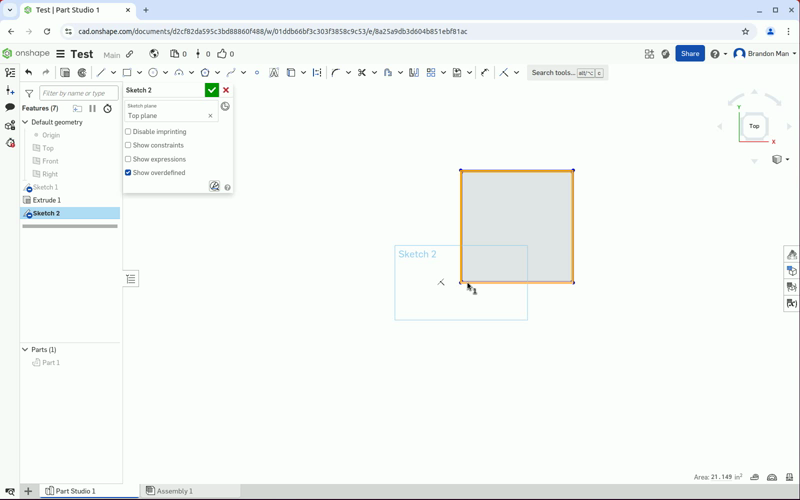
mouse_move(73, 352)
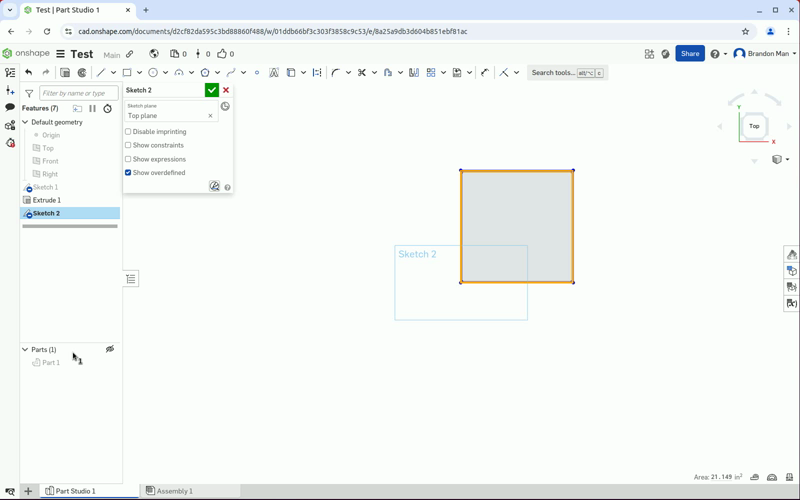
key(shift+y)
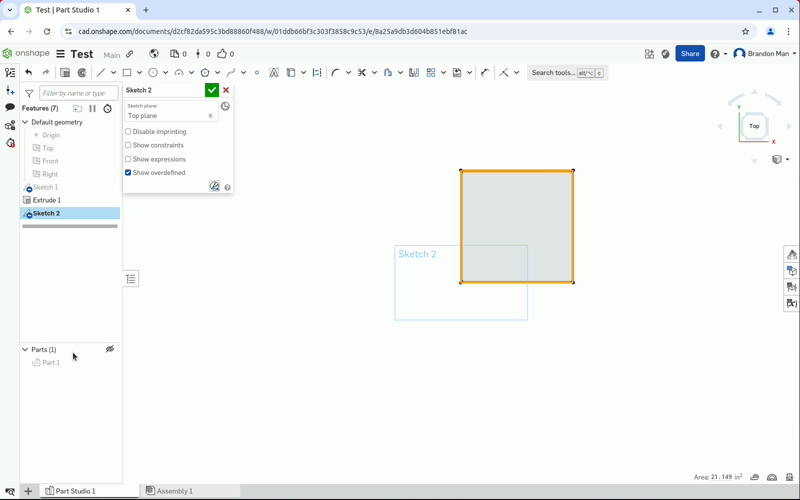
key(shift+e)
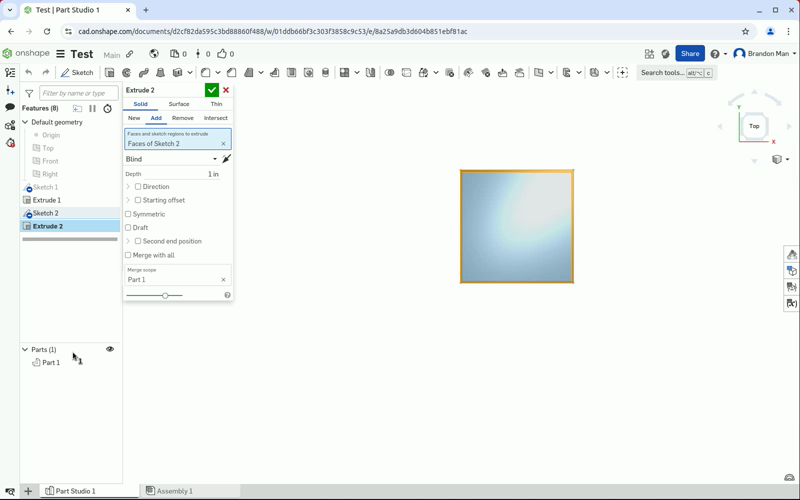
mouse_move(143, 106)
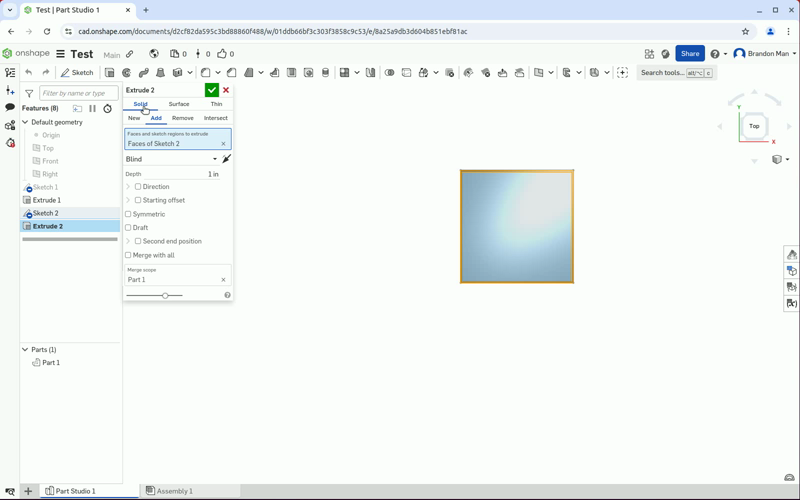
click(143, 106)
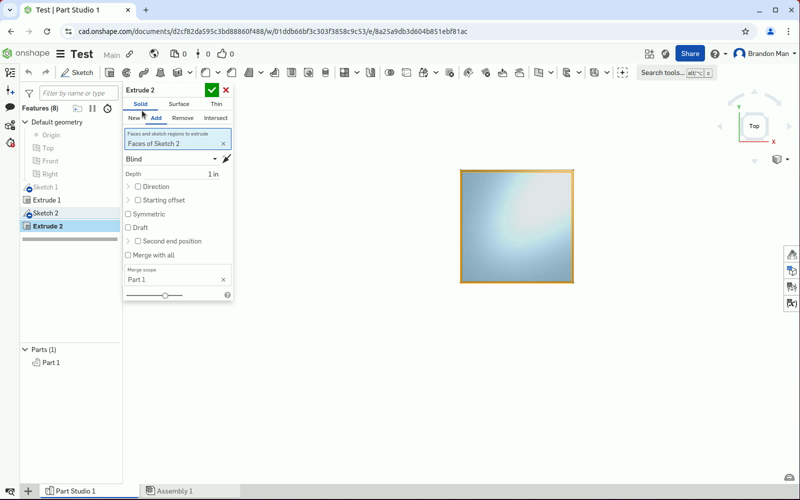
mouse_move(137, 120)
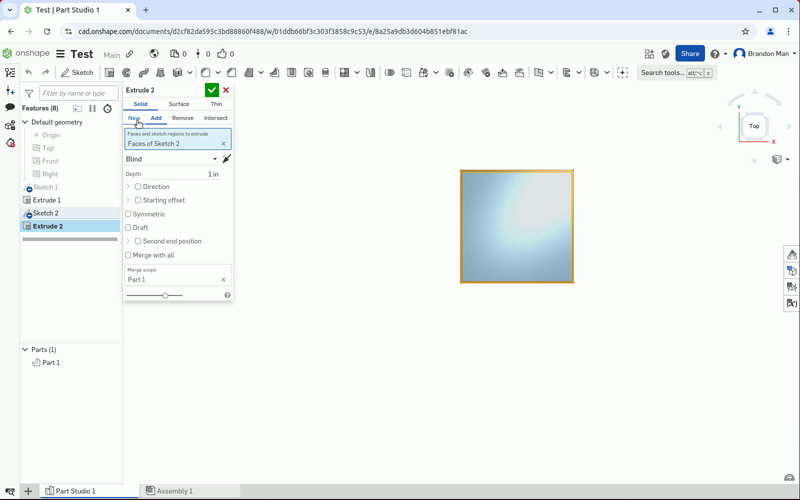
click(137, 120)
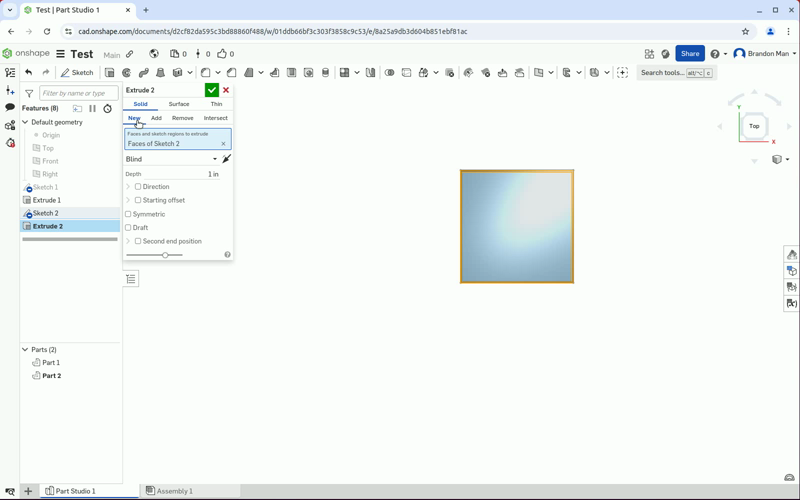
key(tab, 4)
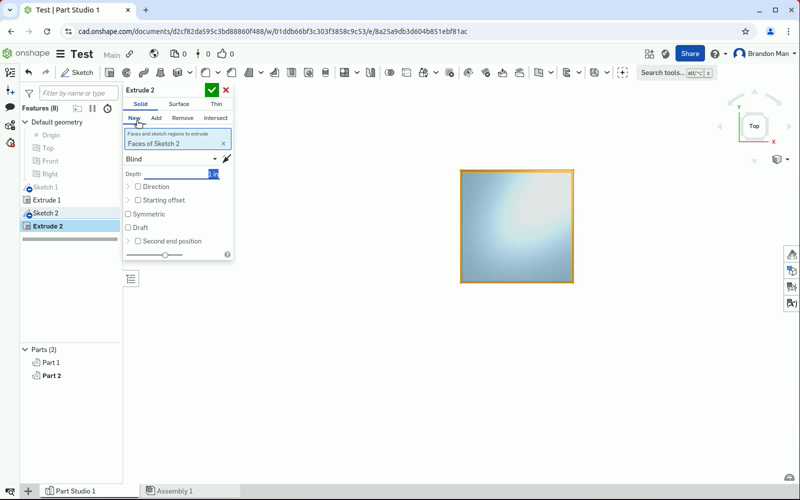
text(0.241)
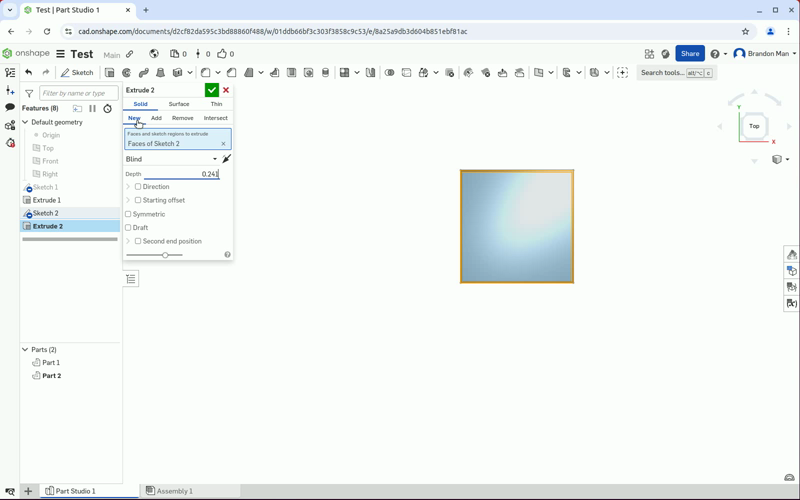
key(enter)
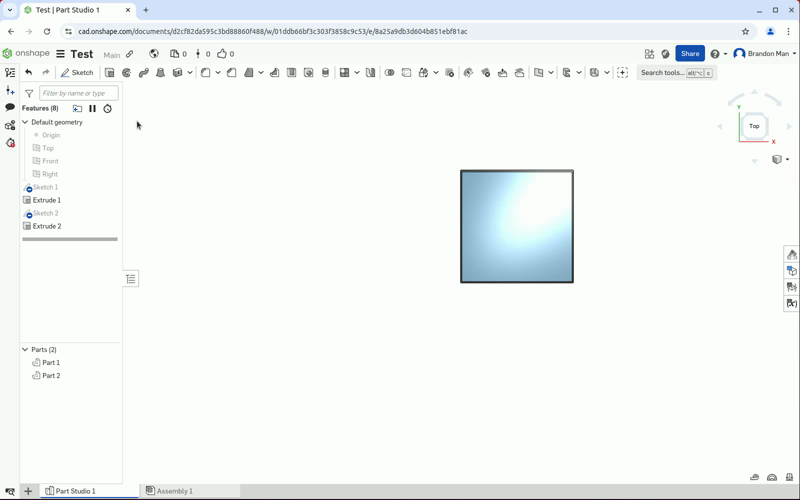
key(shift+h)
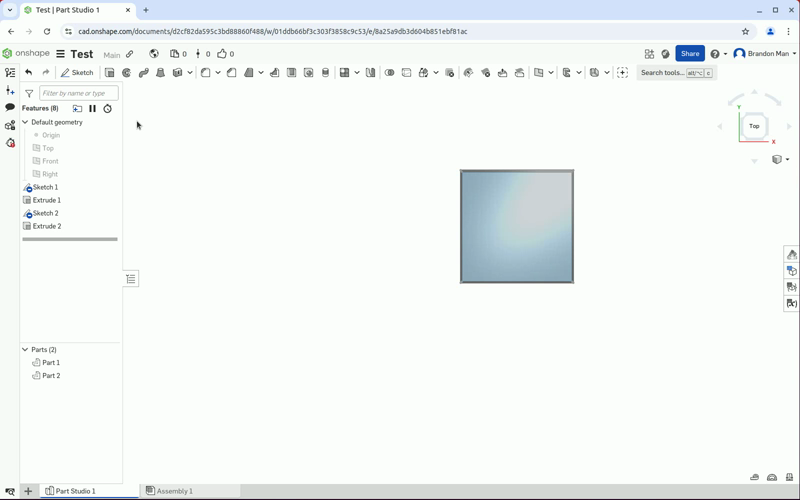
key(shift+h)
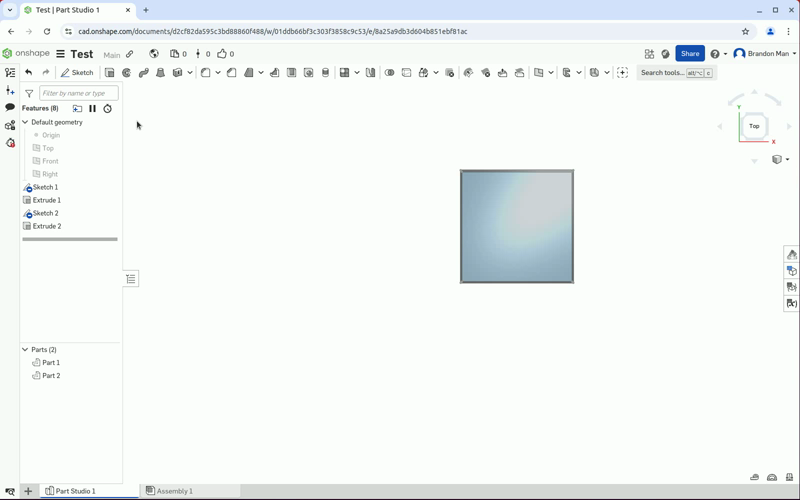
key(shift+7)
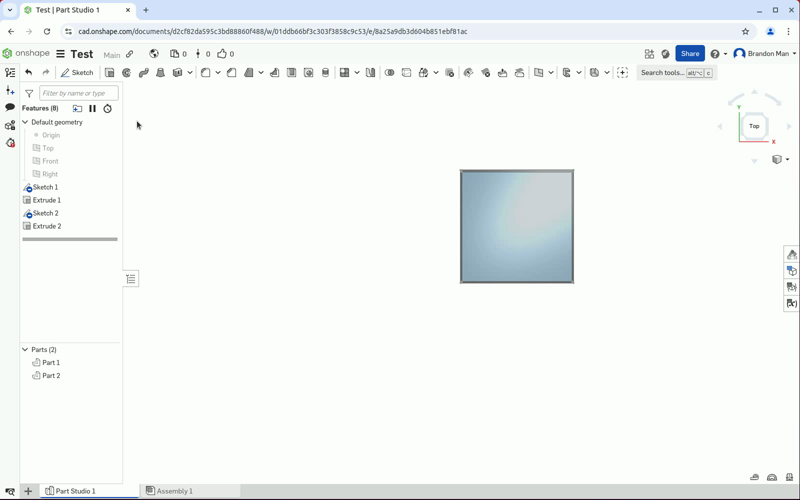
key(up, 3)
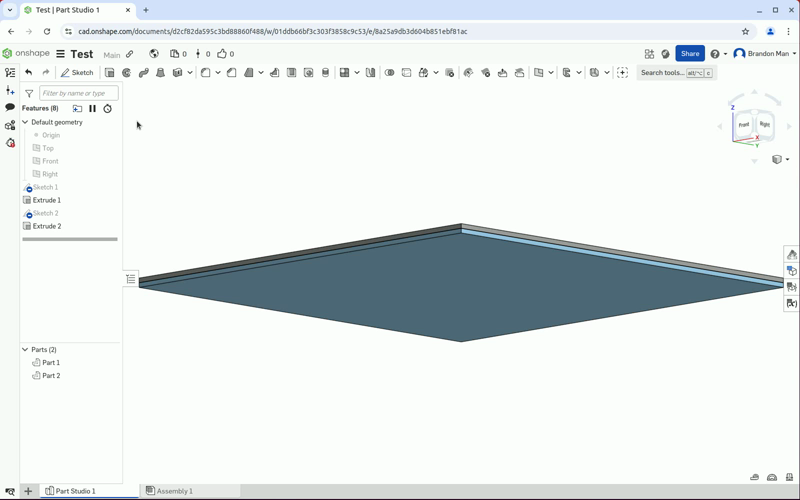
key(left, 3)
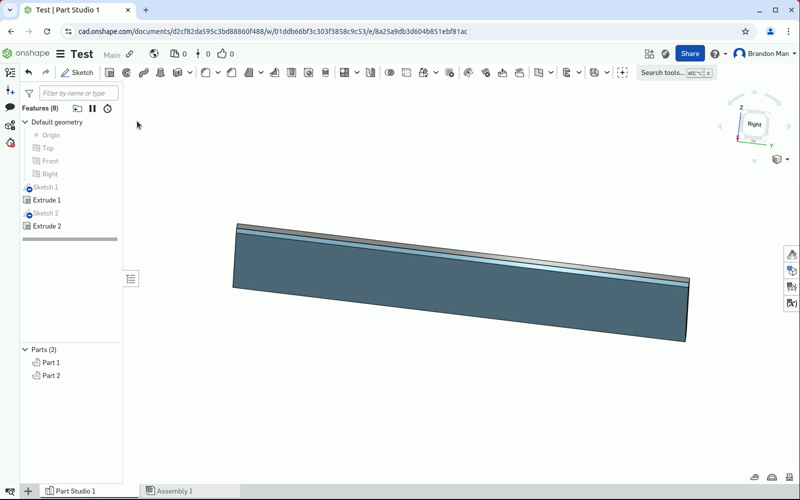
key(right, 3)
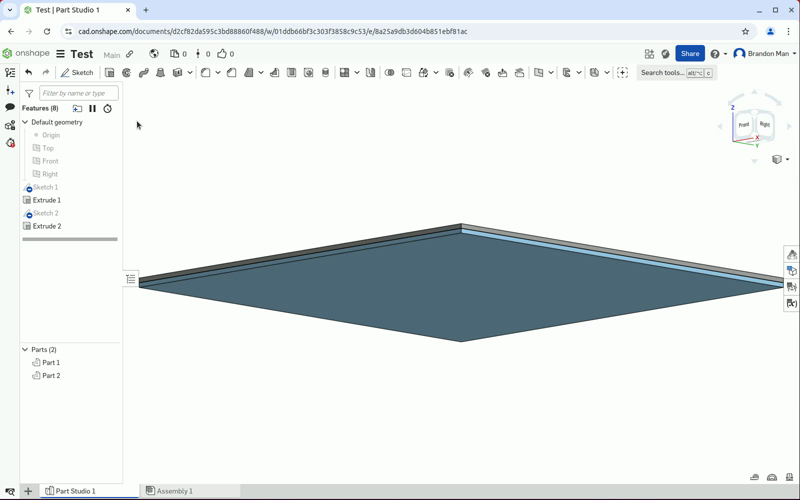
key(down, 3)
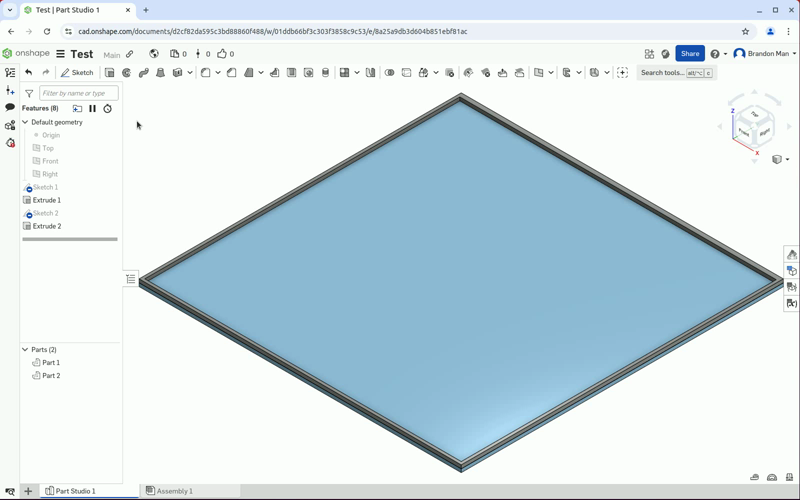
mouse_move(73, 189)
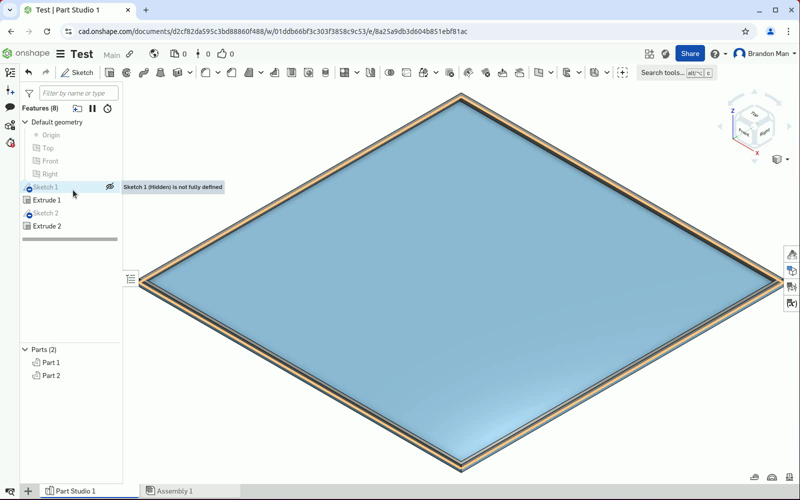
click(73, 189)